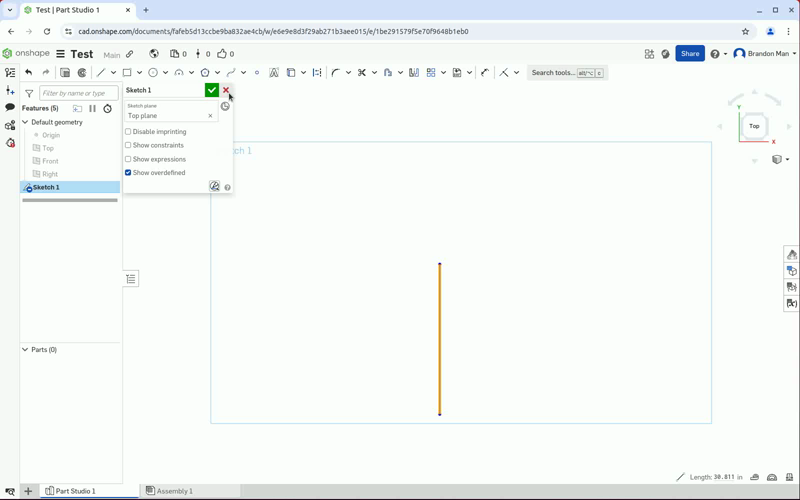
key(shift+h)
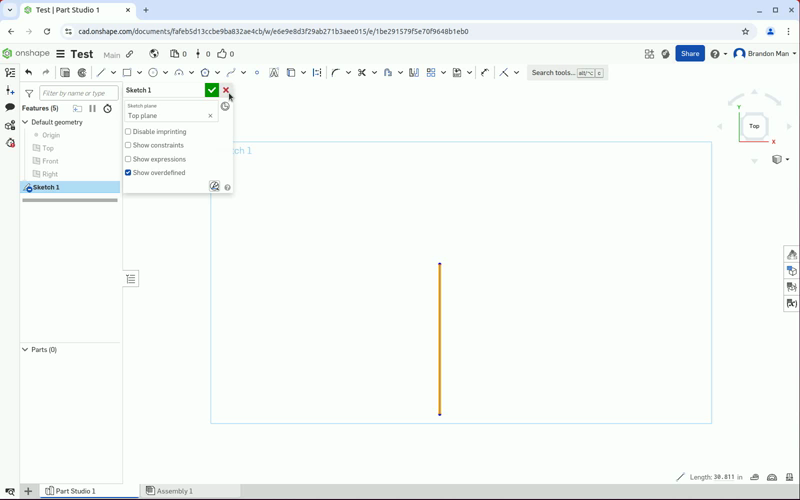
key(shift+s)
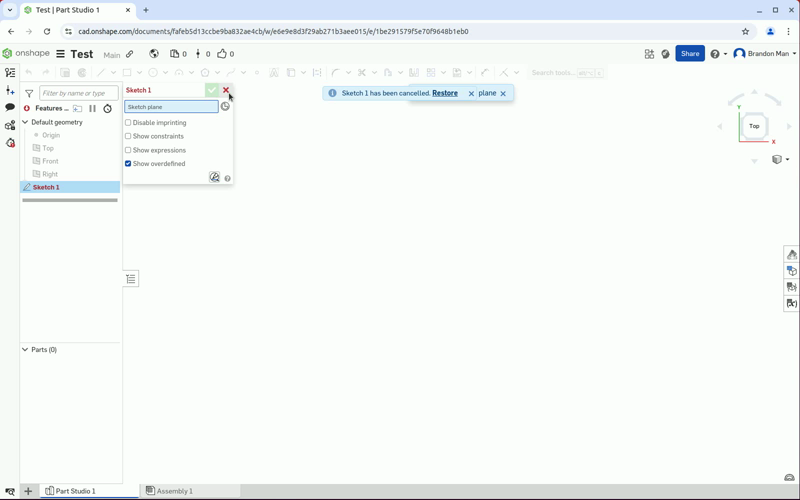
mouse_move(73, 150)
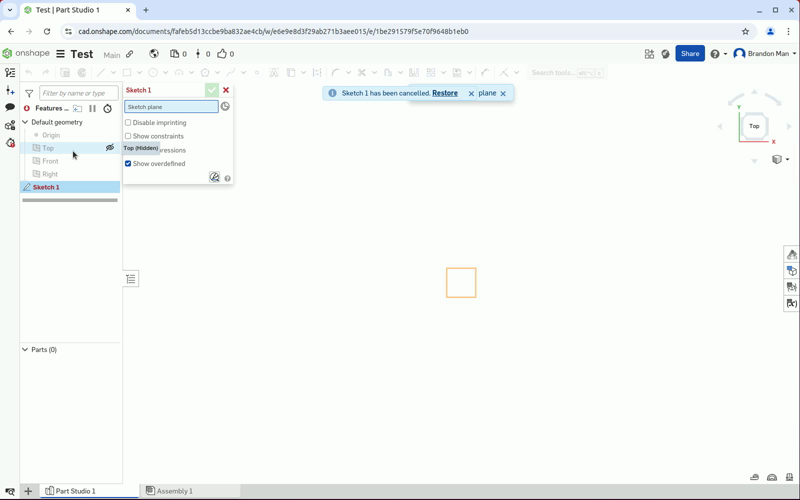
click(73, 150)
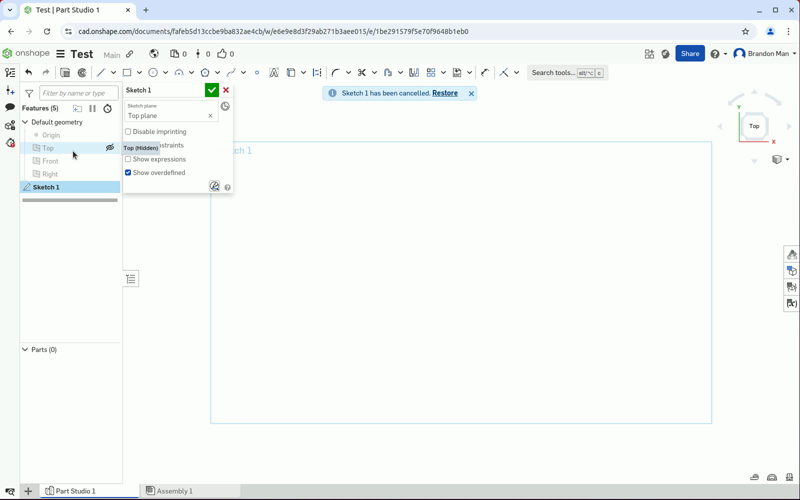
mouse_move(73, 352)
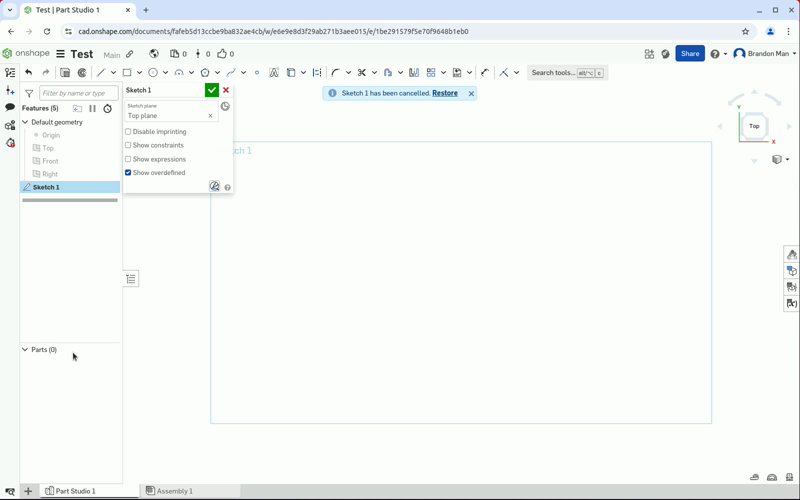
key(y)
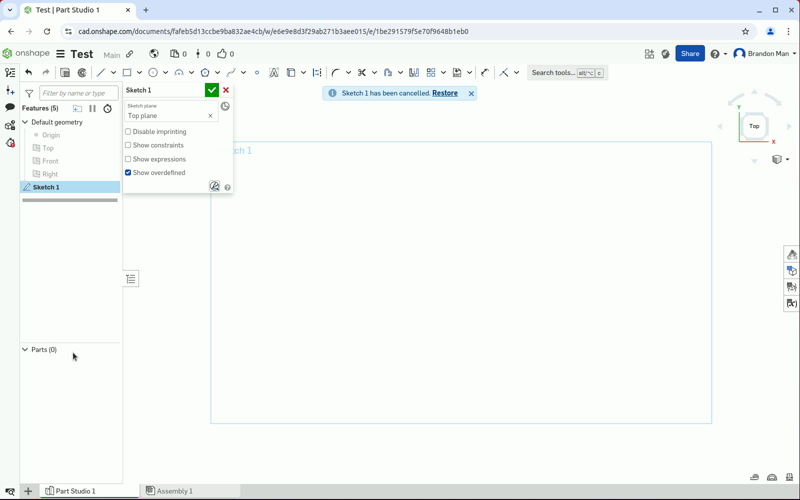
key(l)
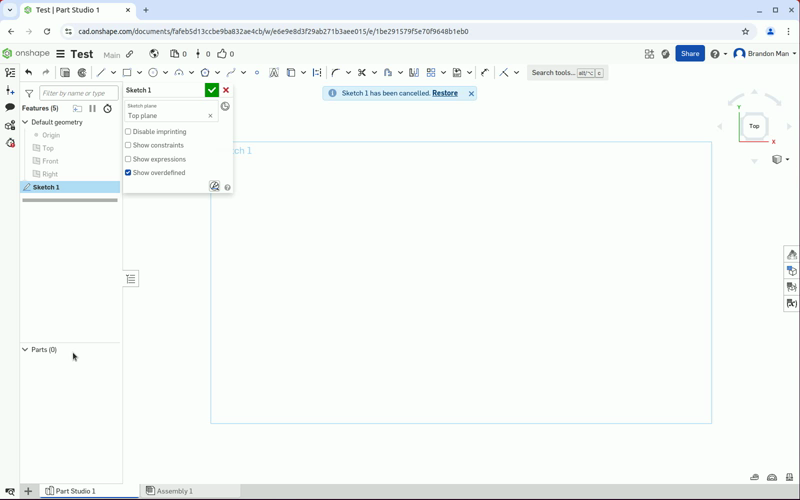
key_down(shift)
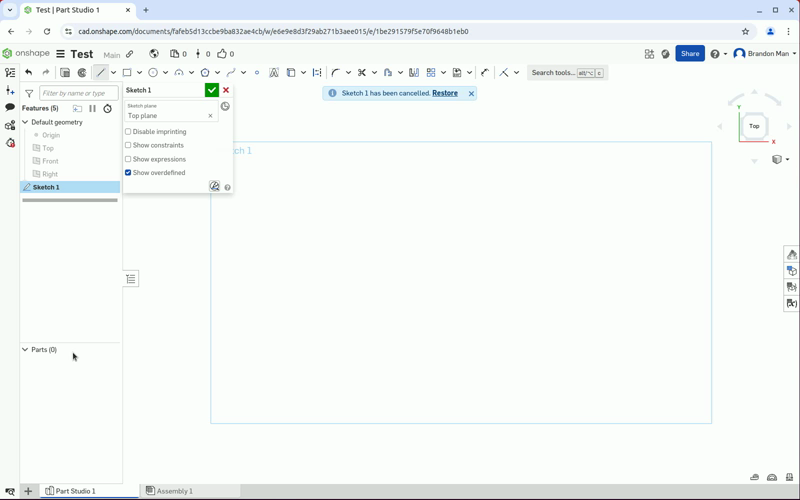
mouse_move(349, 395)
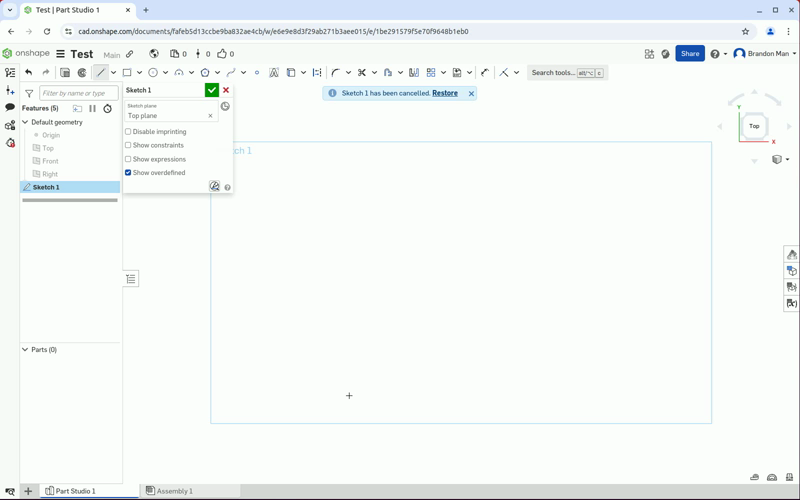
click(349, 395)
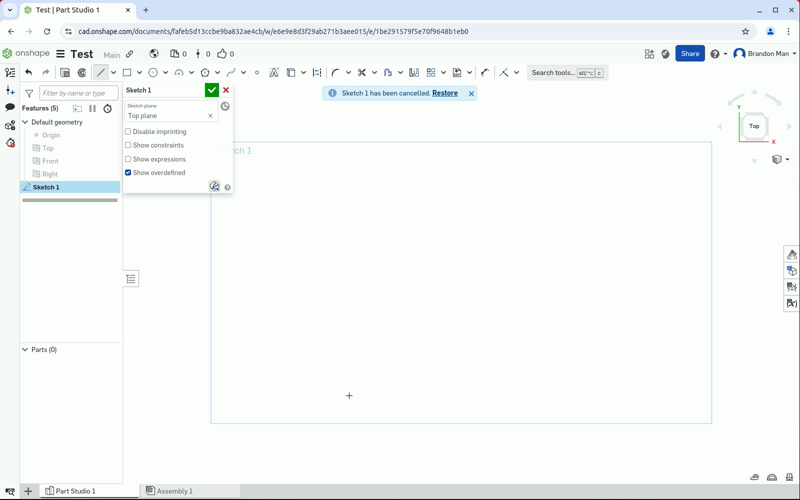
key_up(shift)
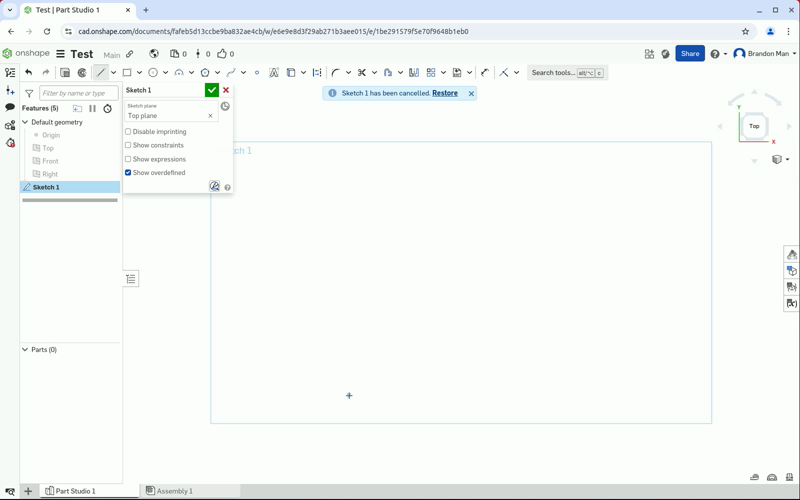
key_down(shift)
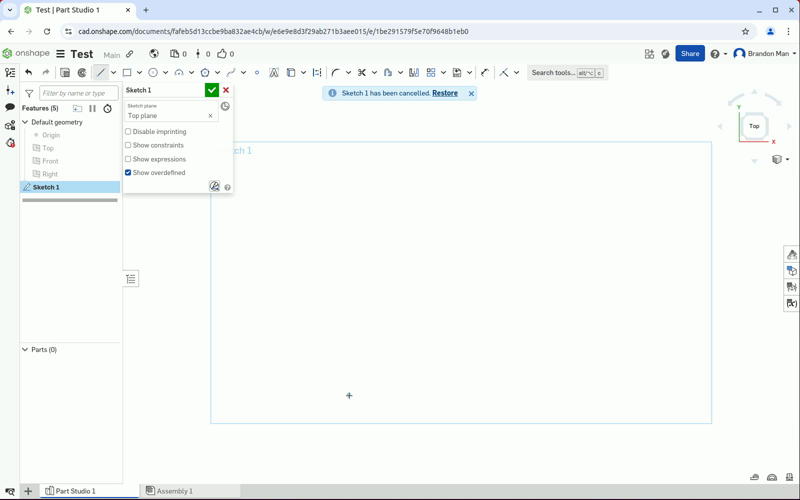
mouse_move(461, 395)
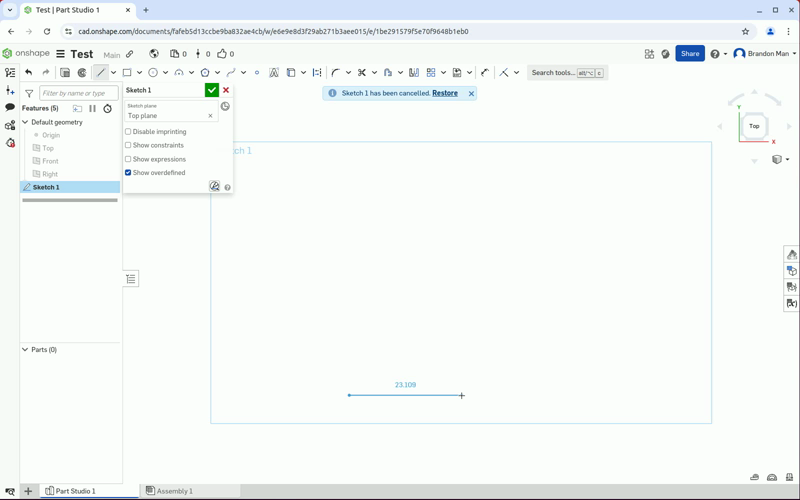
click(461, 395)
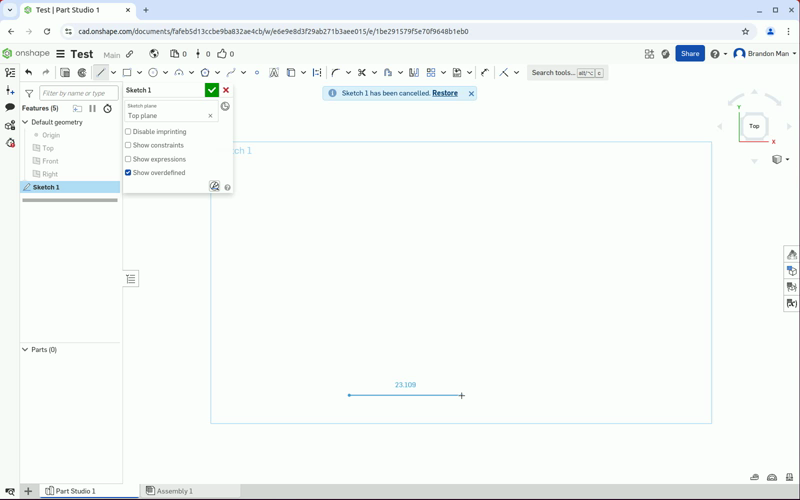
key_up(shift)
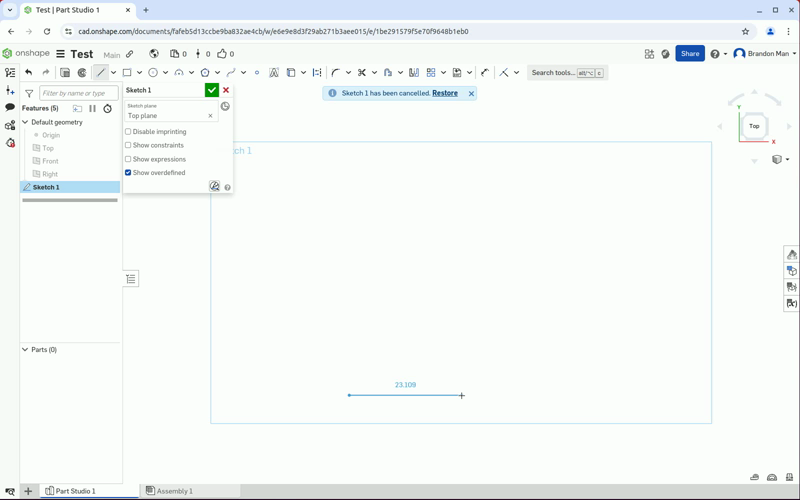
key_down(shift)
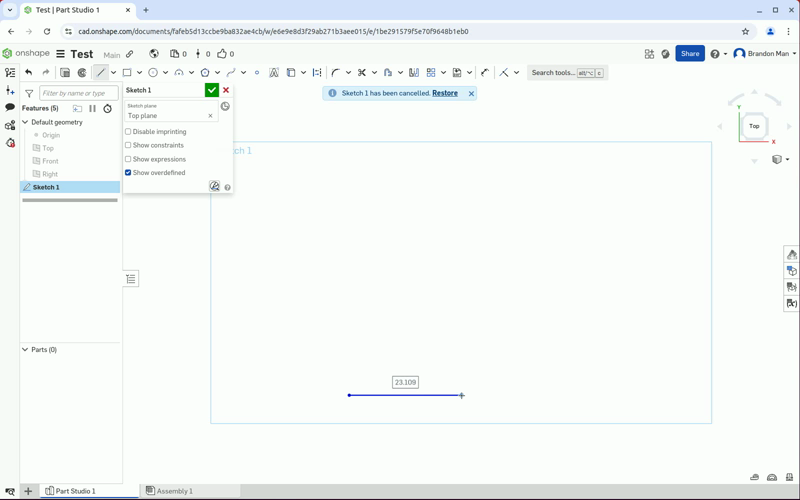
mouse_move(572, 395)
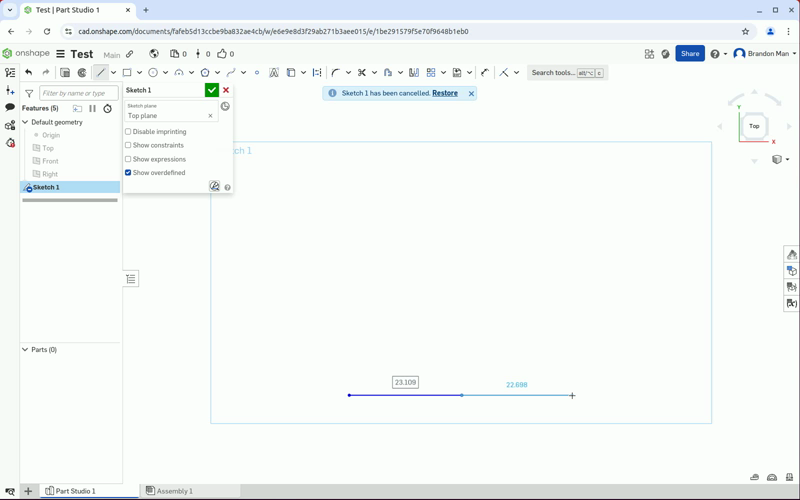
click(572, 395)
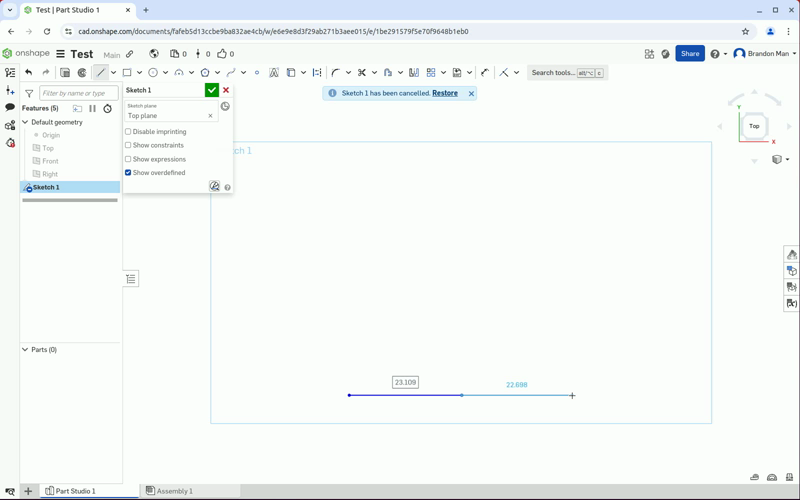
key_up(shift)
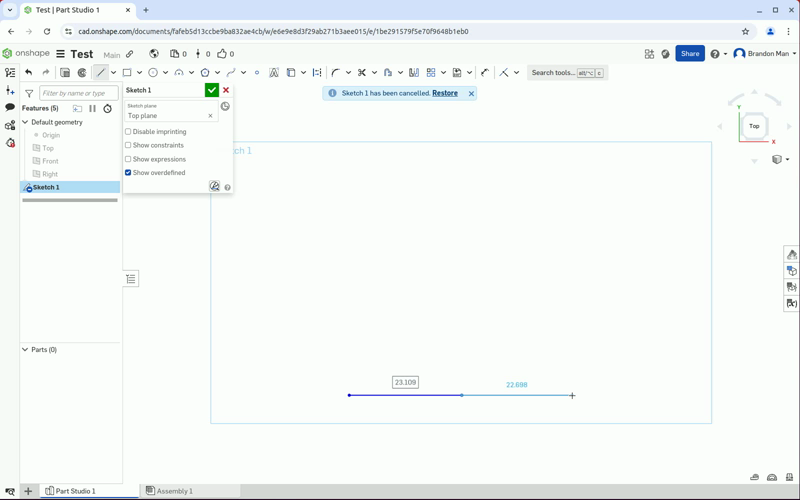
key_down(shift)
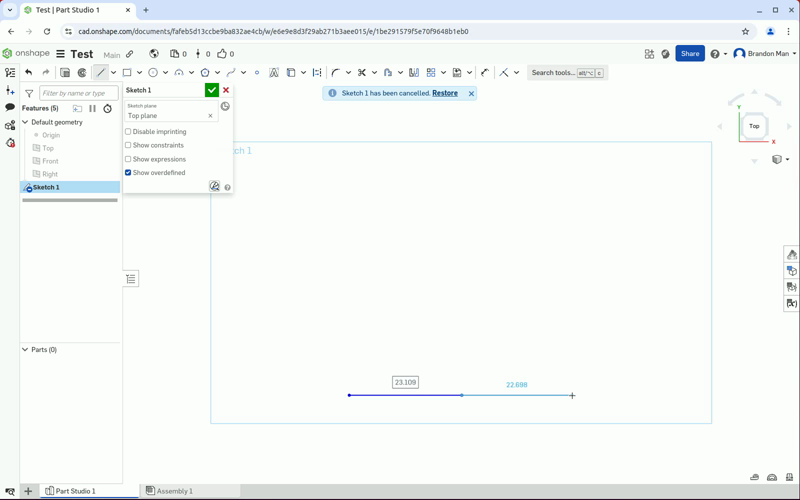
mouse_move(572, 177)
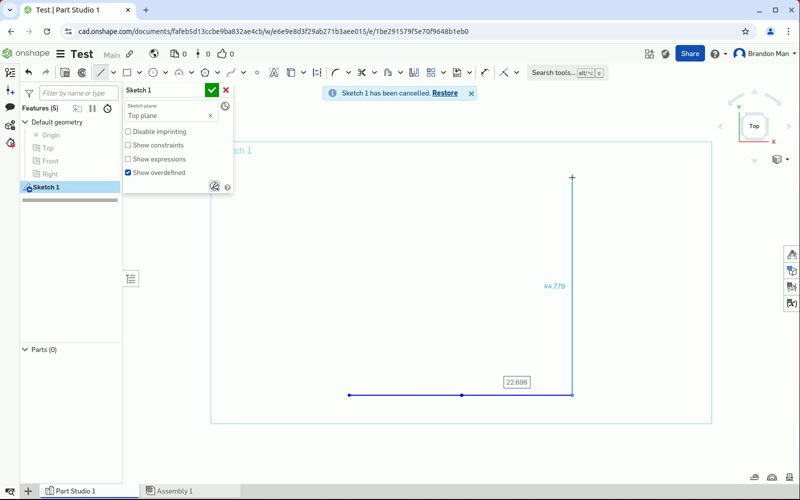
click(572, 177)
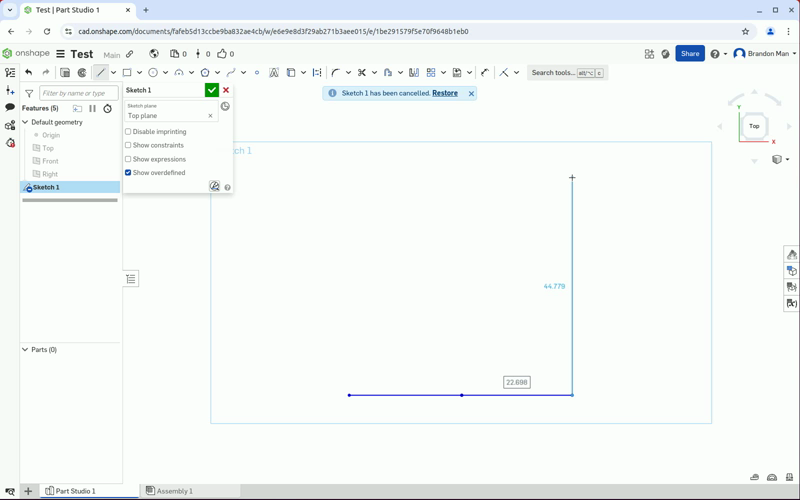
key_up(shift)
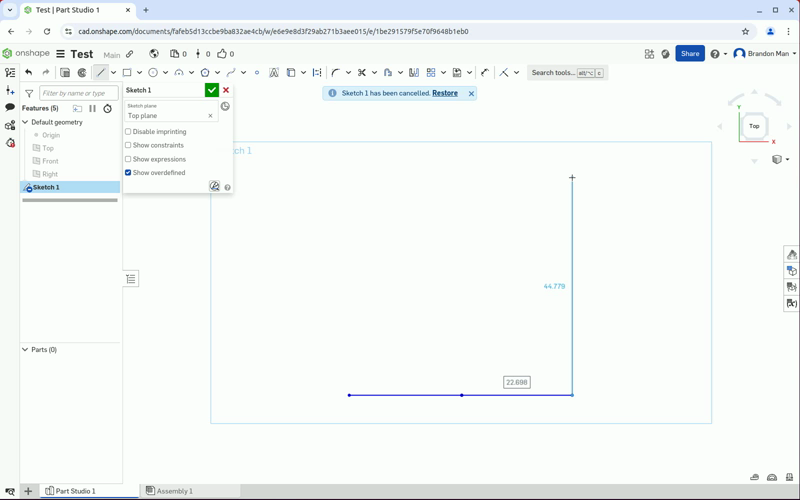
key_down(shift)
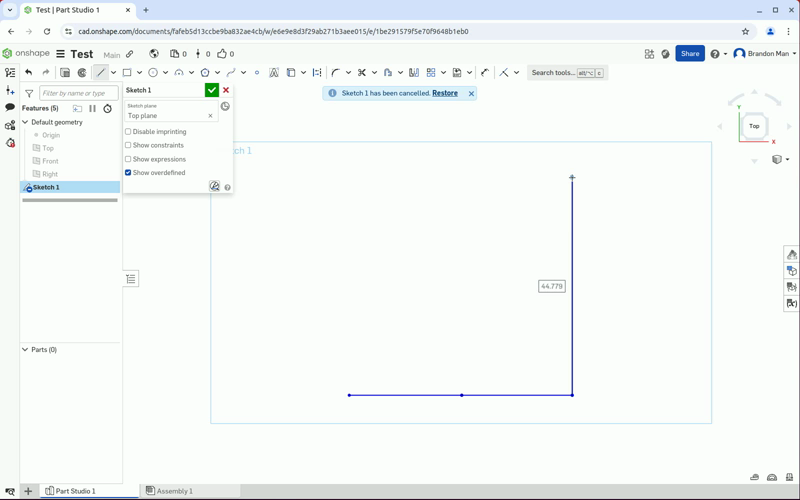
mouse_move(461, 177)
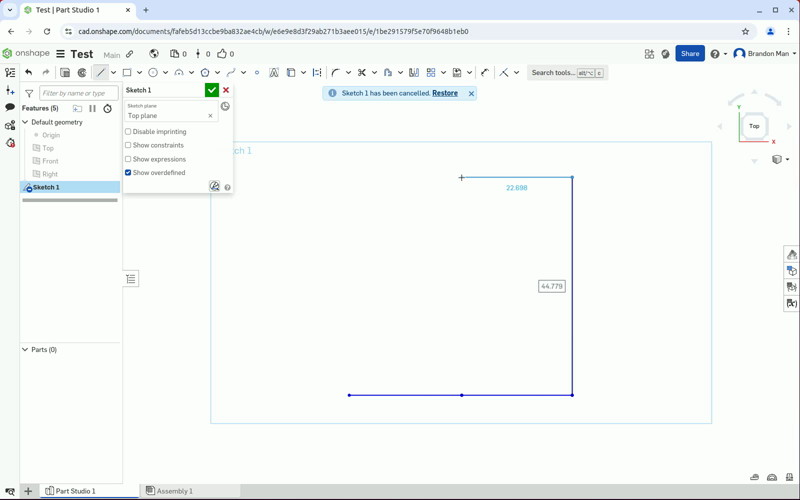
click(461, 177)
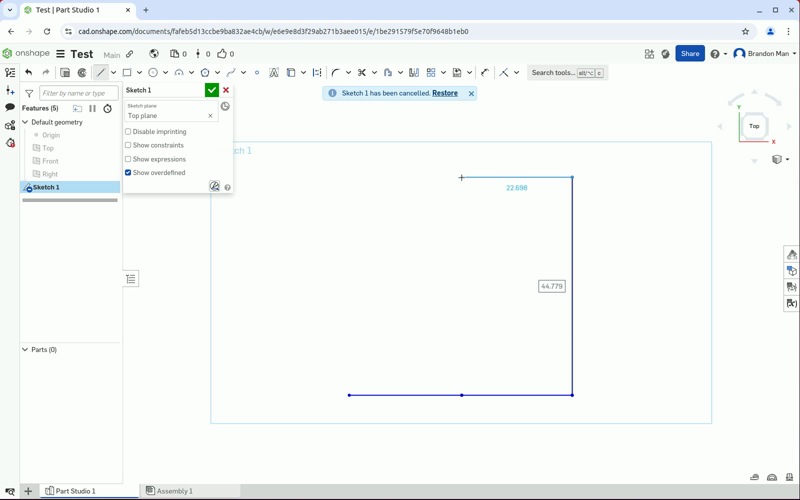
key_up(shift)
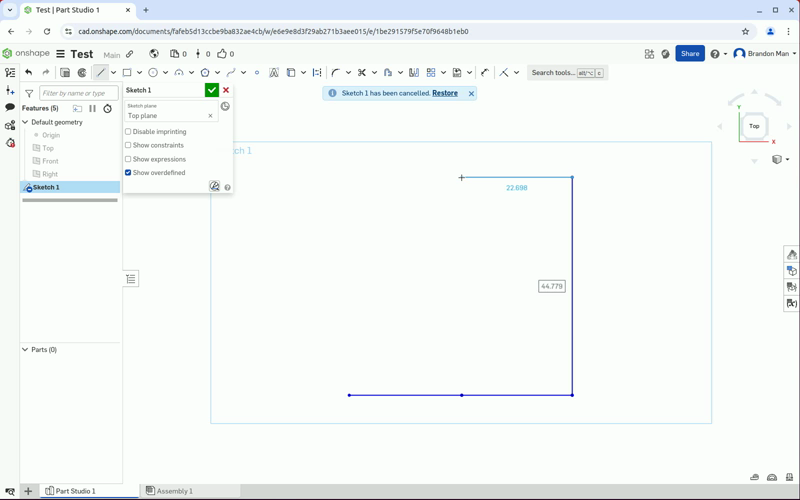
key_down(shift)
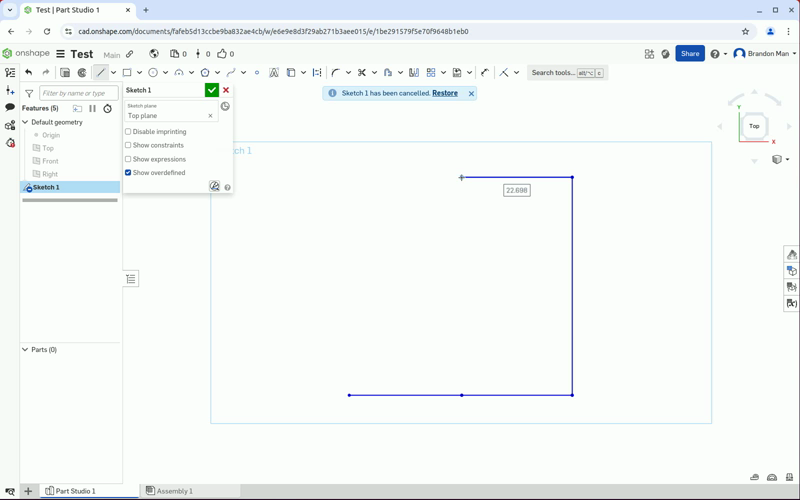
mouse_move(349, 177)
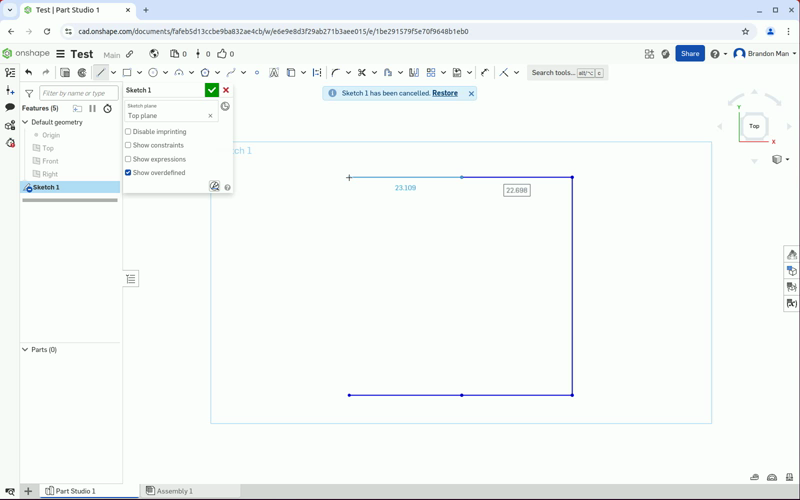
click(349, 177)
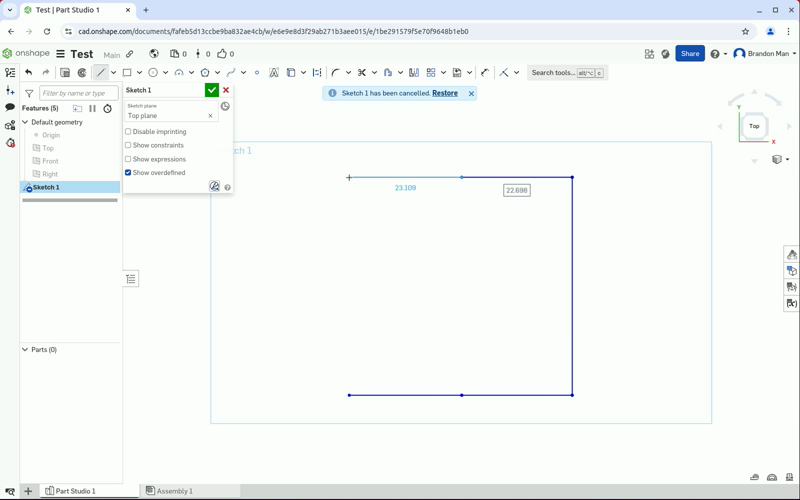
key_up(shift)
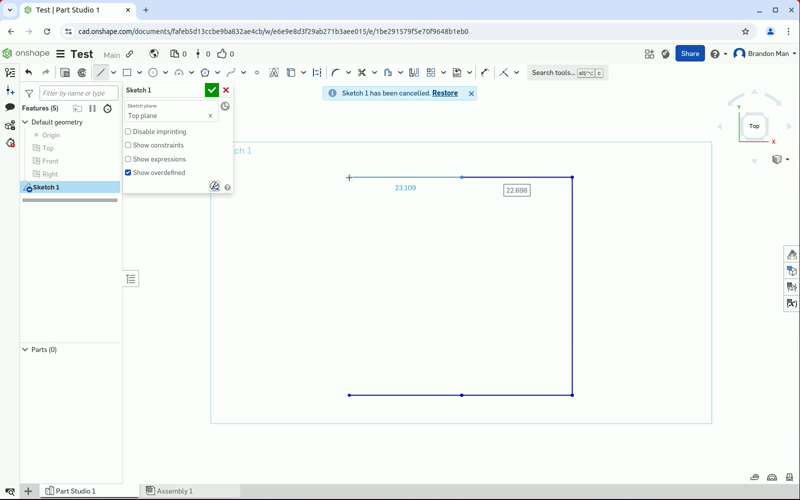
key_down(shift)
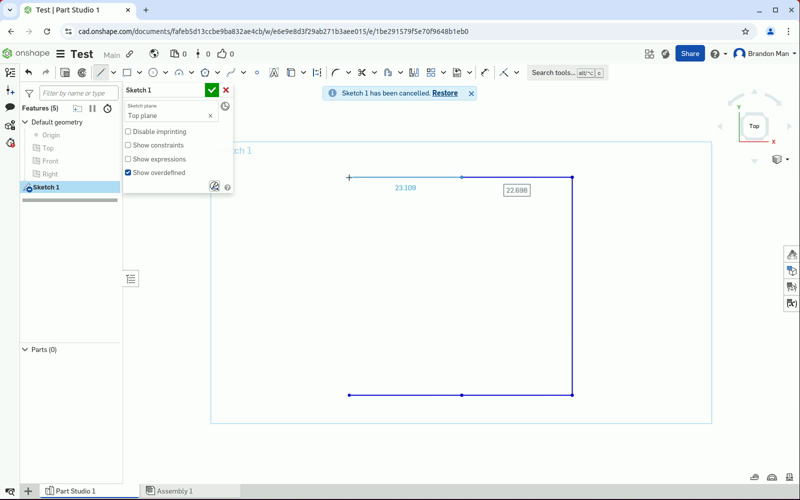
mouse_move(349, 282)
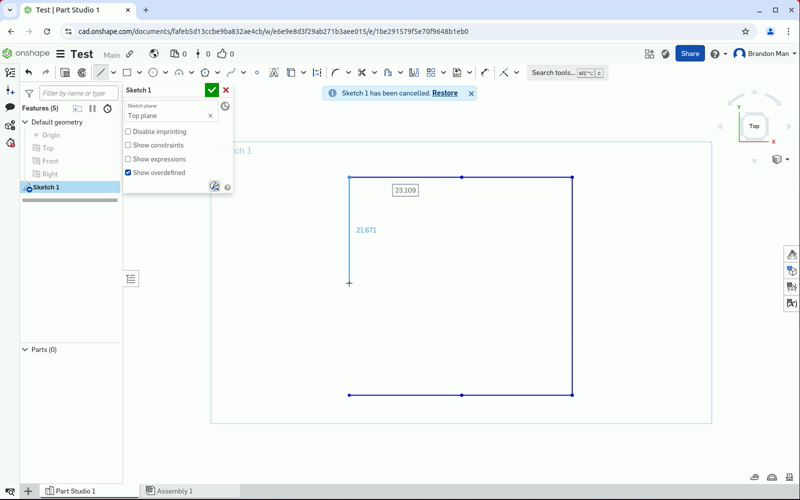
click(349, 282)
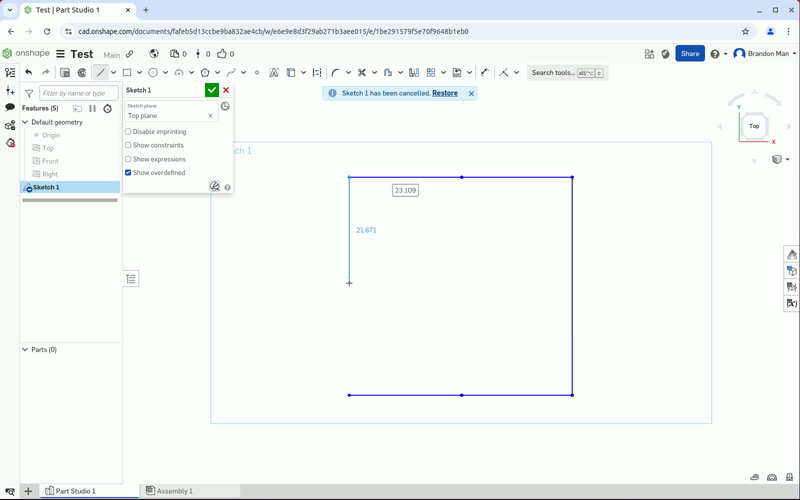
key_up(shift)
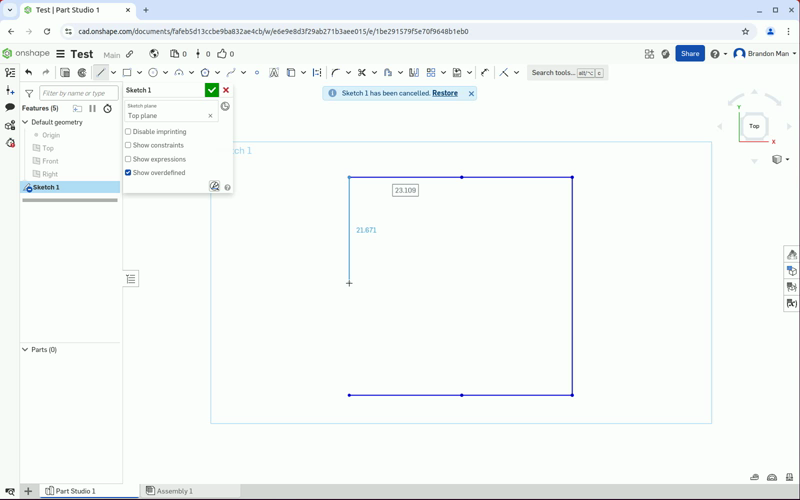
key_down(shift)
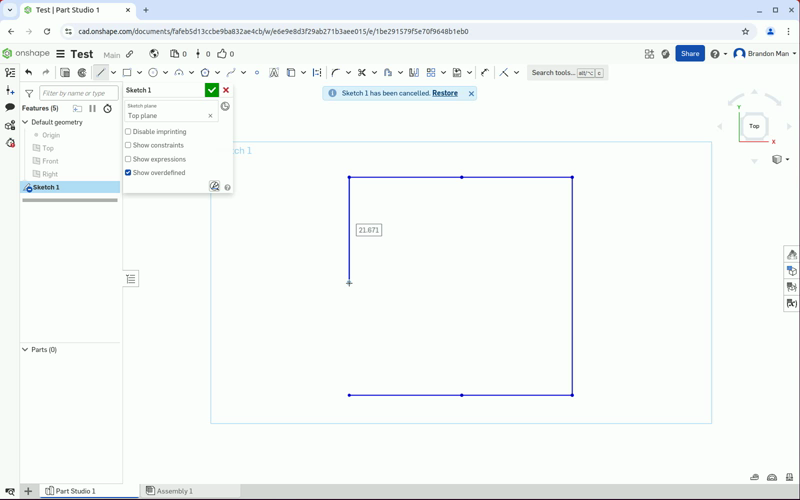
mouse_move(349, 395)
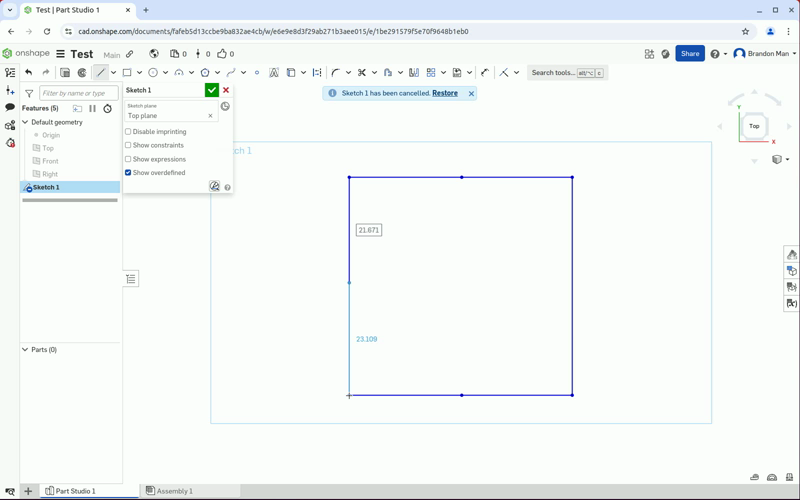
key_up(shift)
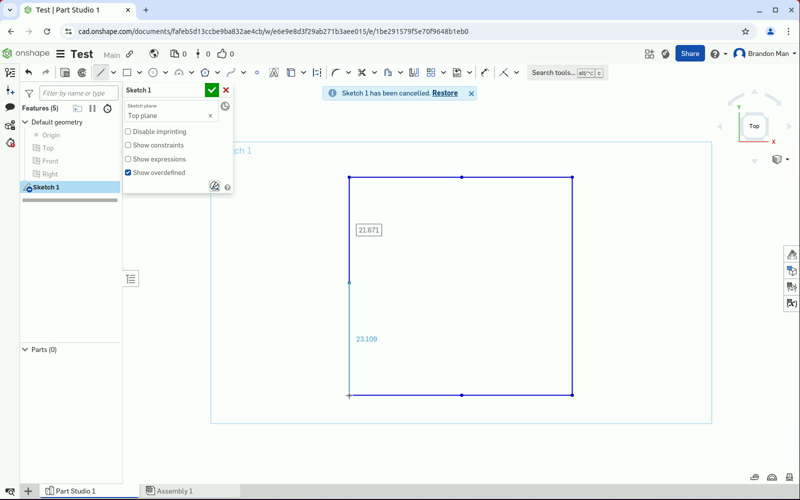
click(349, 395)
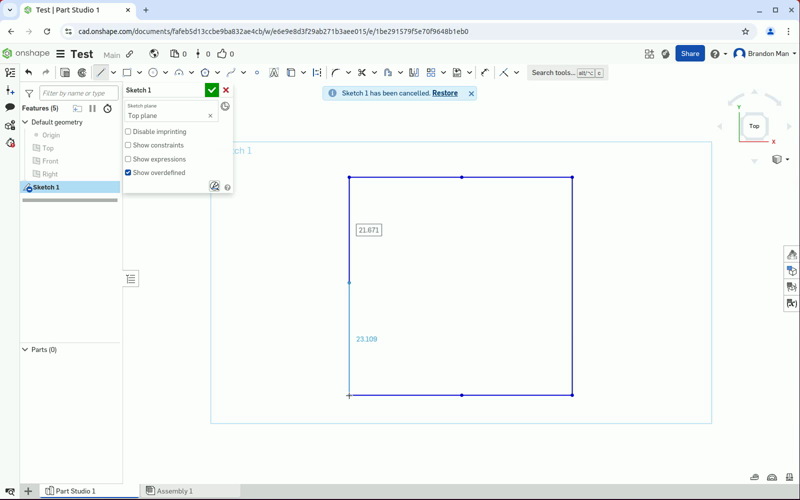
key(esc)
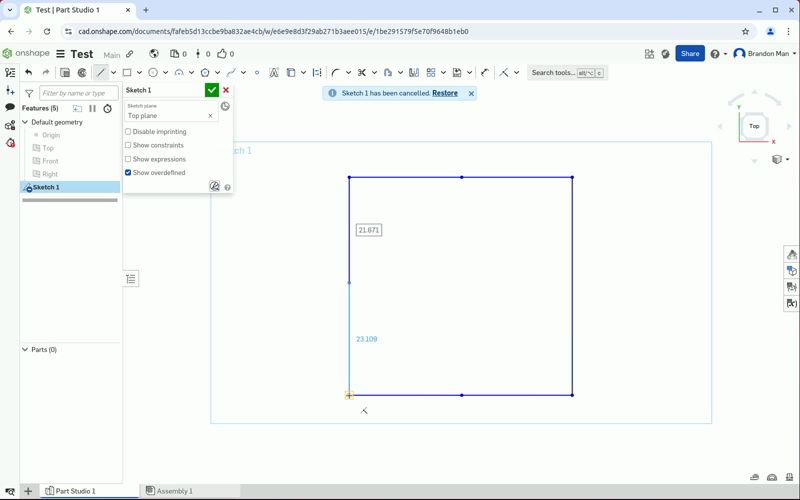
key(c)
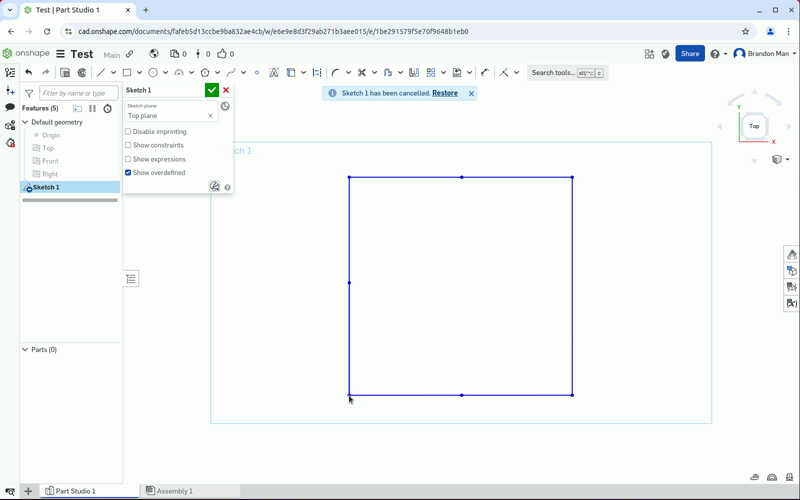
key_down(shift)
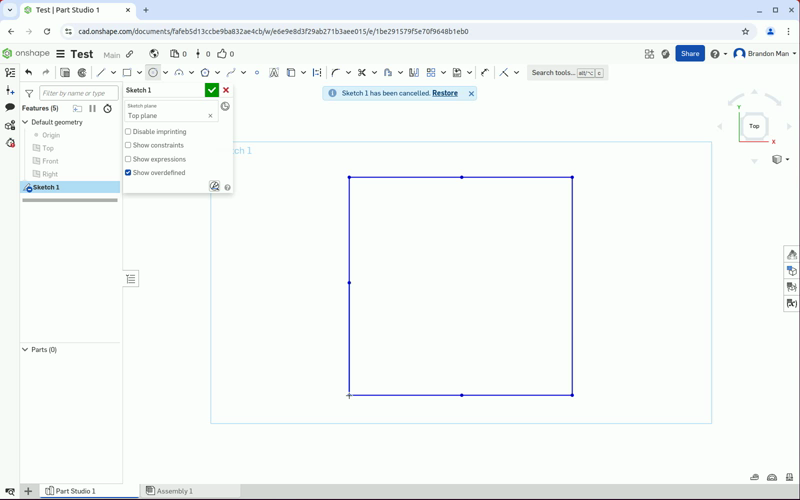
mouse_move(405, 339)
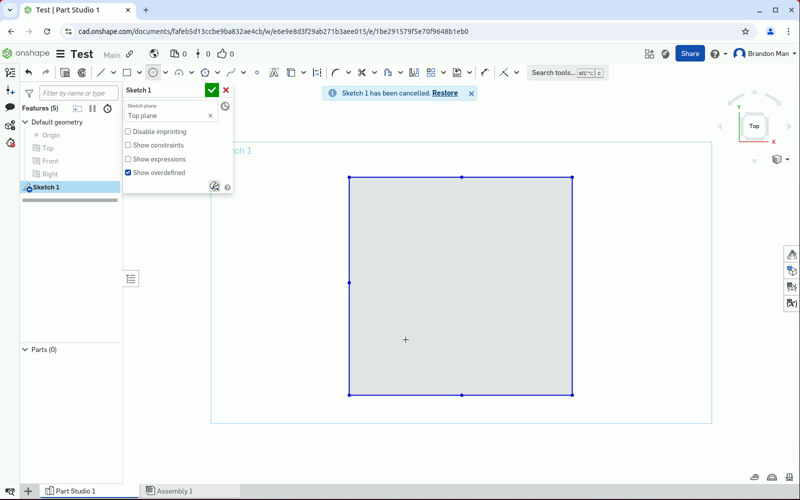
click(405, 339)
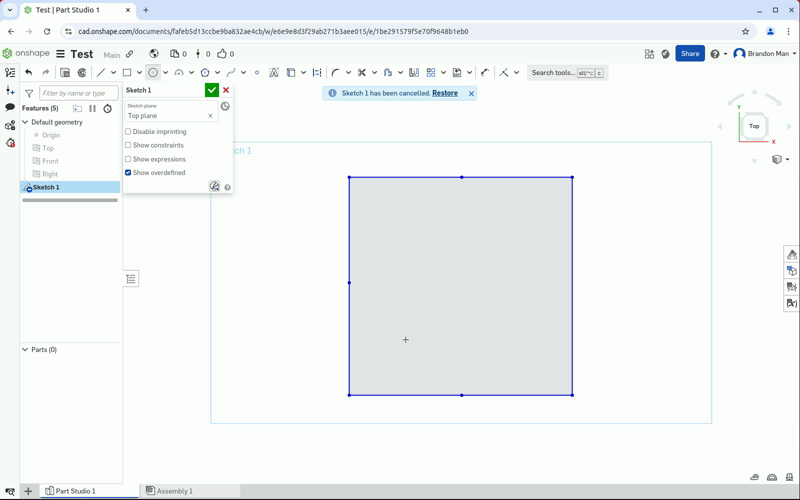
key_up(shift)
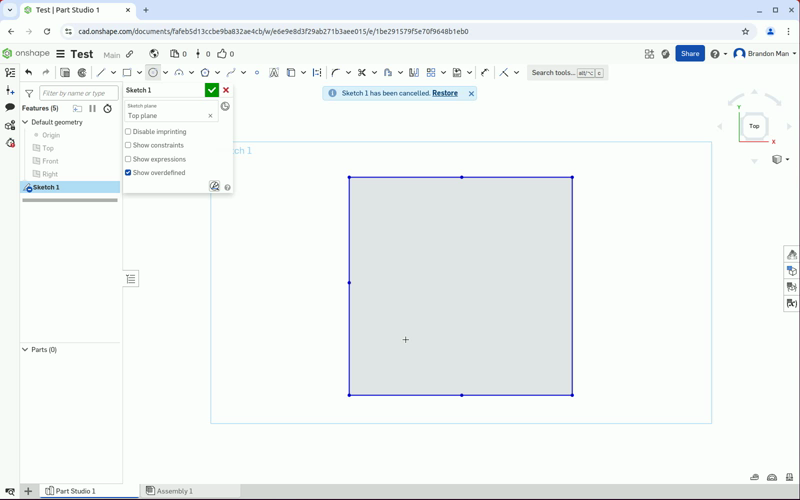
mouse_move(419, 339)
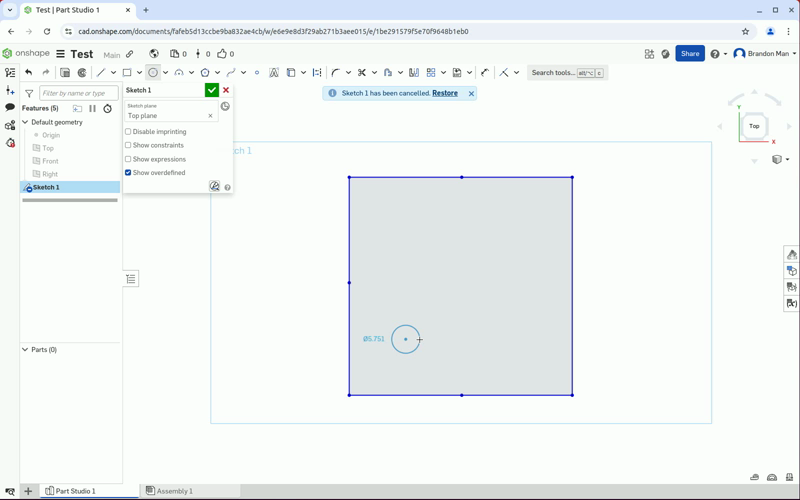
click(419, 339)
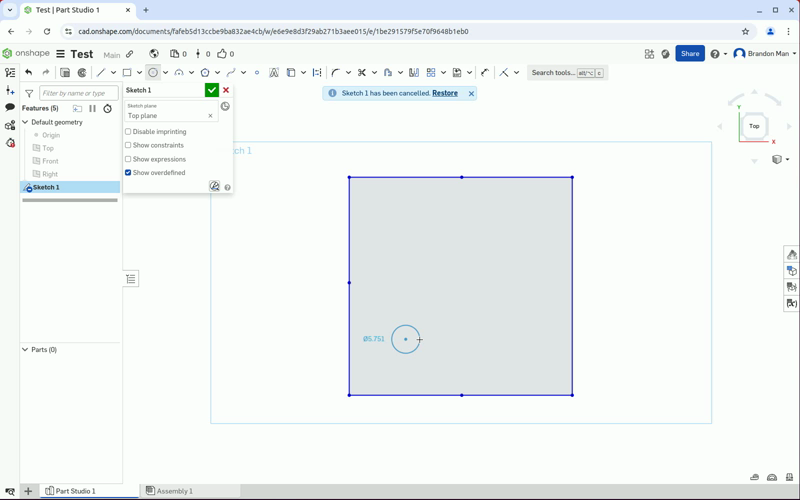
key(esc)
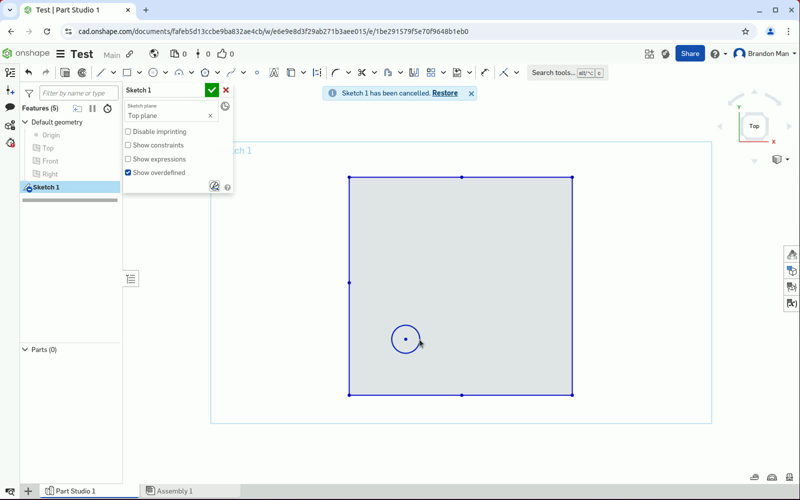
key(c)
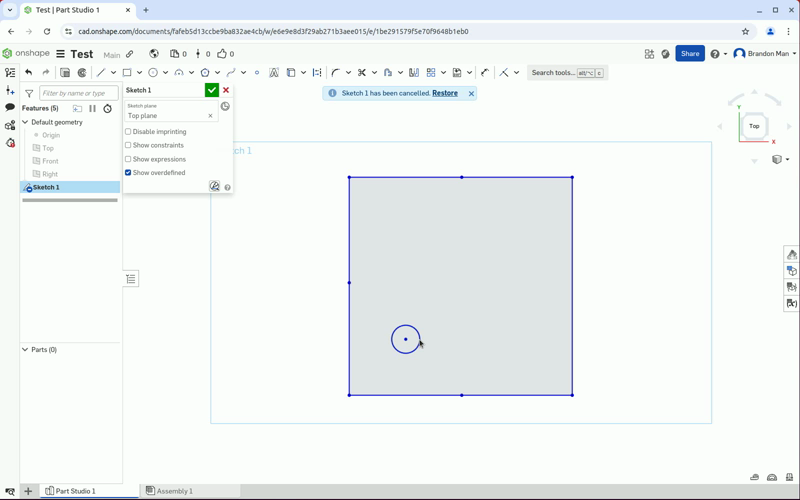
key_down(shift)
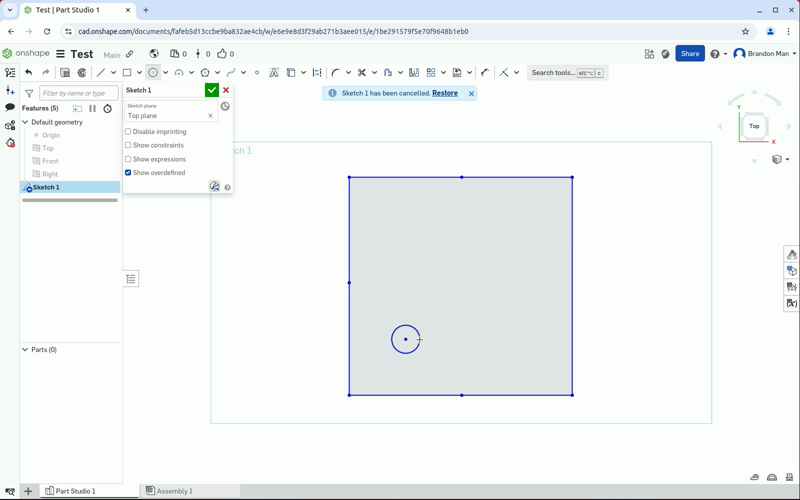
mouse_move(405, 231)
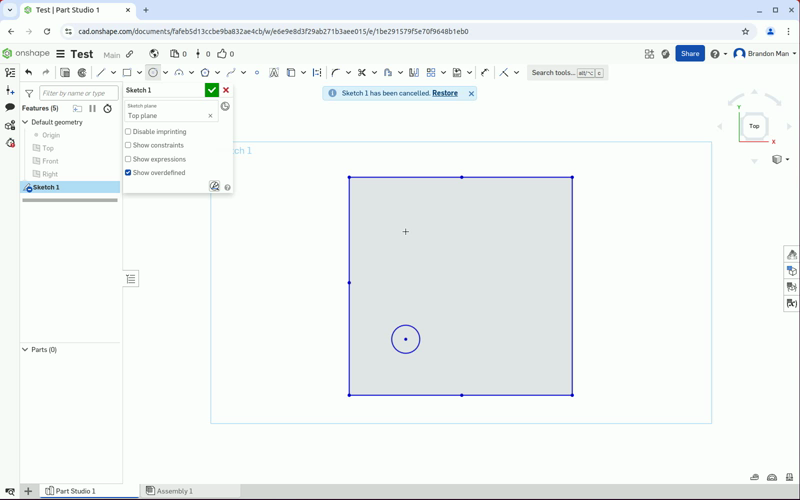
click(405, 231)
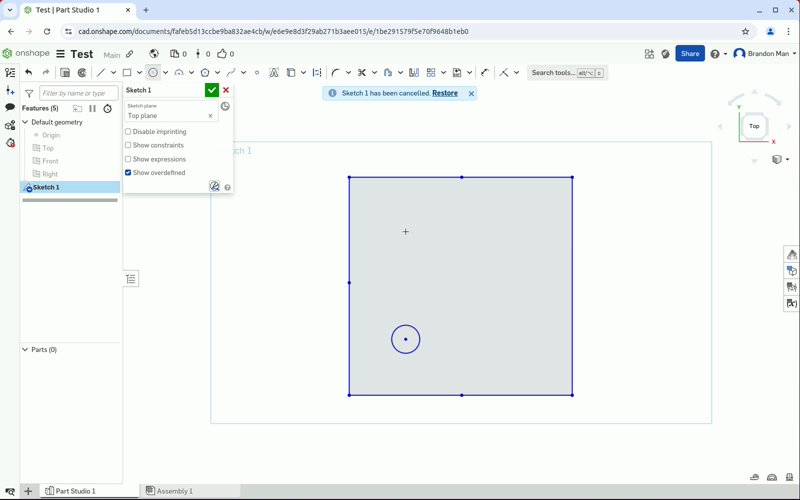
key_up(shift)
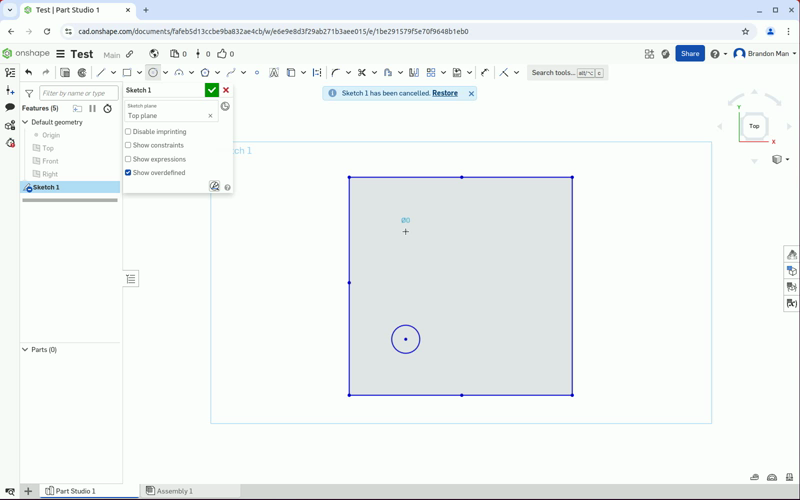
mouse_move(419, 231)
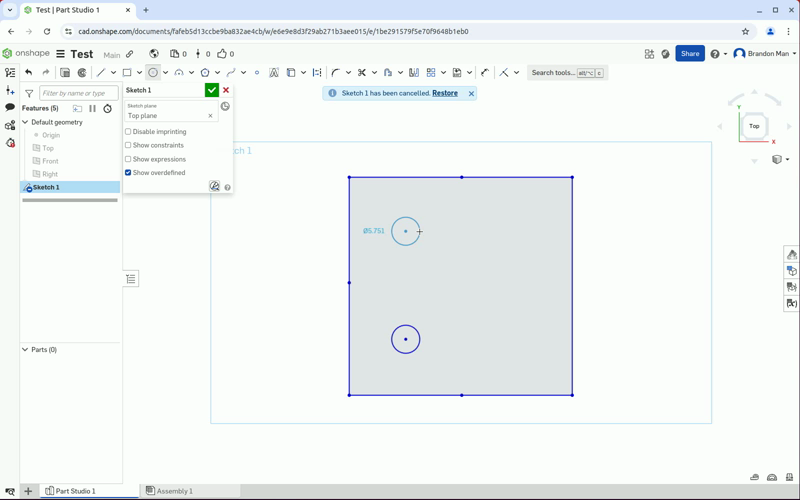
click(419, 231)
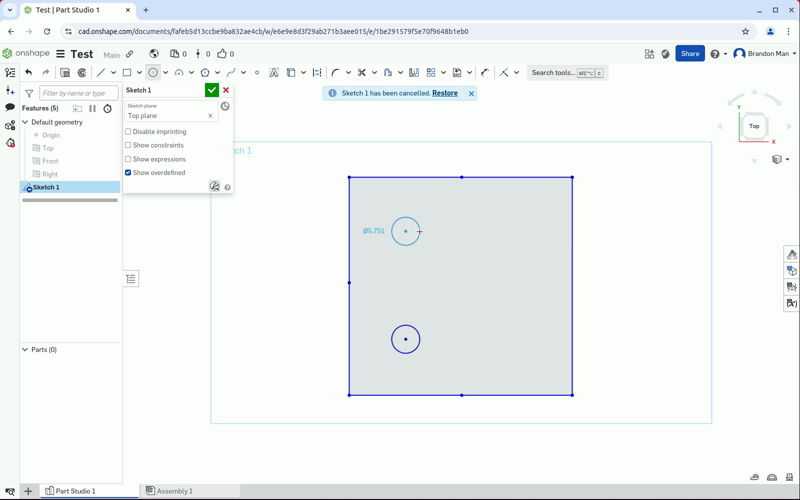
key(esc)
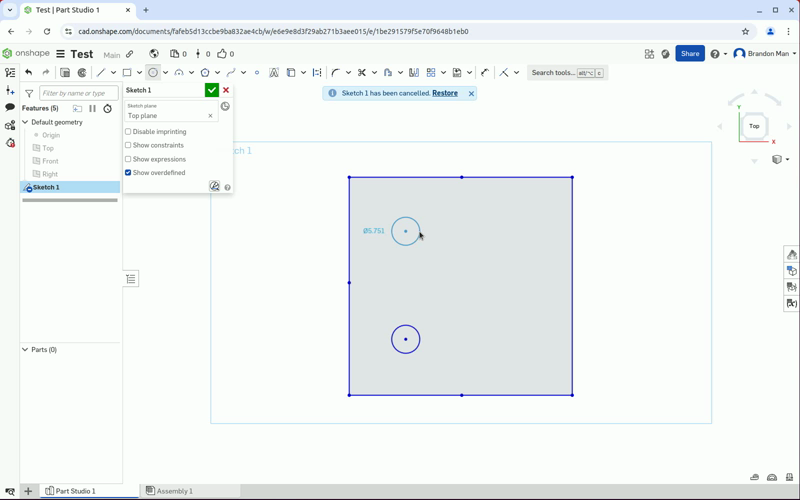
key(c)
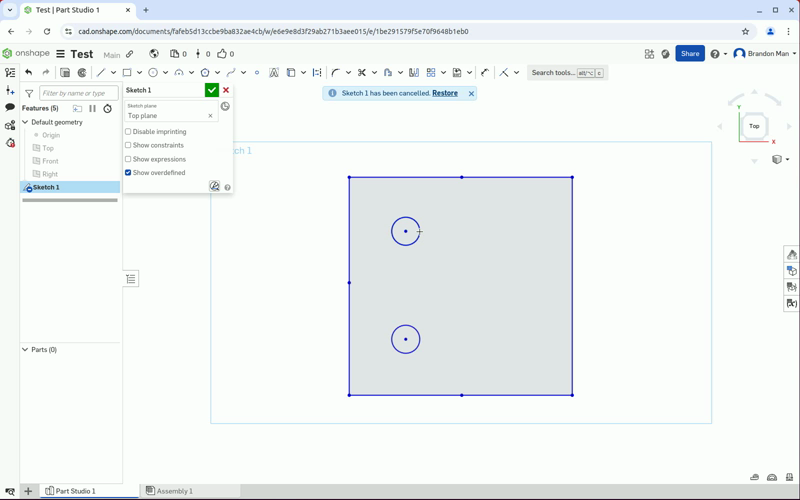
key_down(shift)
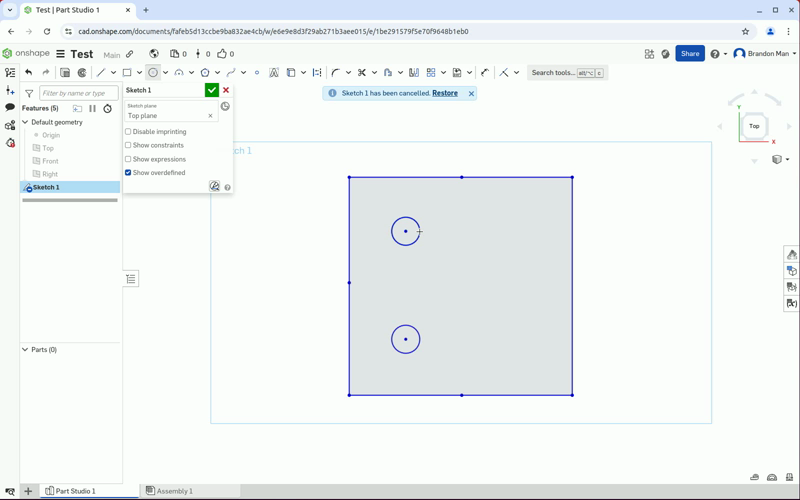
mouse_move(516, 339)
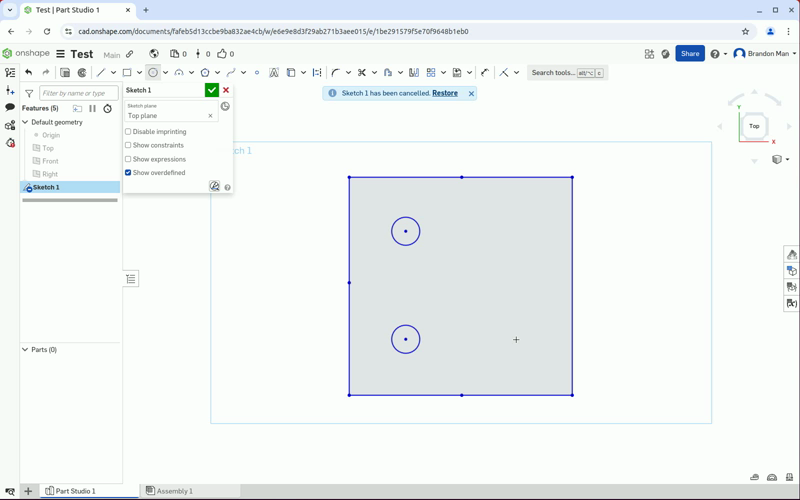
click(516, 339)
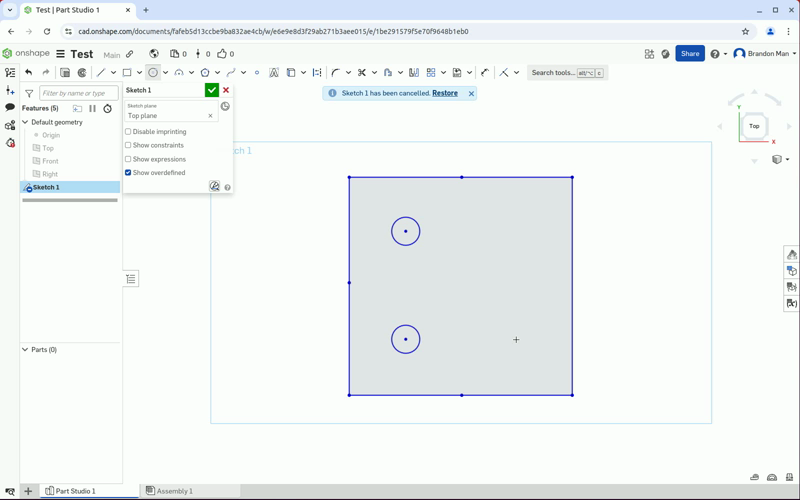
key_up(shift)
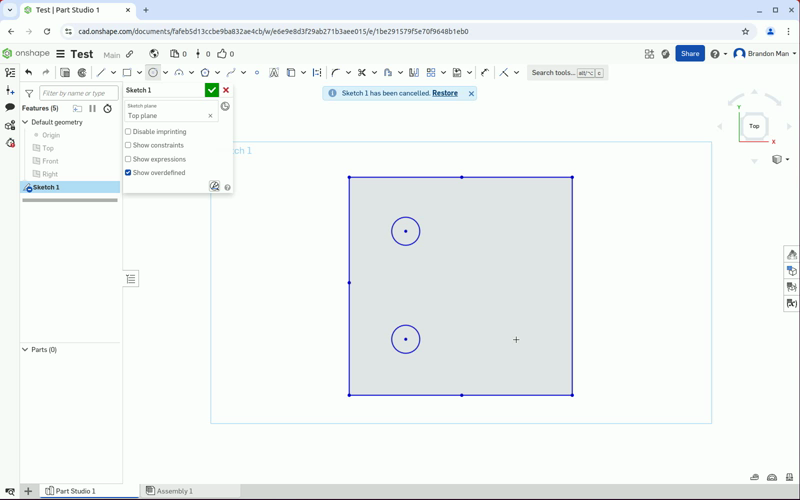
mouse_move(530, 339)
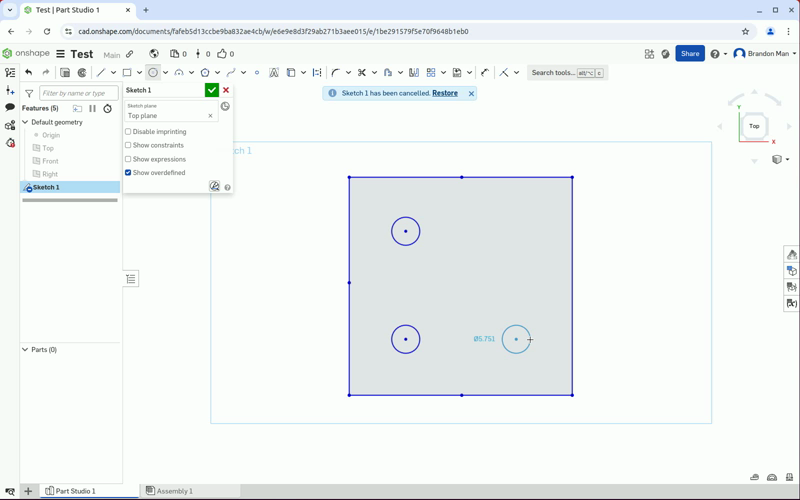
click(530, 339)
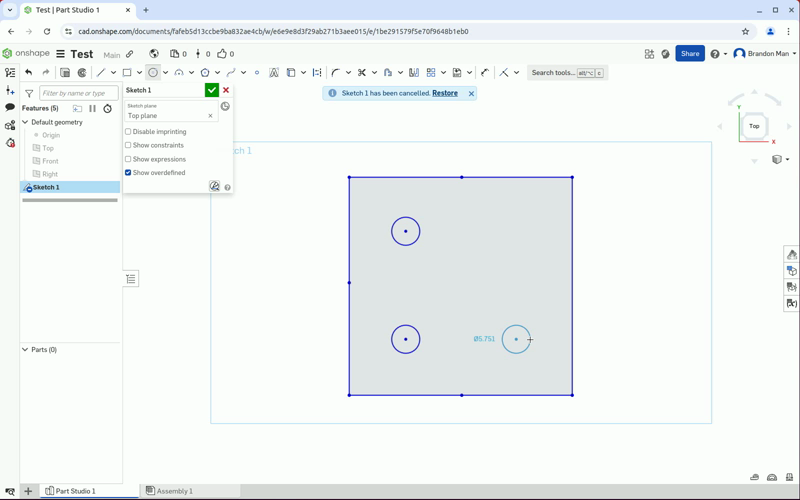
key(esc)
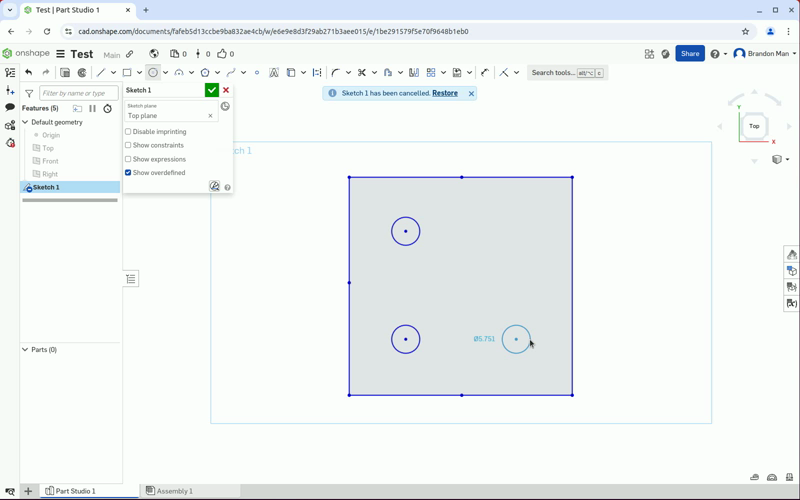
key(c)
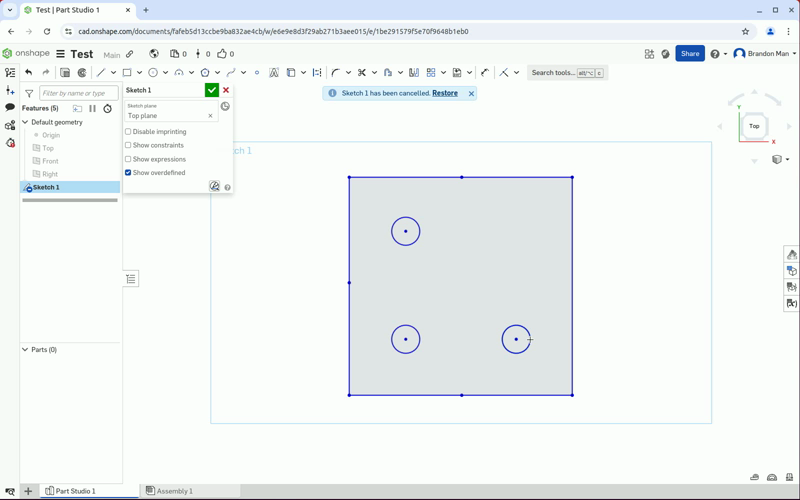
key_down(shift)
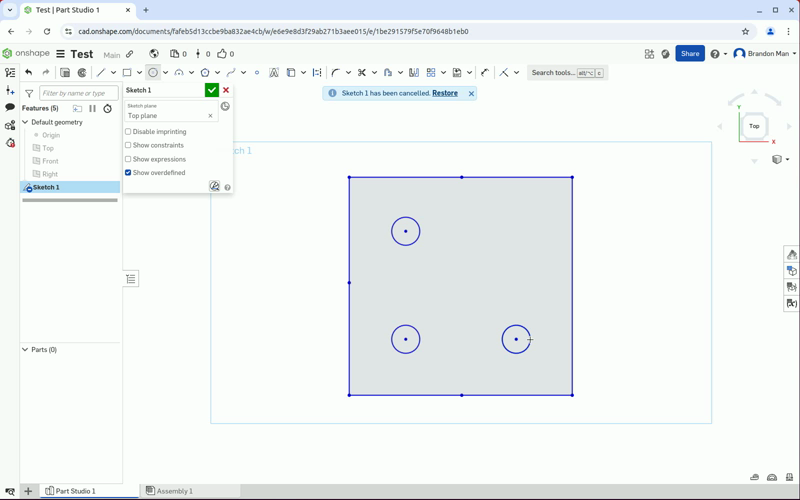
mouse_move(516, 231)
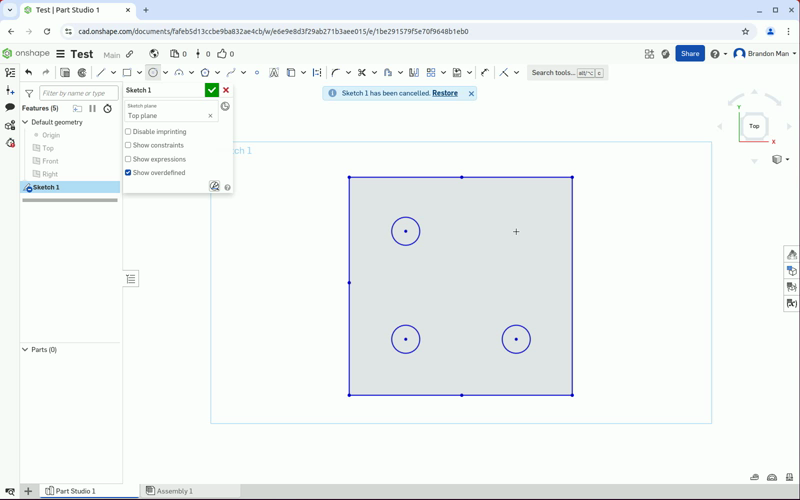
click(516, 231)
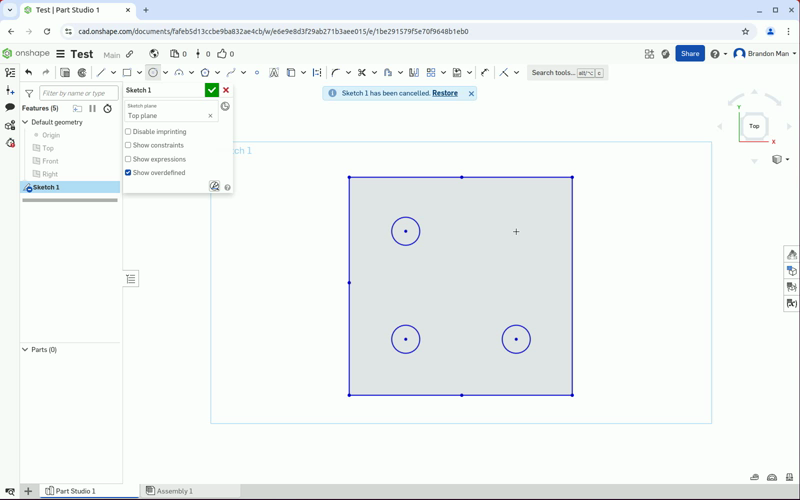
key_up(shift)
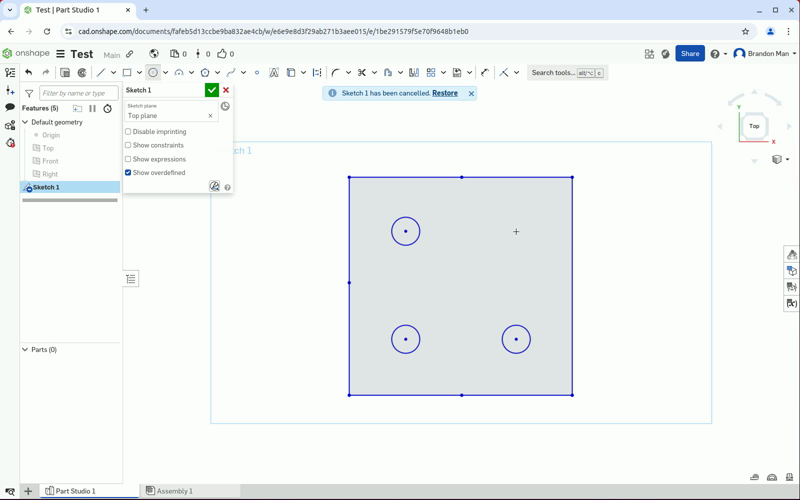
mouse_move(530, 231)
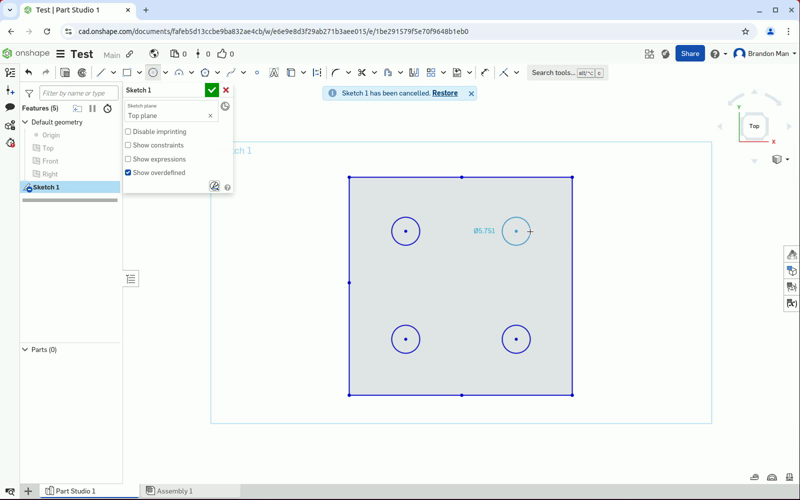
click(530, 231)
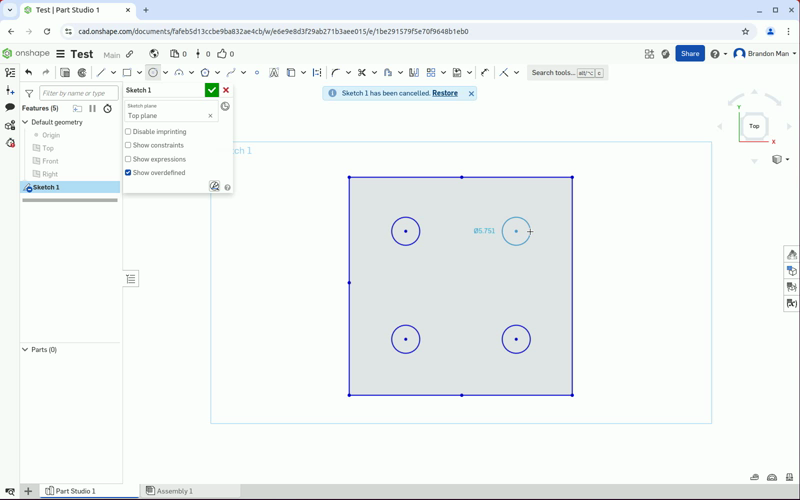
key(esc)
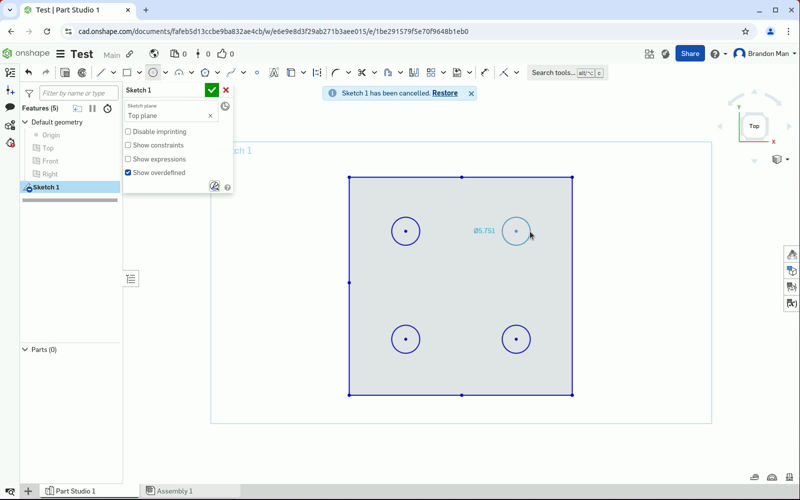
mouse_move(393, 292)
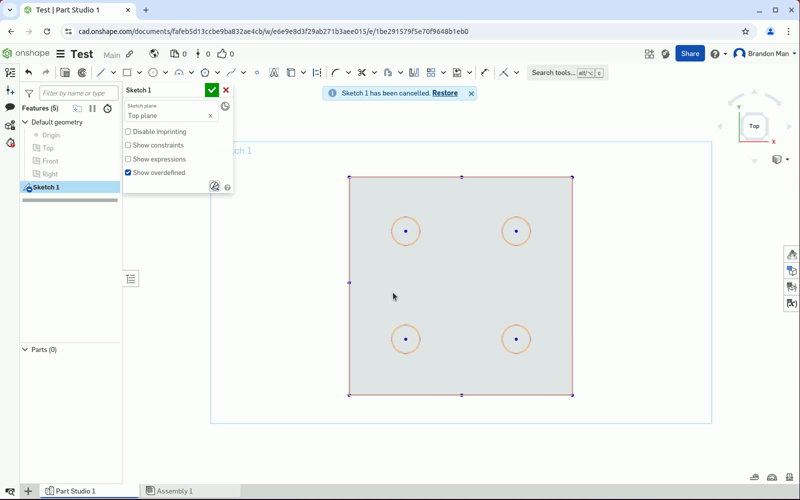
click(393, 292)
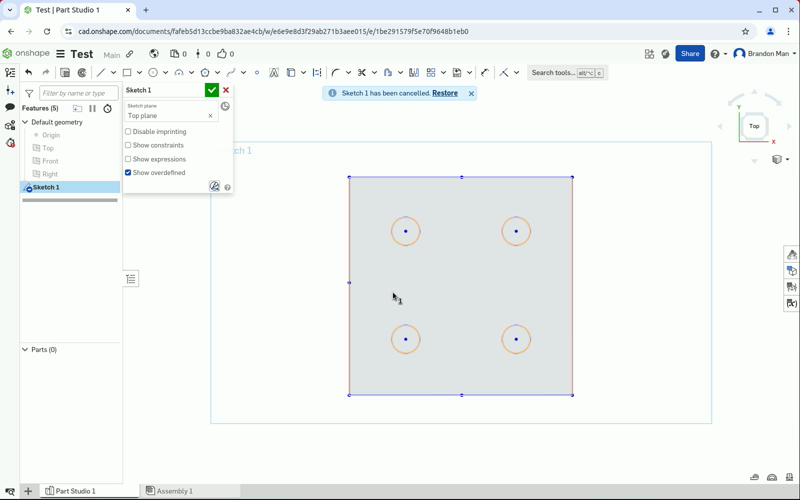
mouse_move(73, 352)
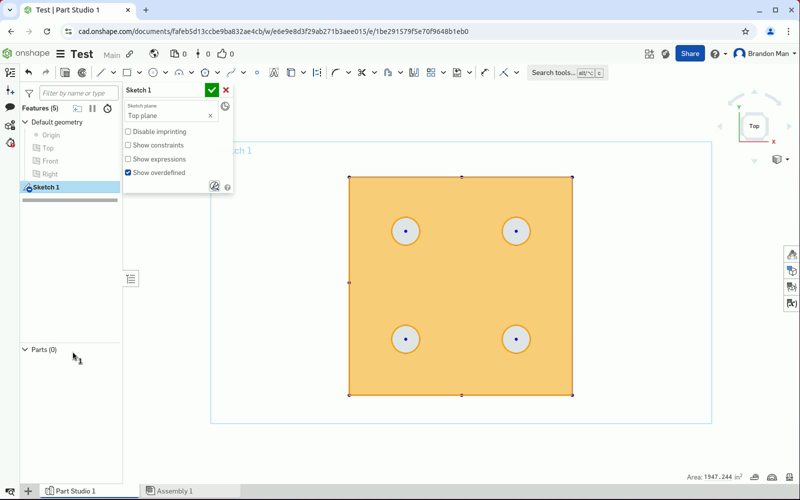
key(shift+y)
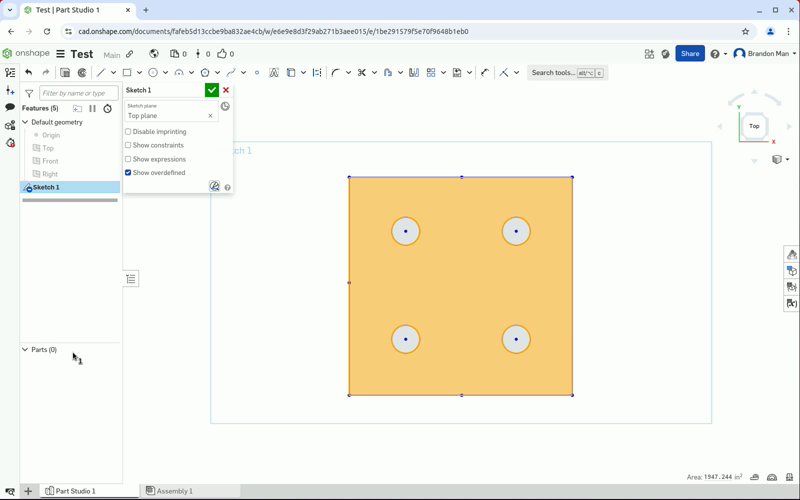
key(shift+e)
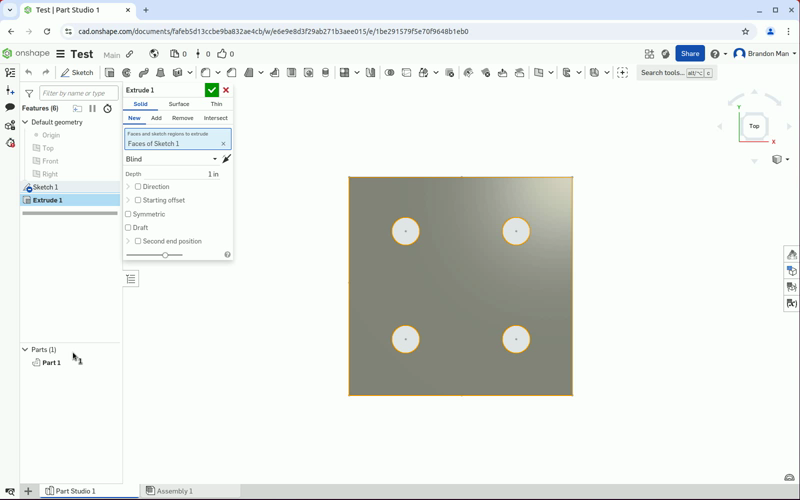
mouse_move(143, 106)
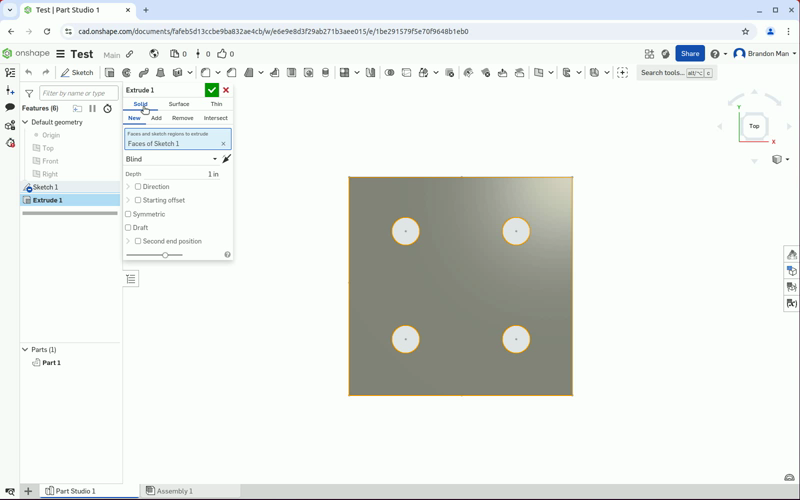
click(143, 106)
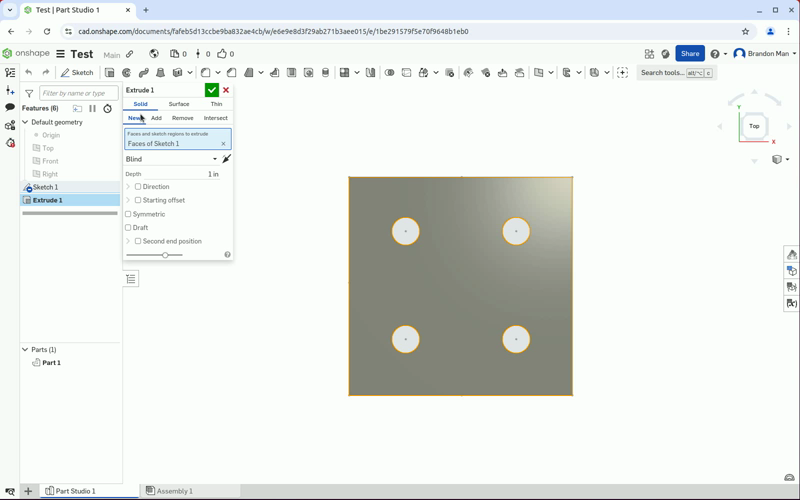
mouse_move(137, 120)
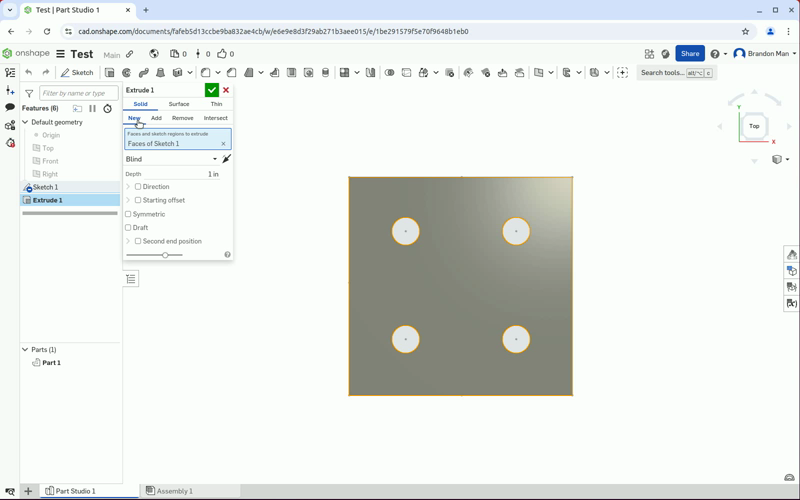
click(137, 120)
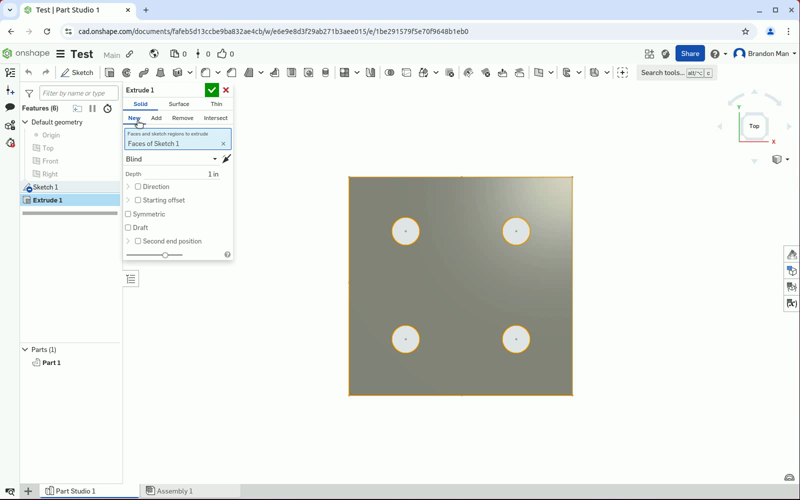
key(tab, 4)
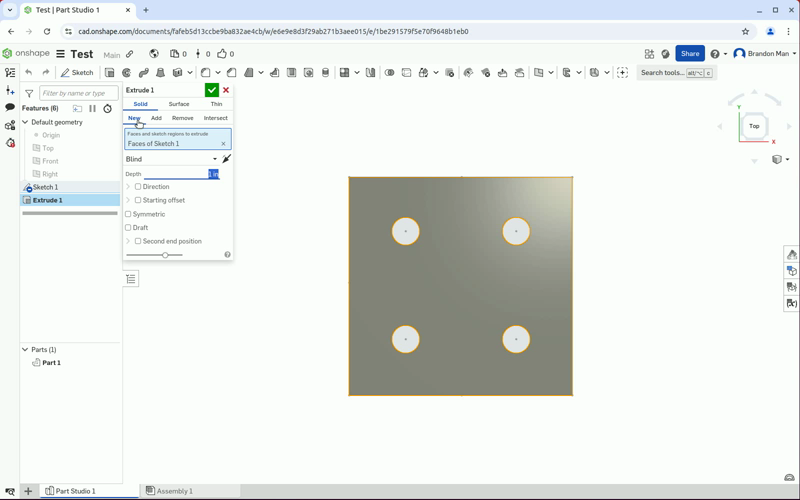
text(20.46)
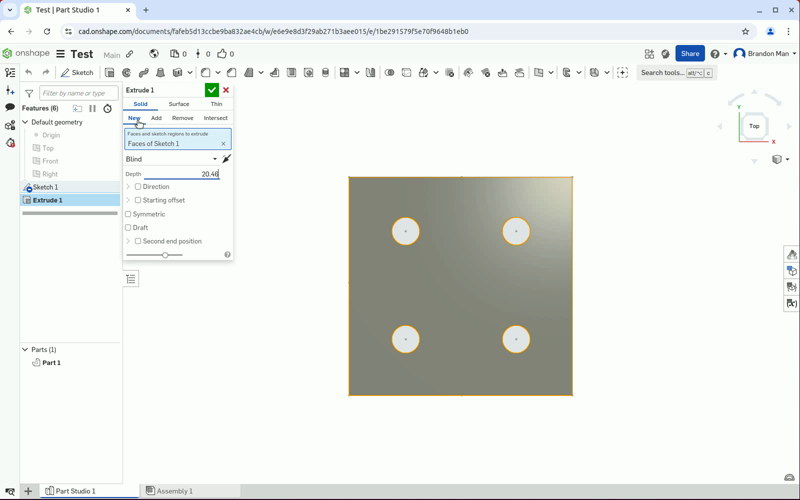
key(enter)
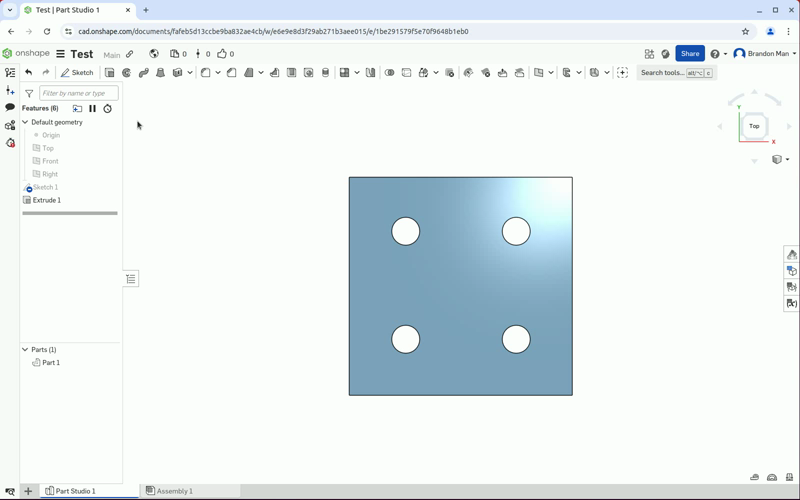
key(shift+h)
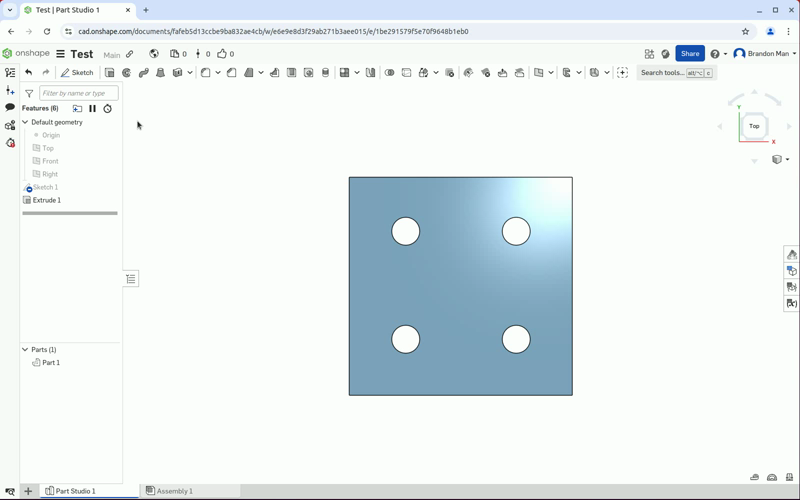
key(shift+h)
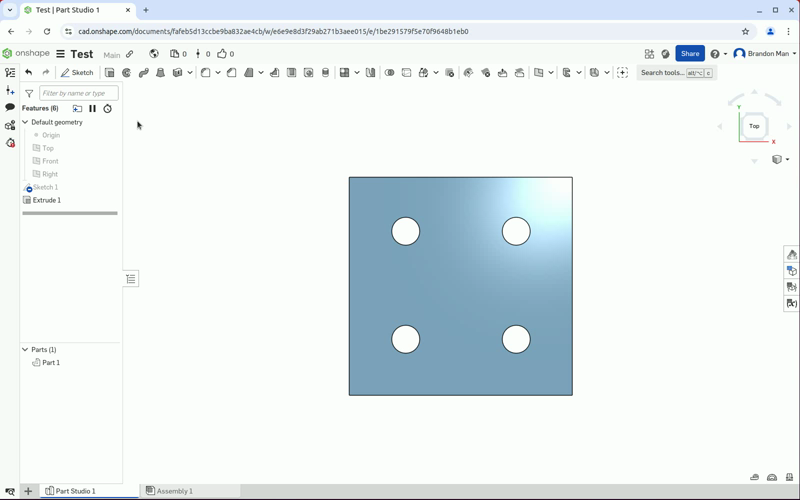
mouse_move(73, 189)
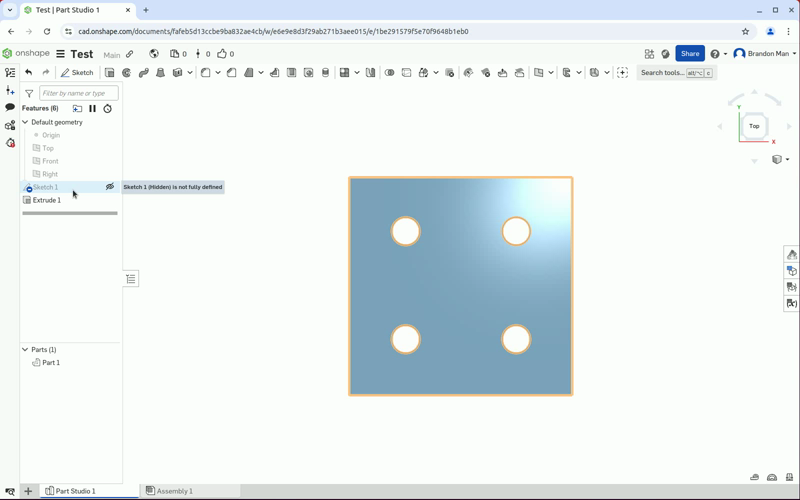
click(73, 189)
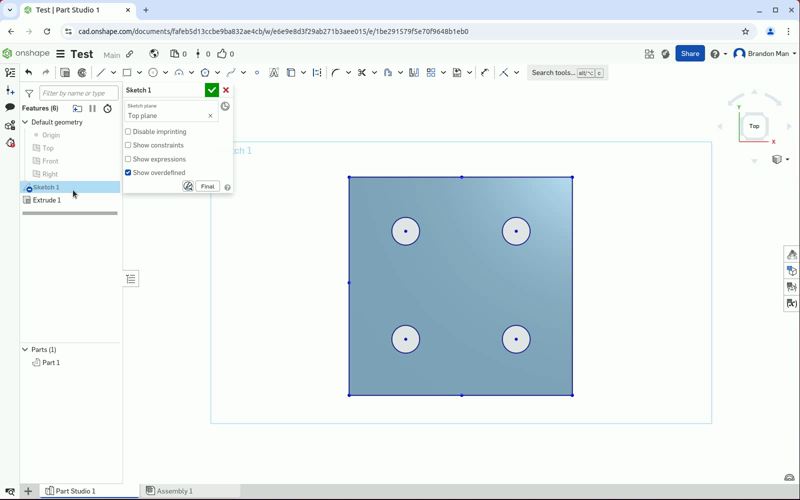
mouse_move(229, 92)
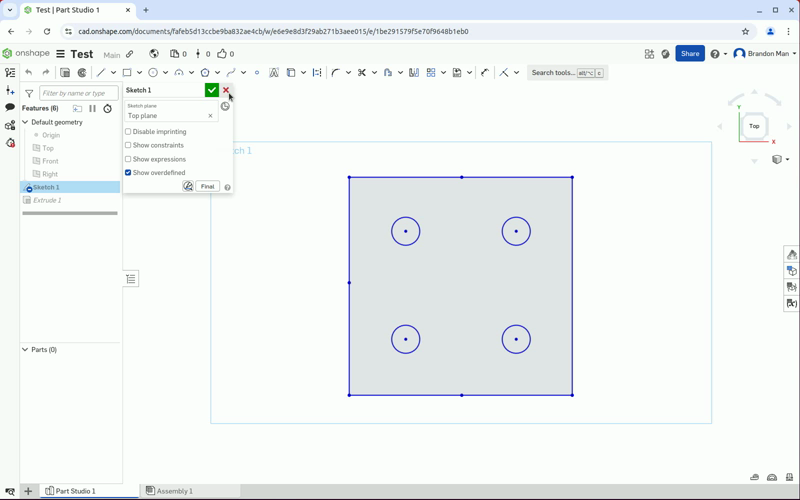
click(229, 92)
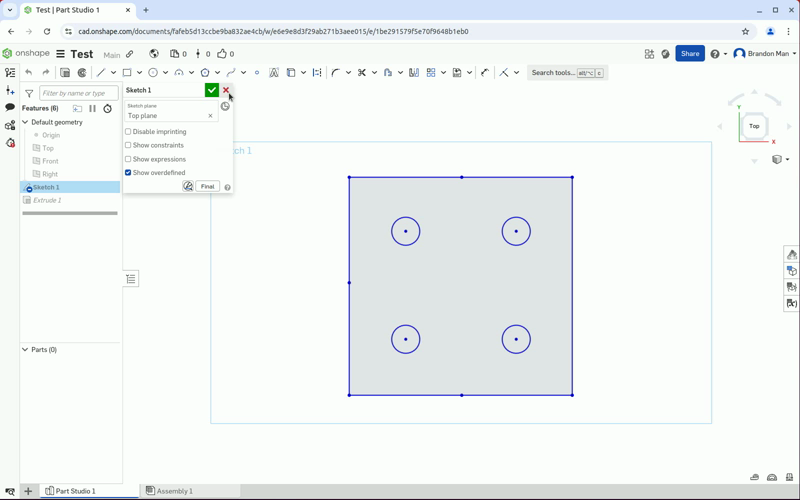
key(shift+s)
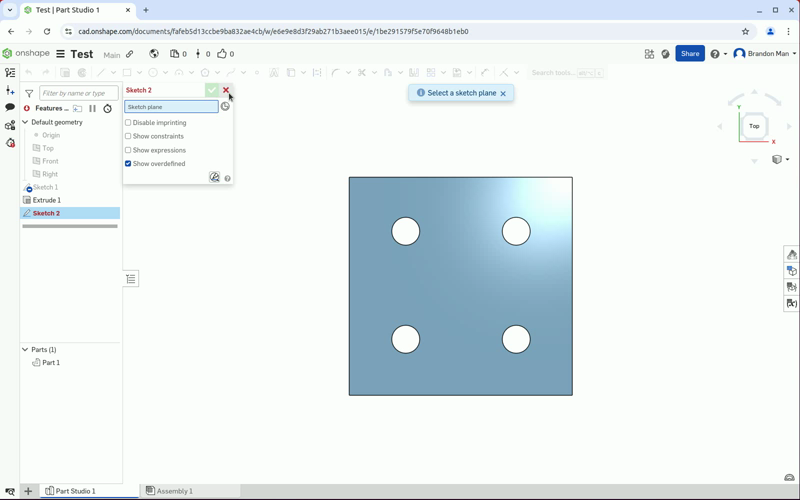
mouse_move(73, 150)
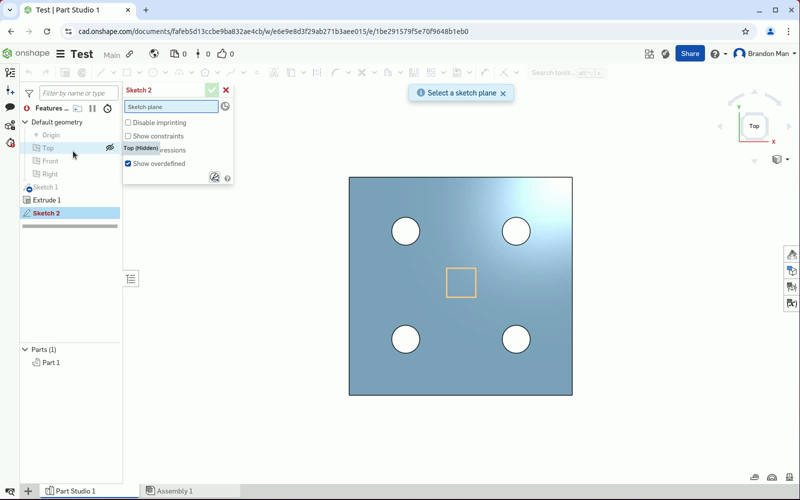
click(73, 150)
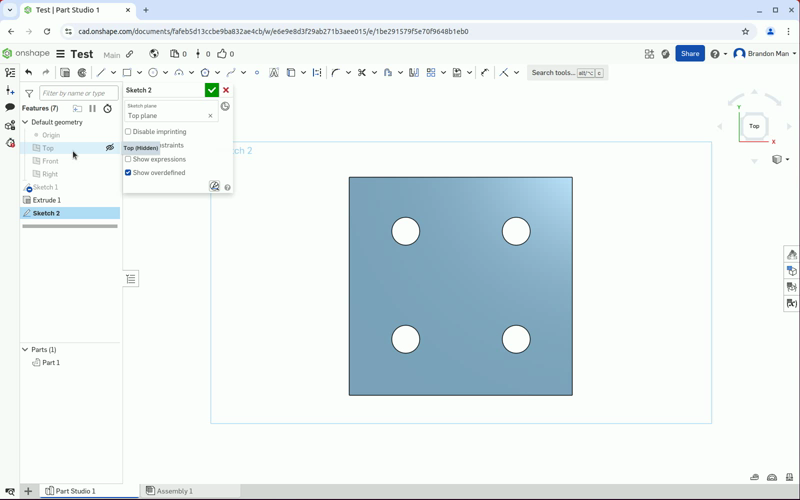
mouse_move(73, 352)
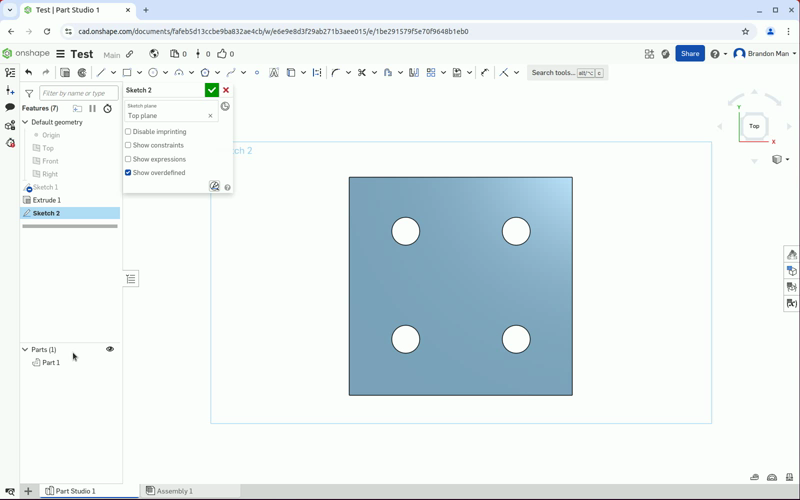
key(y)
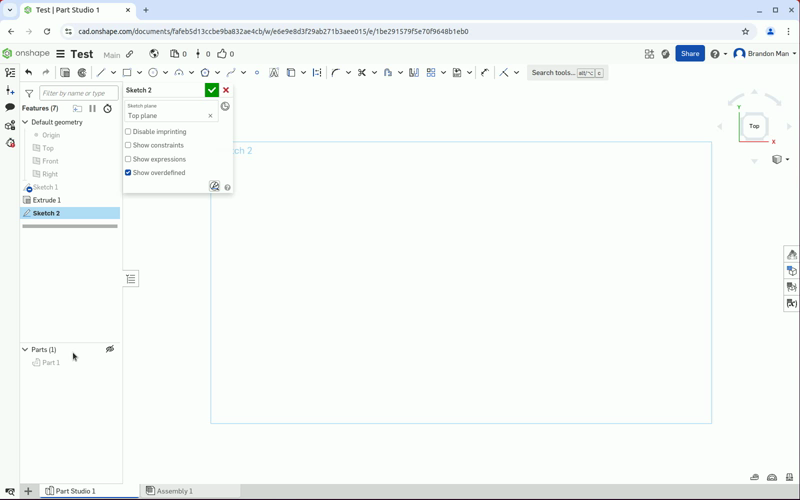
key(c)
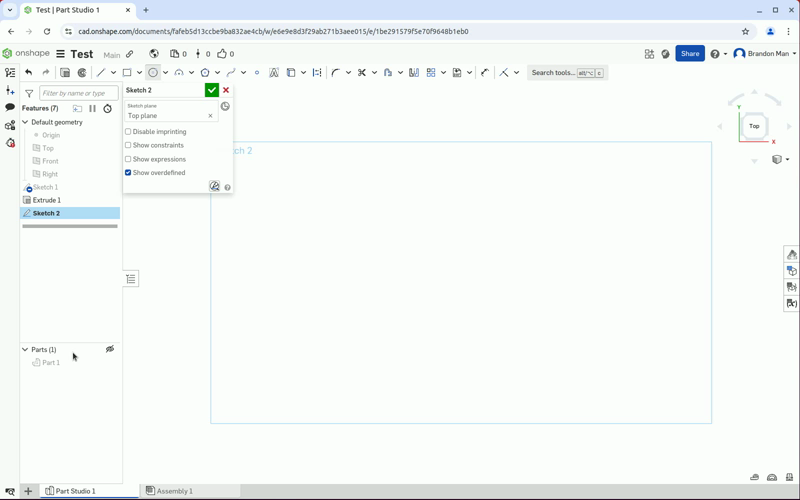
key_down(shift)
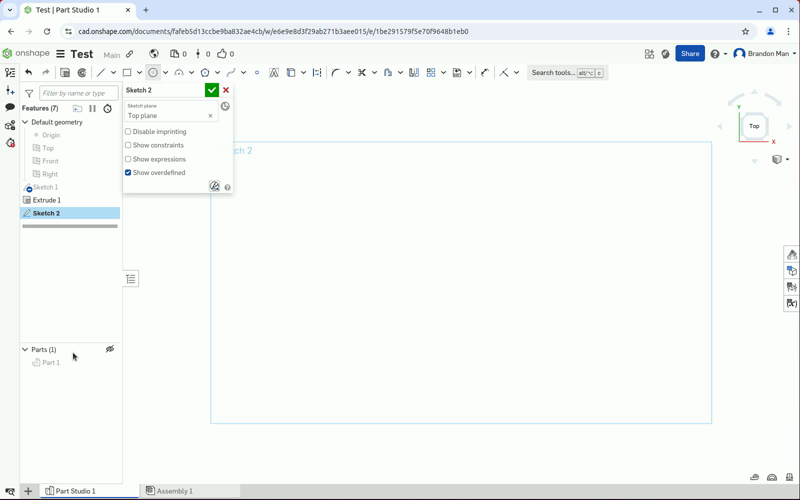
mouse_move(405, 230)
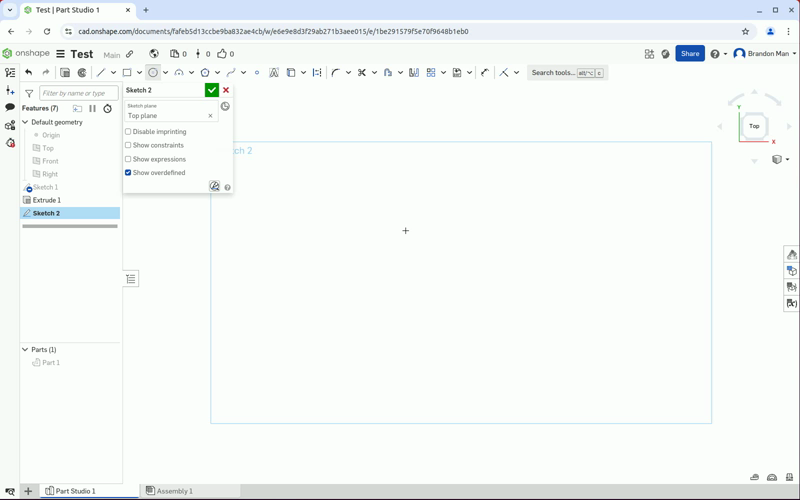
click(405, 230)
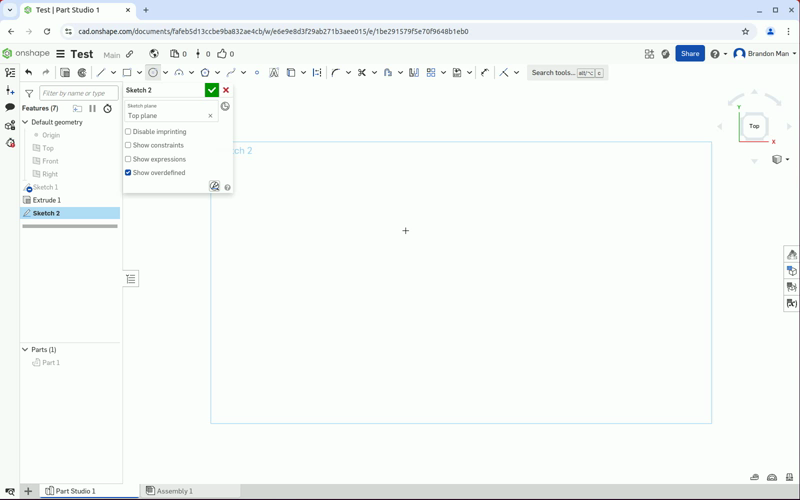
key_up(shift)
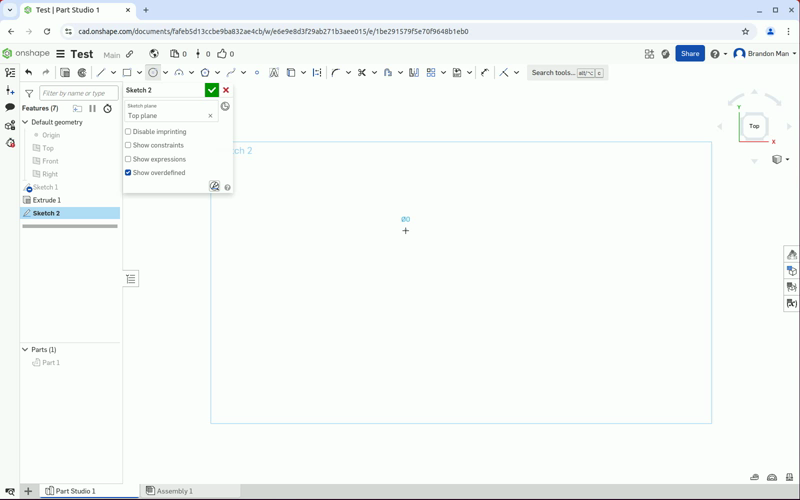
mouse_move(420, 230)
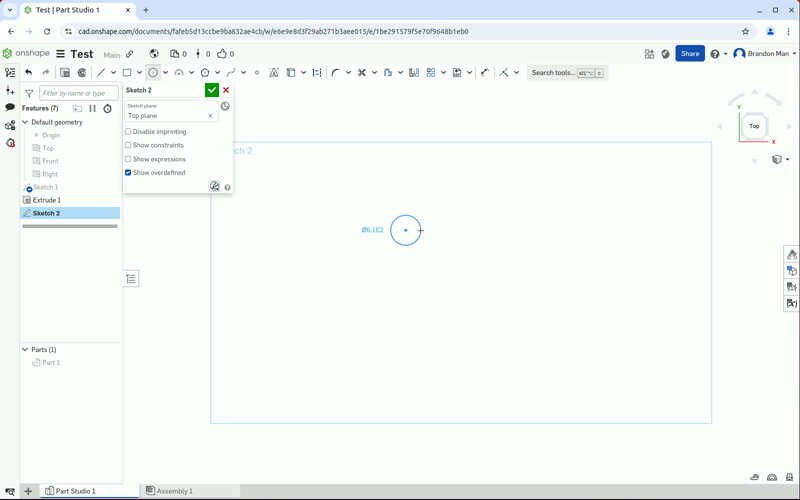
click(420, 230)
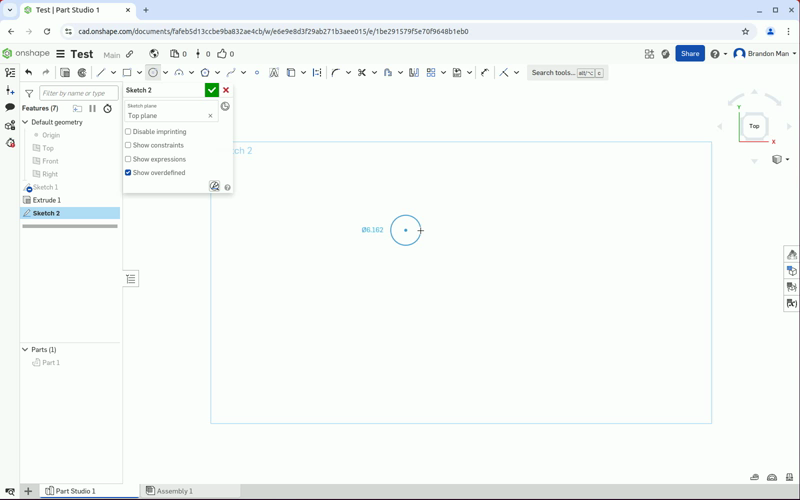
key(esc)
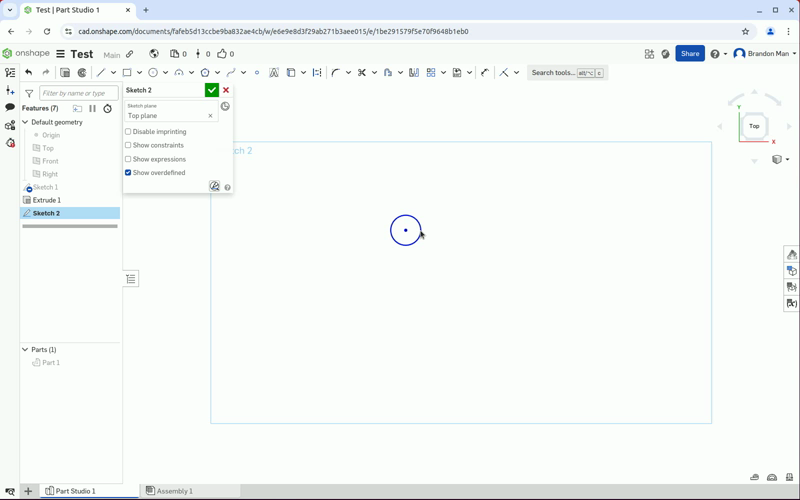
mouse_move(391, 231)
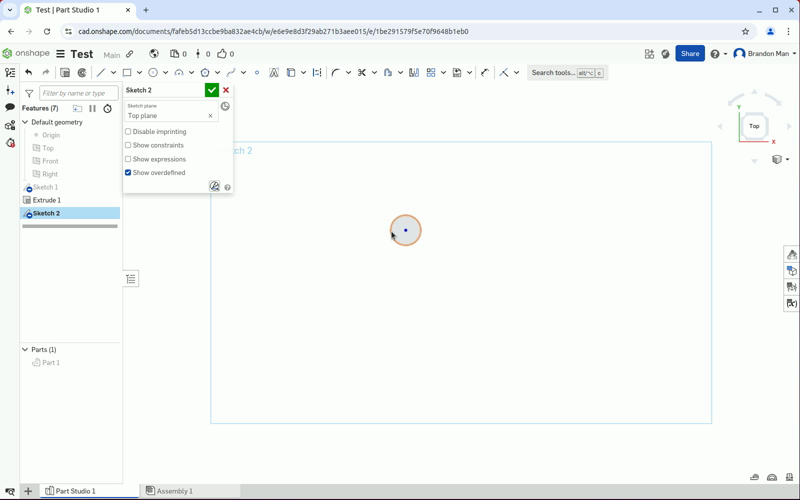
scroll(6)
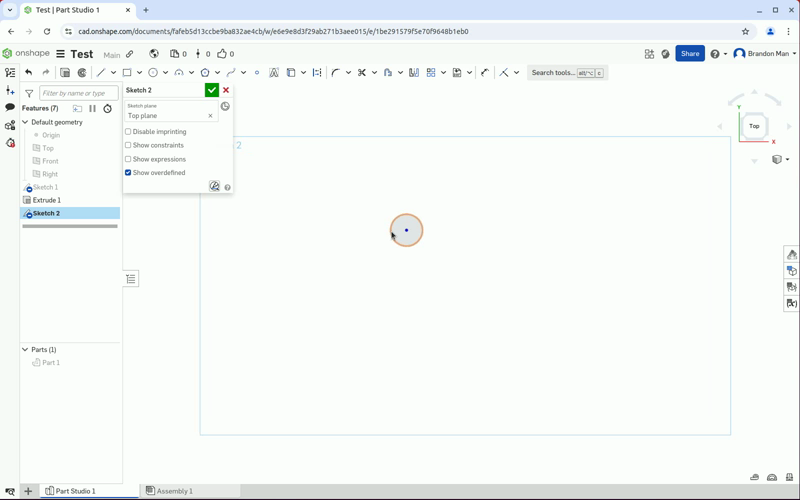
scroll(6)
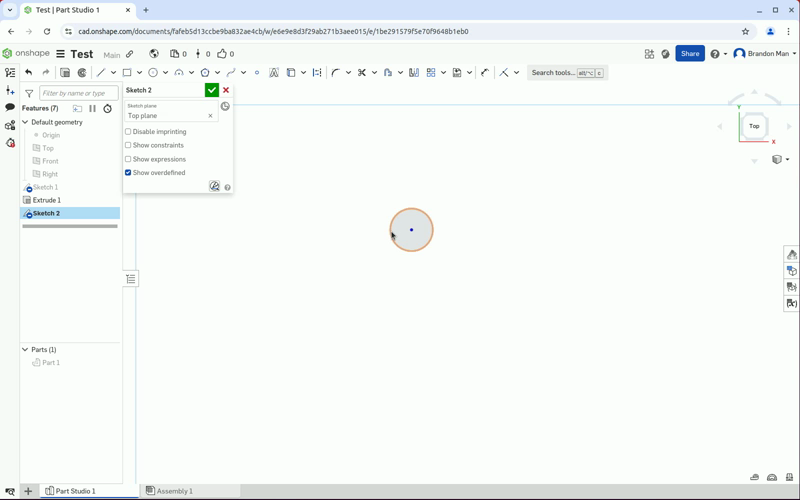
scroll(6)
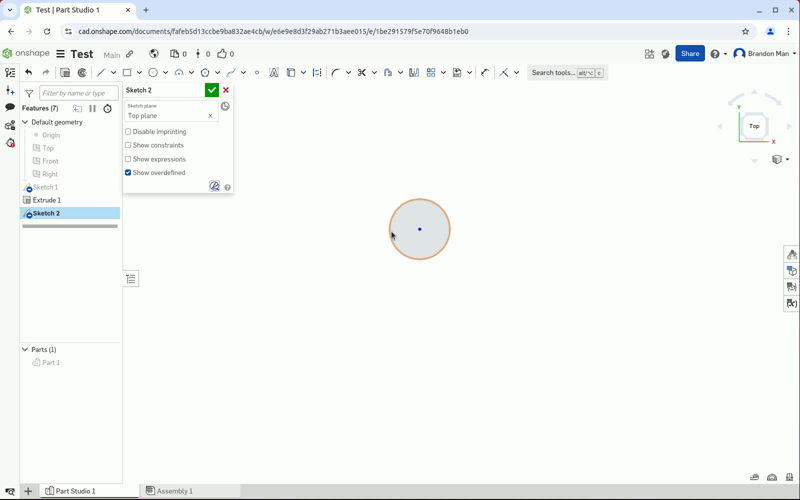
scroll(6)
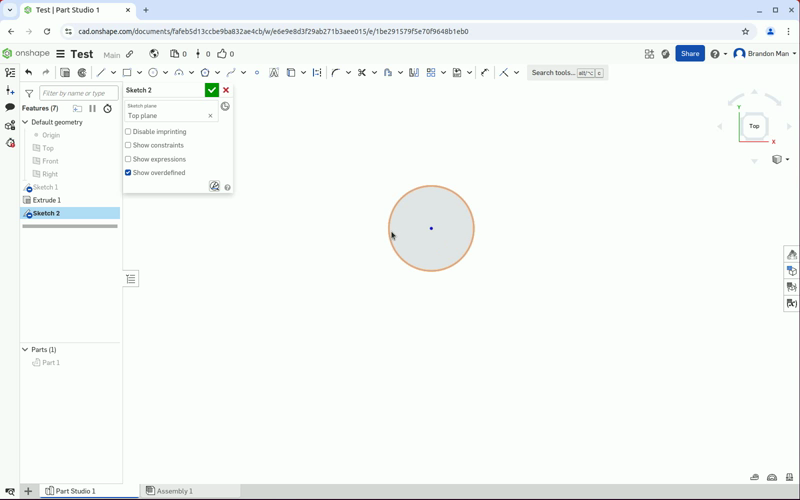
scroll(6)
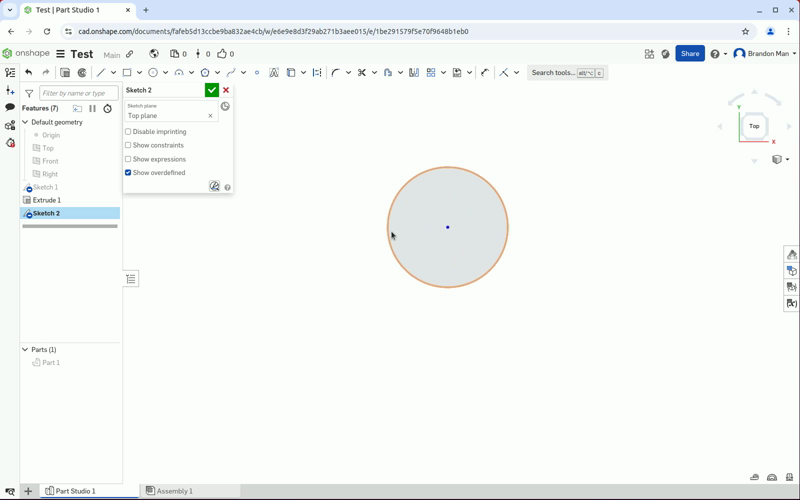
scroll(6)
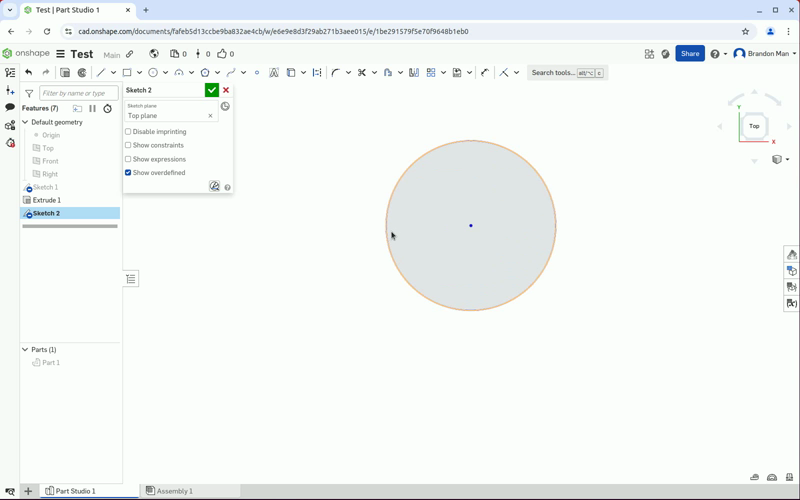
scroll(6)
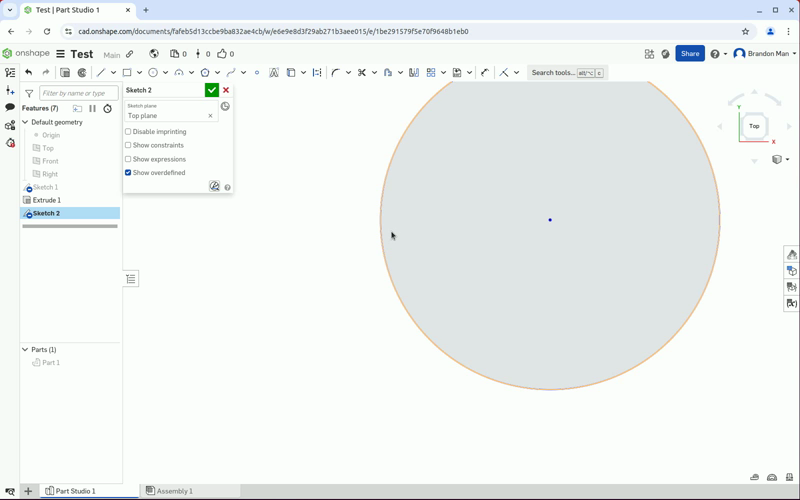
click(391, 231)
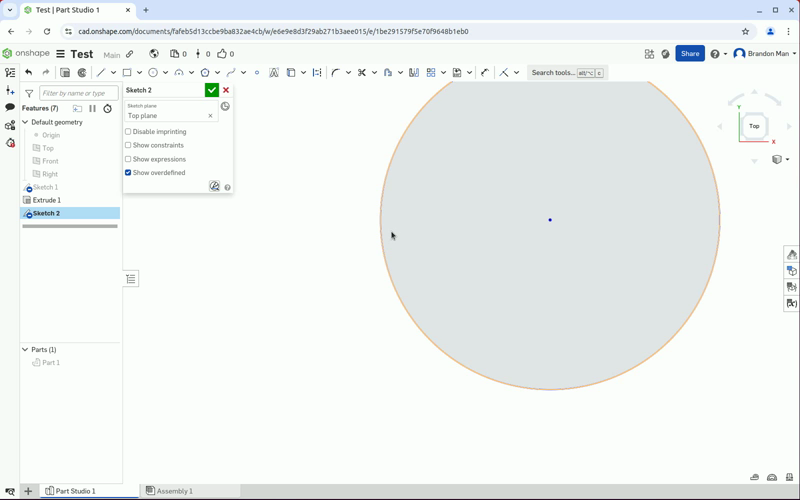
scroll(-6)
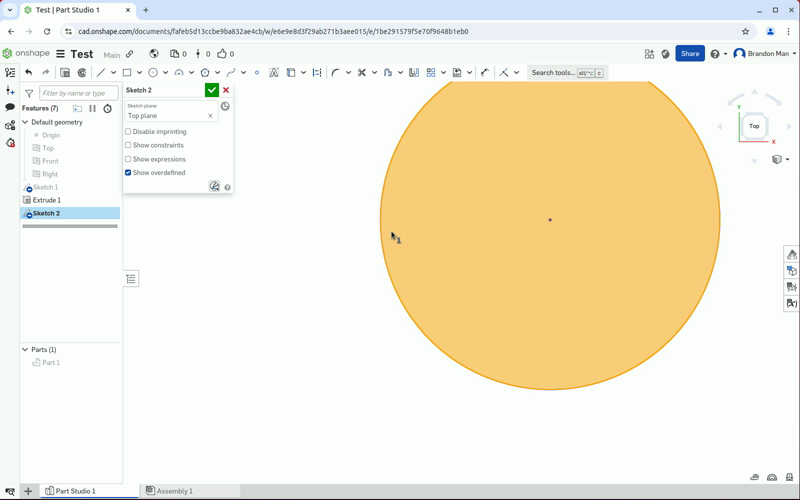
scroll(-6)
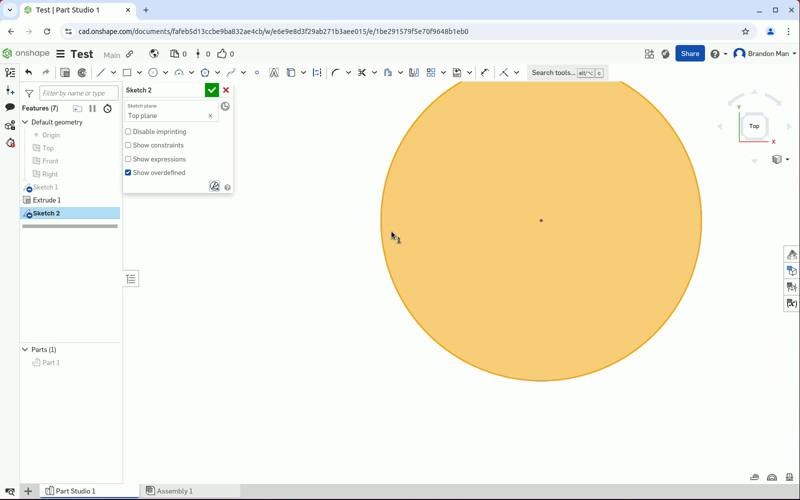
scroll(-6)
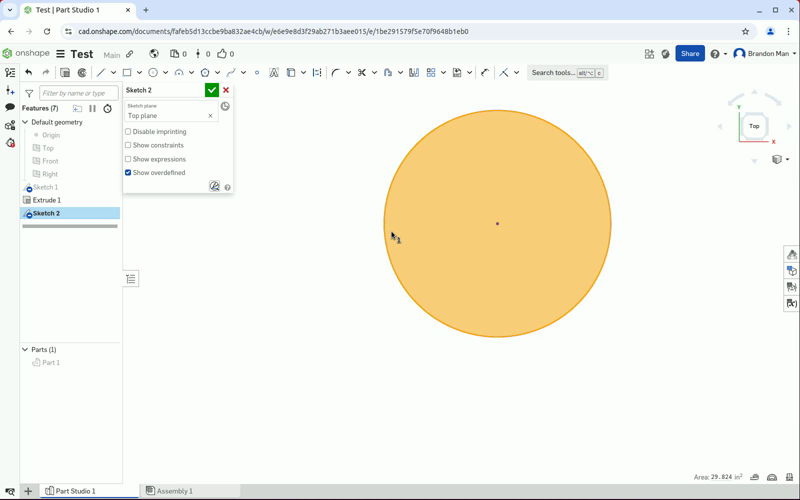
scroll(-6)
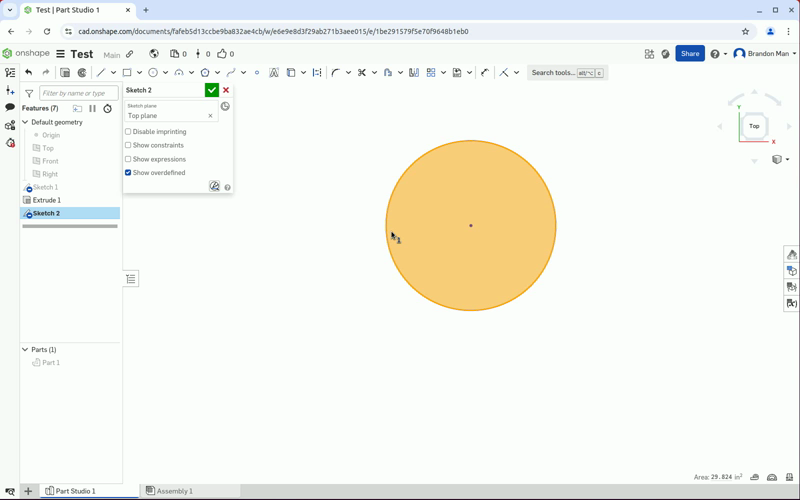
scroll(-6)
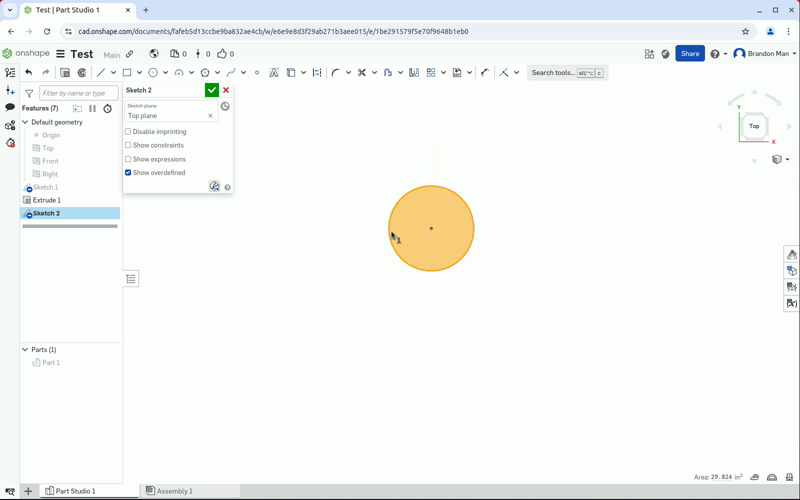
scroll(-6)
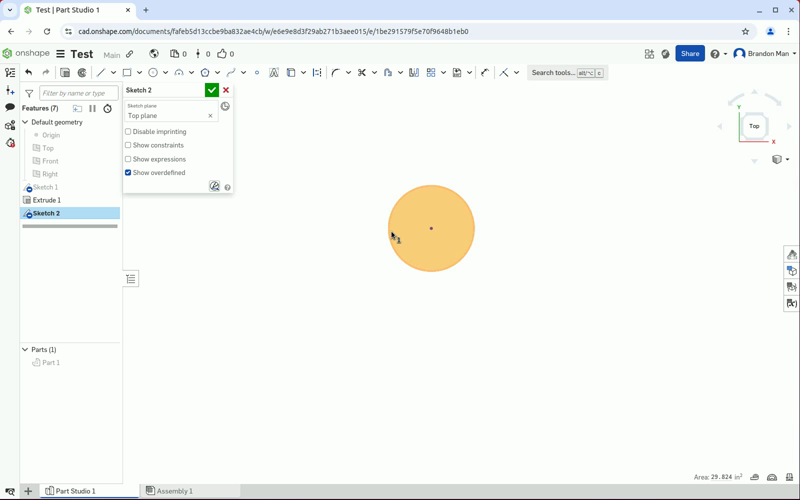
scroll(-6)
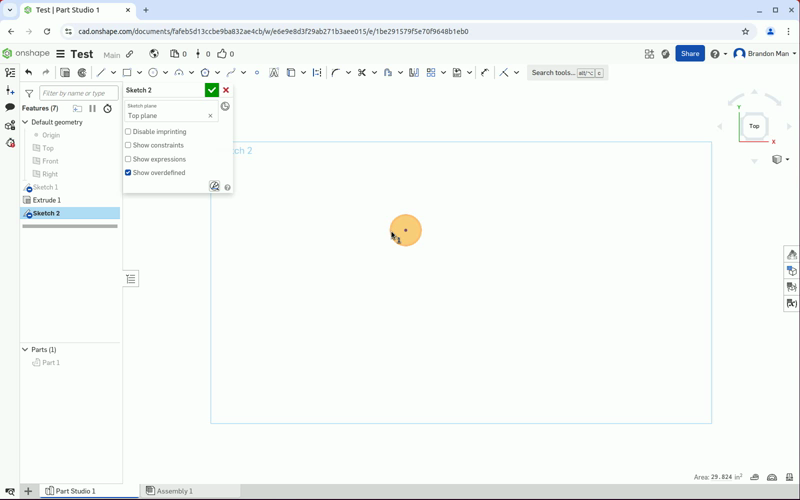
mouse_move(73, 352)
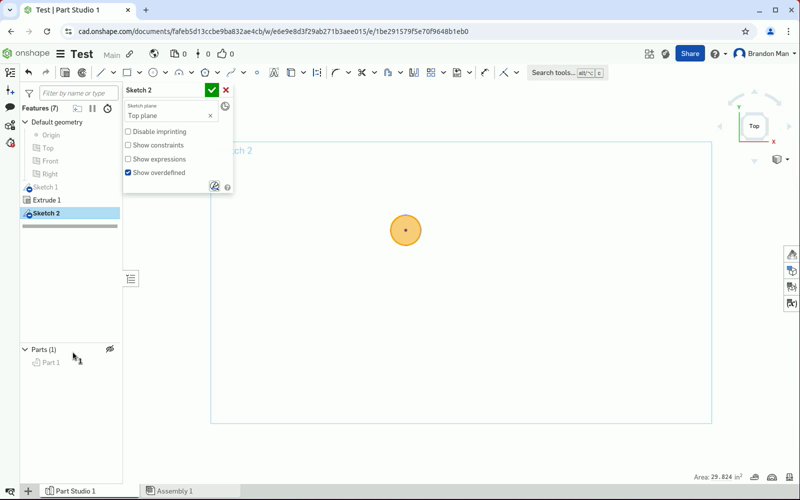
key(shift+y)
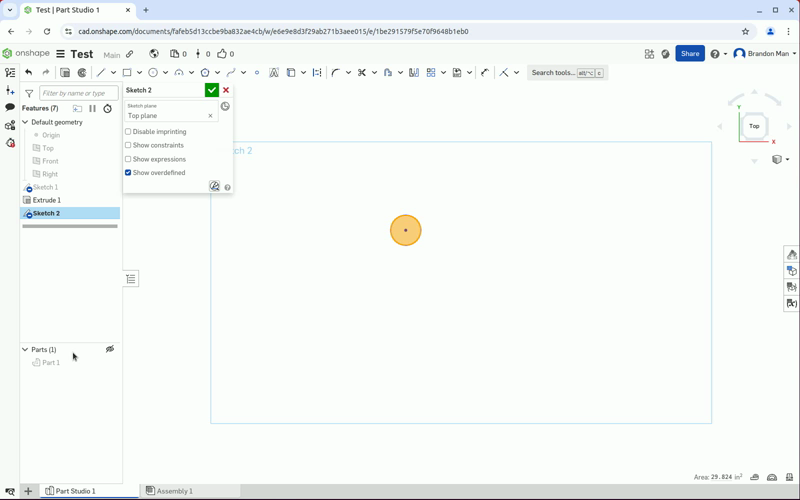
key(shift+e)
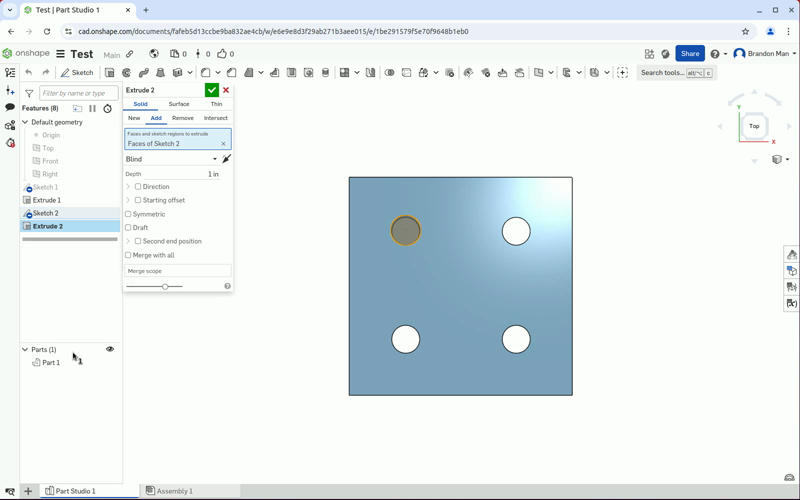
mouse_move(143, 106)
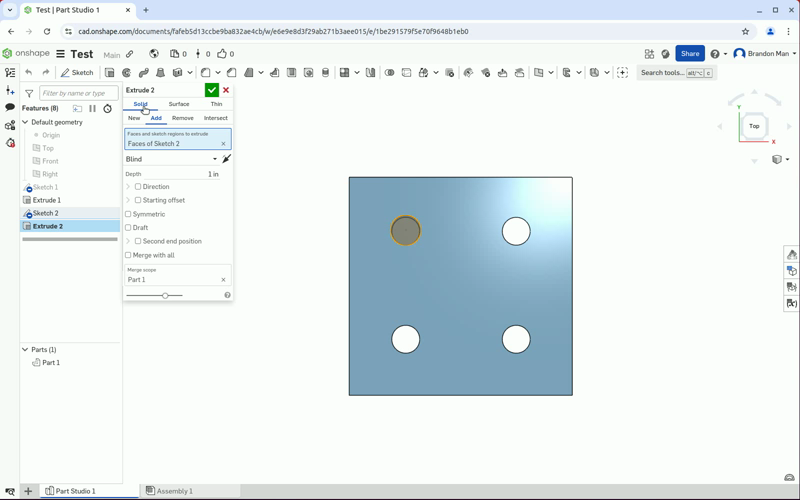
click(143, 106)
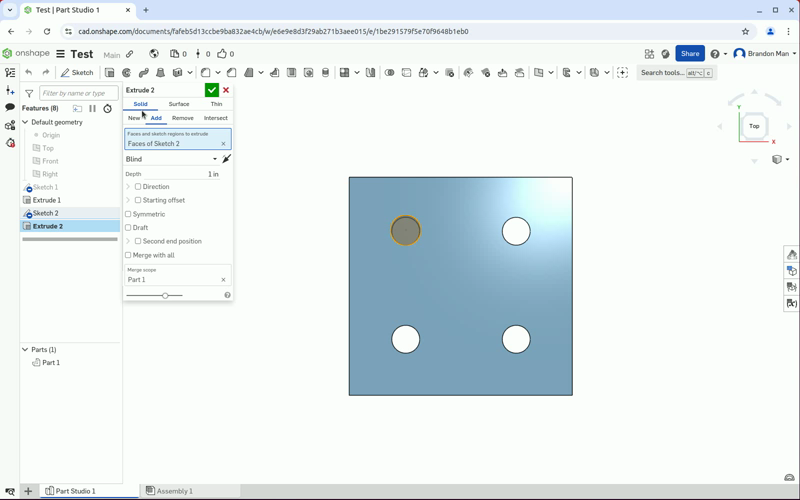
mouse_move(137, 120)
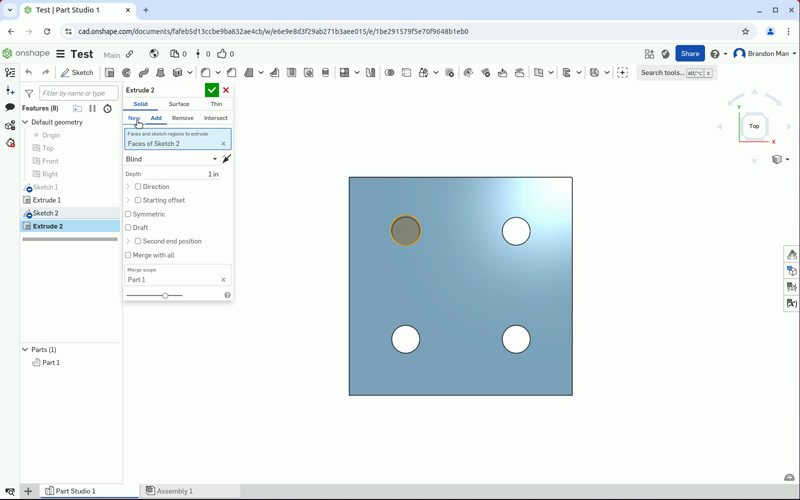
click(137, 120)
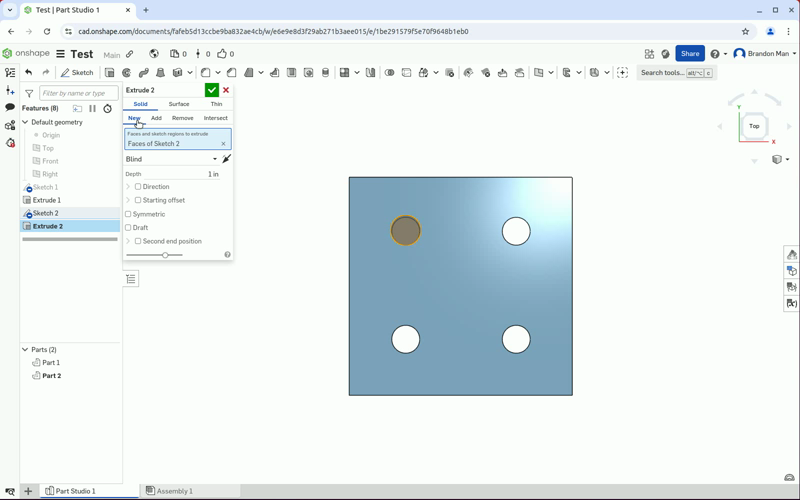
key(tab, 4)
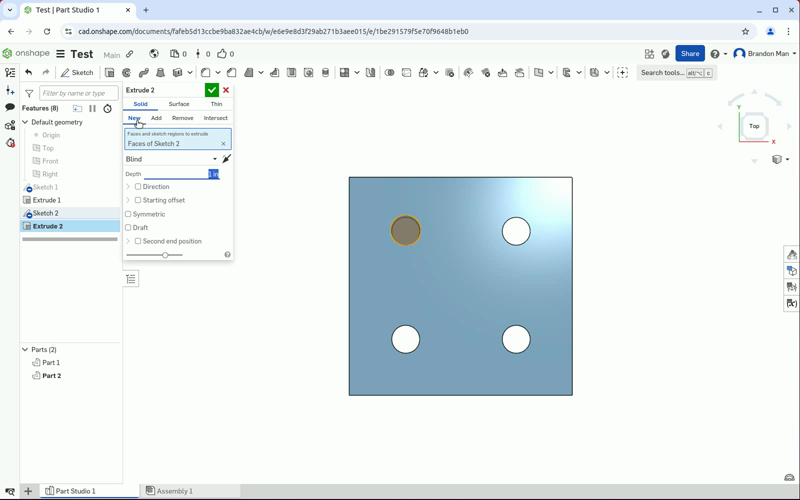
text(5.055)
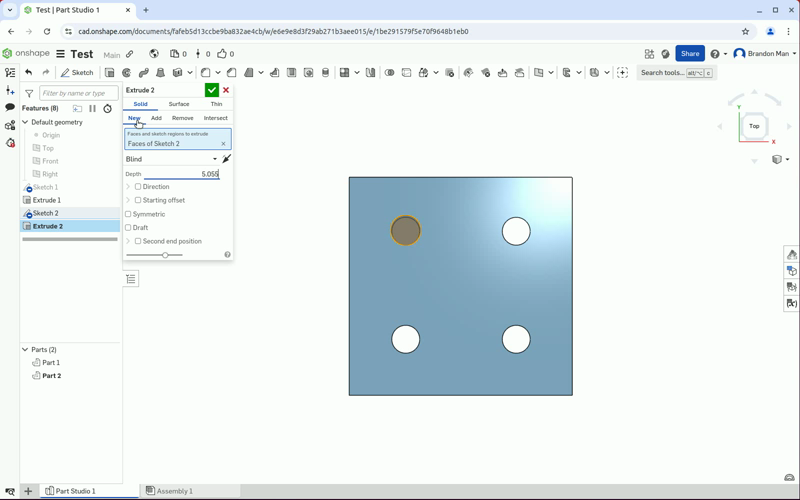
key(enter)
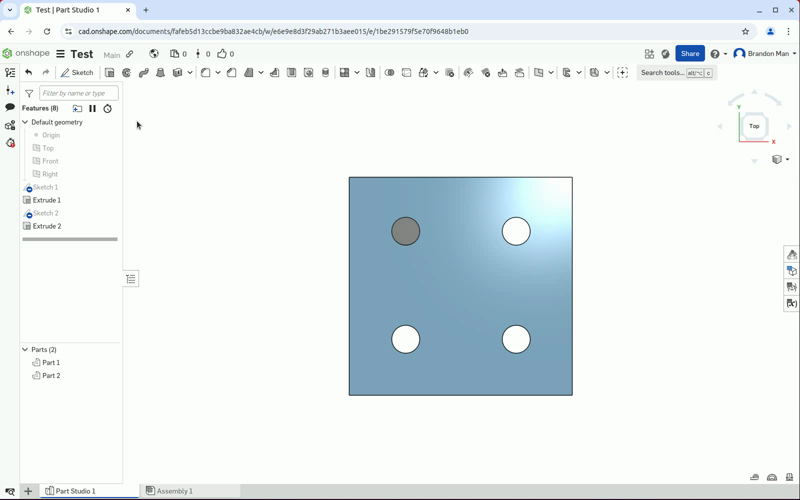
key(shift+h)
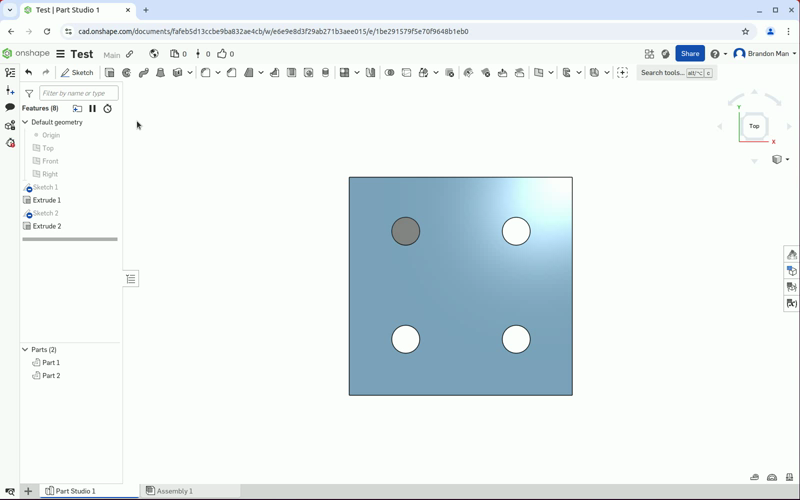
key(shift+h)
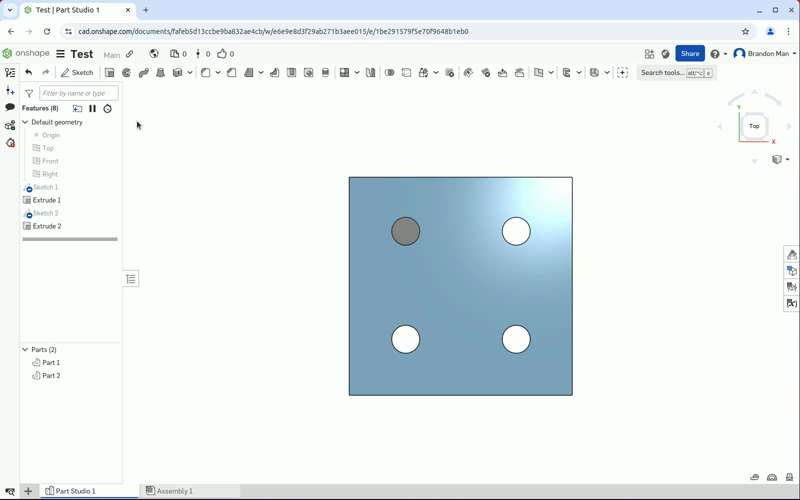
mouse_move(73, 189)
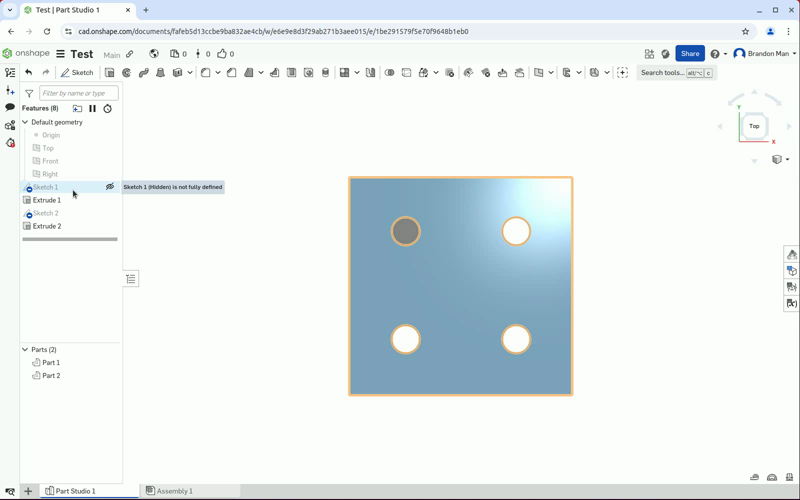
click(73, 189)
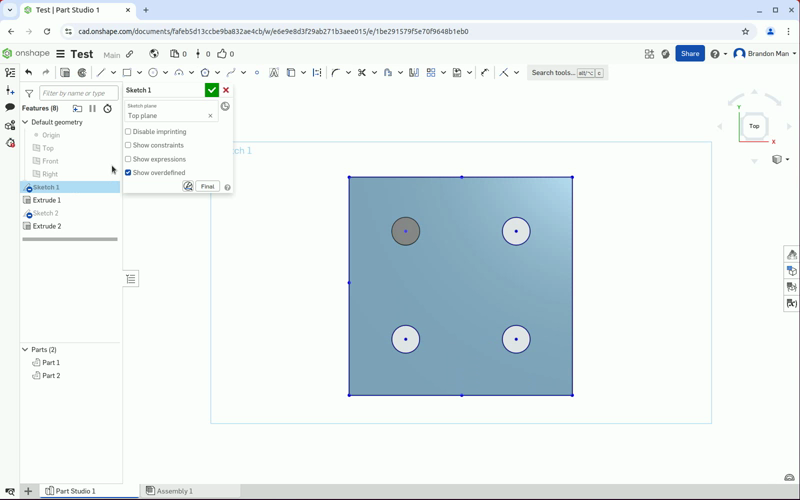
mouse_move(229, 92)
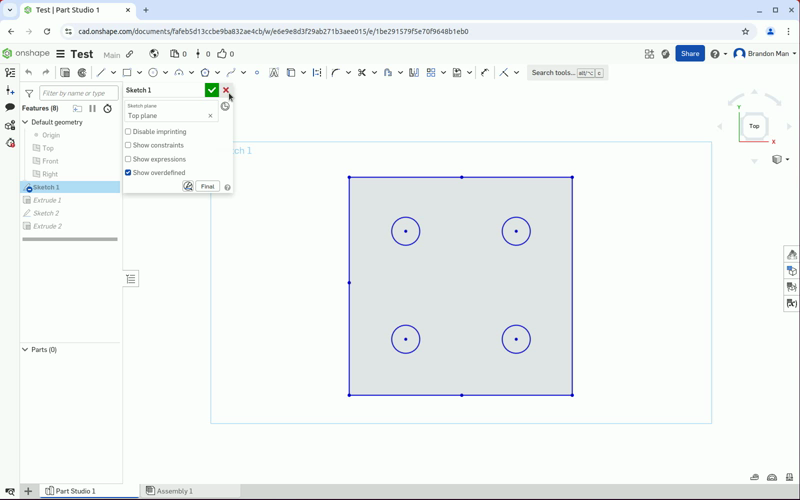
click(229, 92)
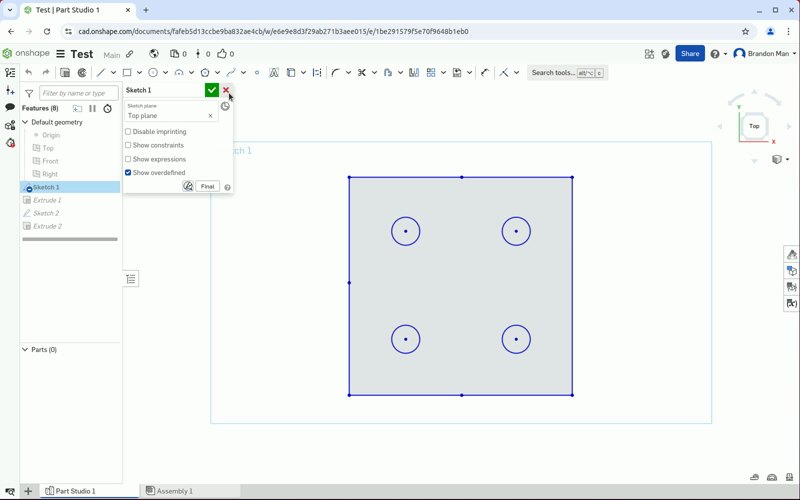
key(shift+s)
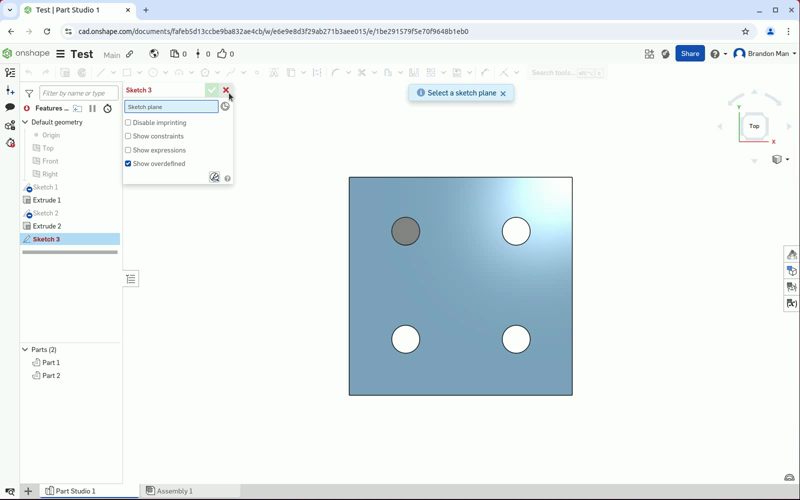
mouse_move(73, 150)
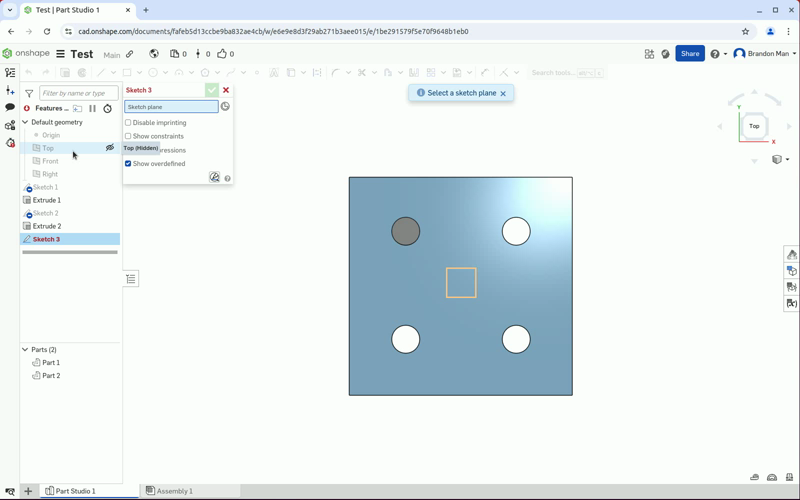
click(73, 150)
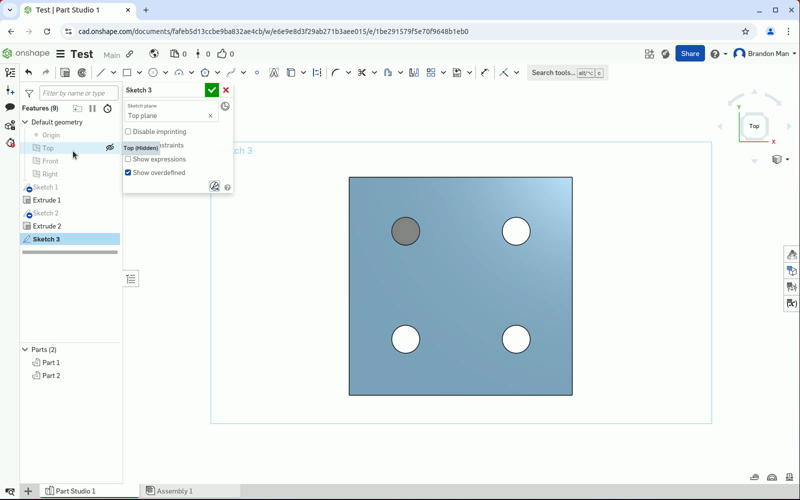
mouse_move(73, 352)
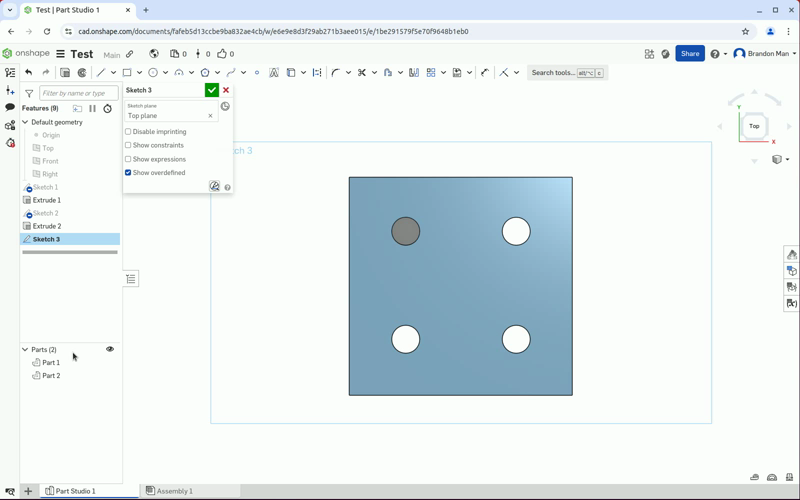
key(y)
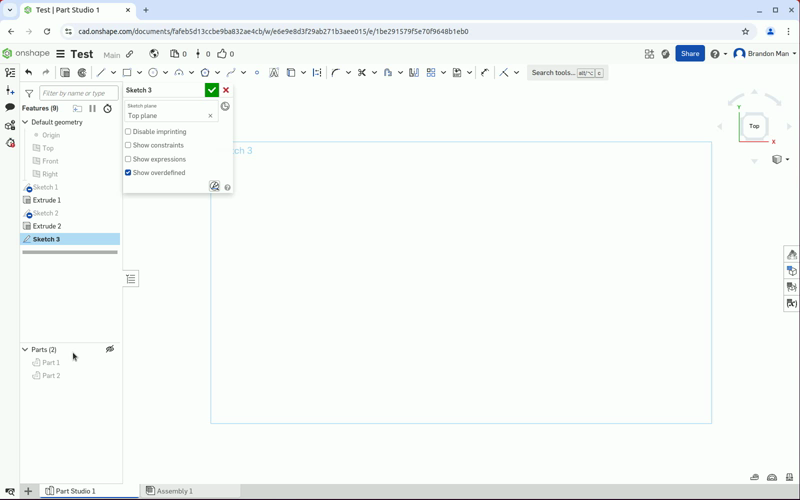
key(c)
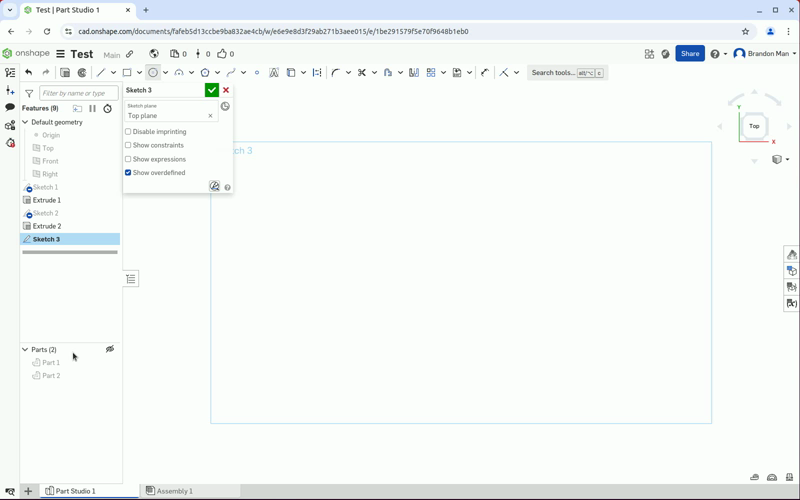
key_down(shift)
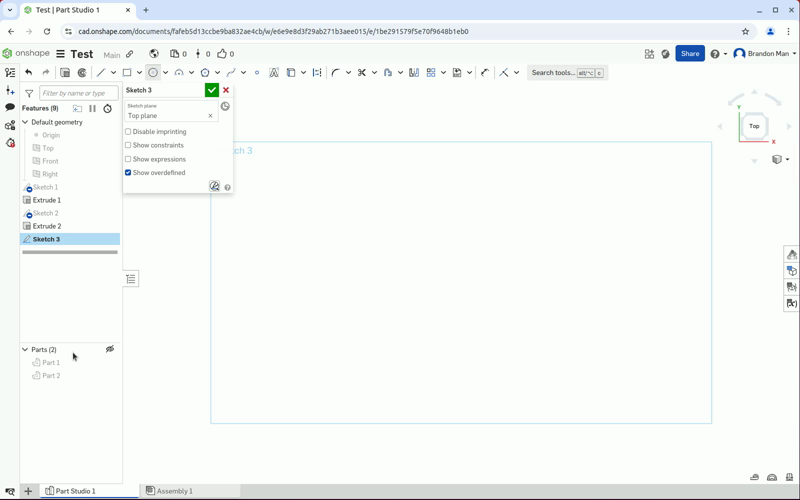
mouse_move(405, 339)
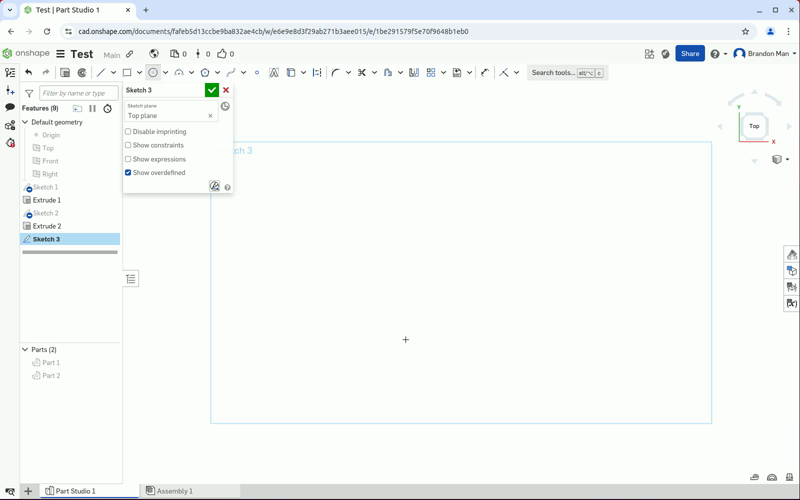
click(405, 339)
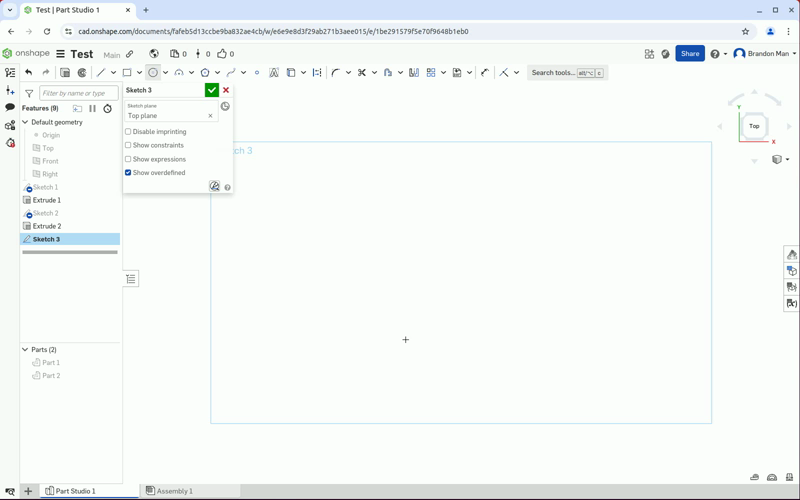
key_up(shift)
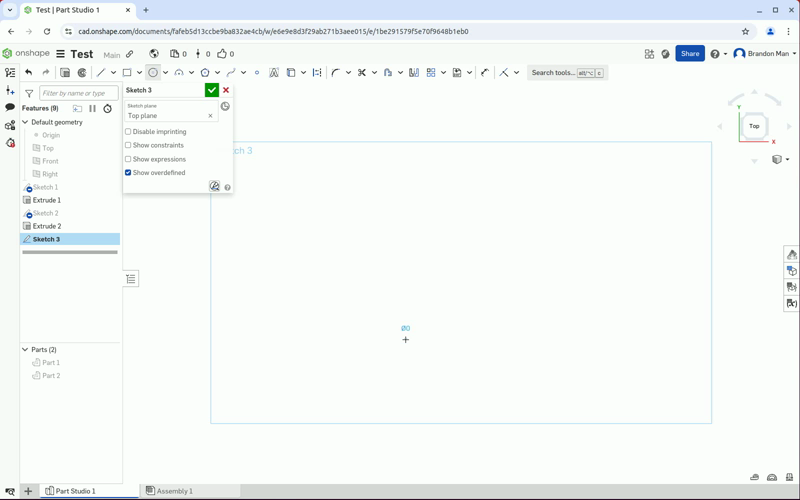
mouse_move(420, 339)
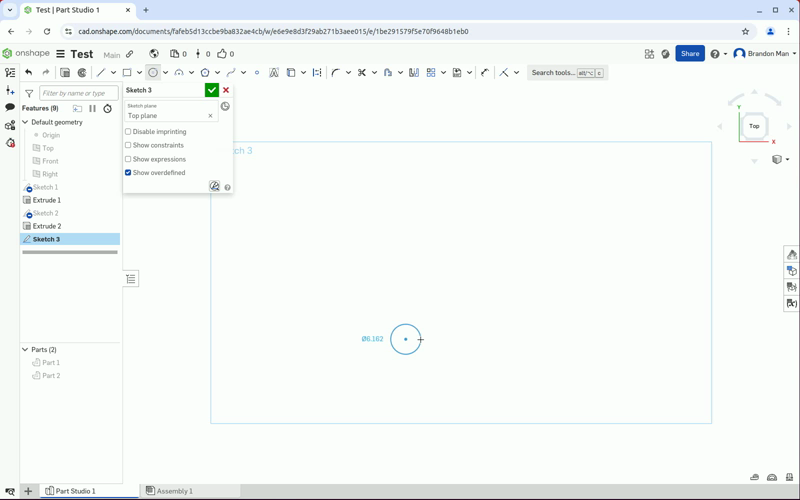
click(420, 339)
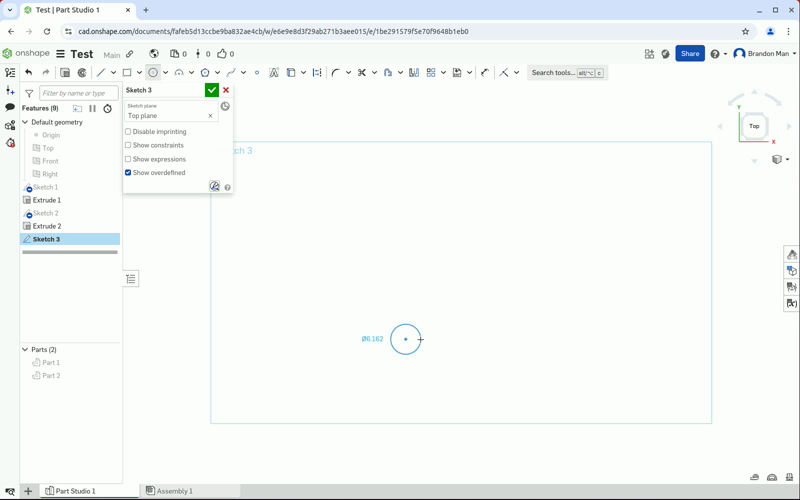
key(esc)
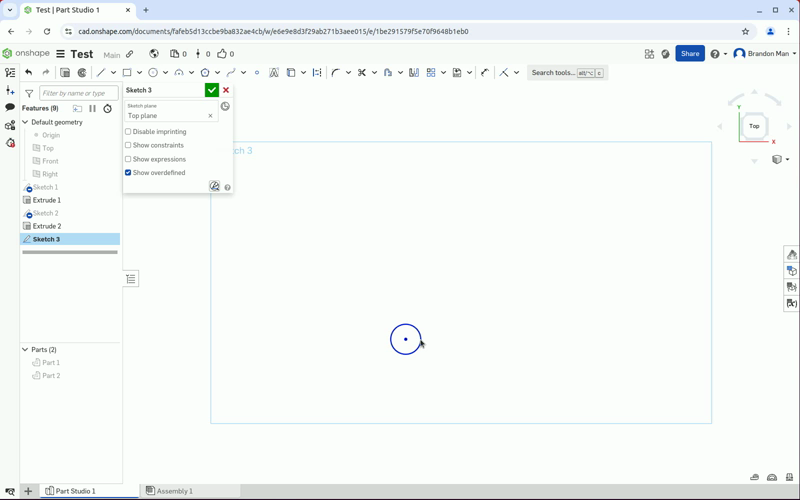
mouse_move(404, 324)
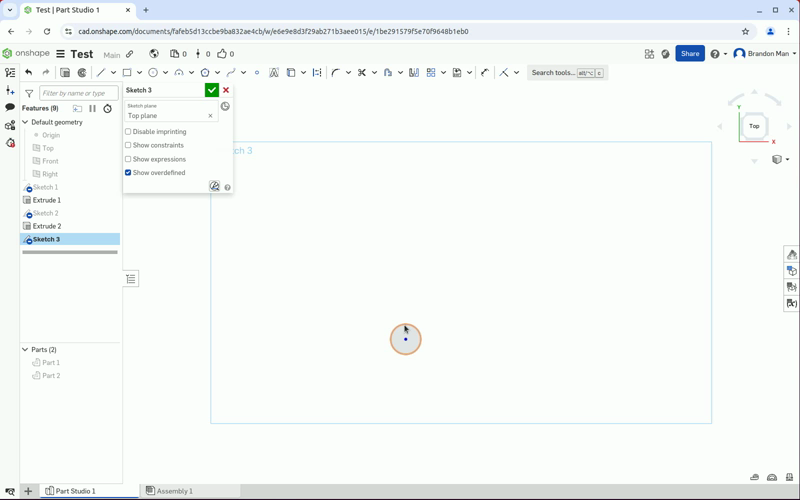
scroll(6)
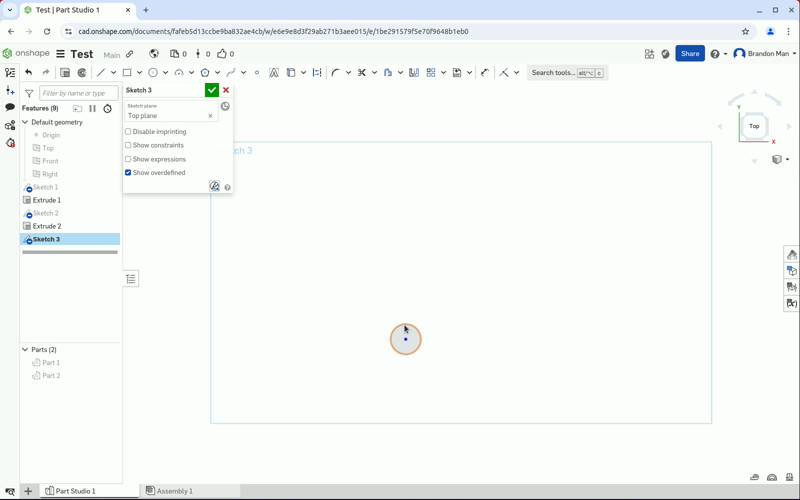
scroll(6)
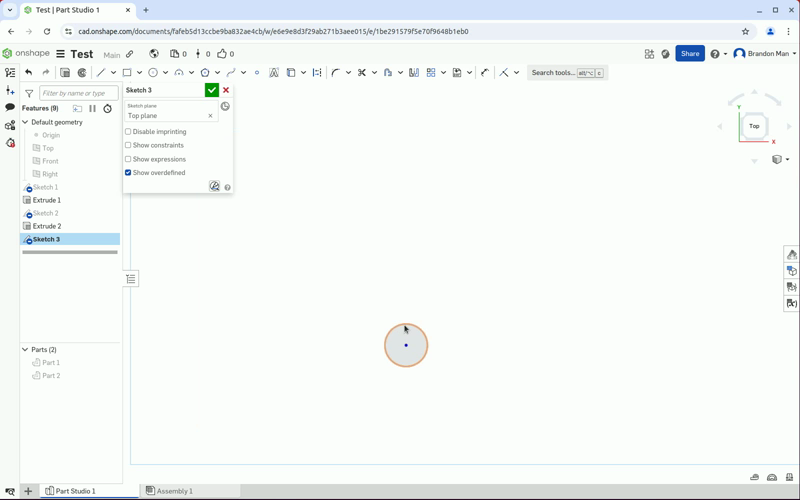
scroll(6)
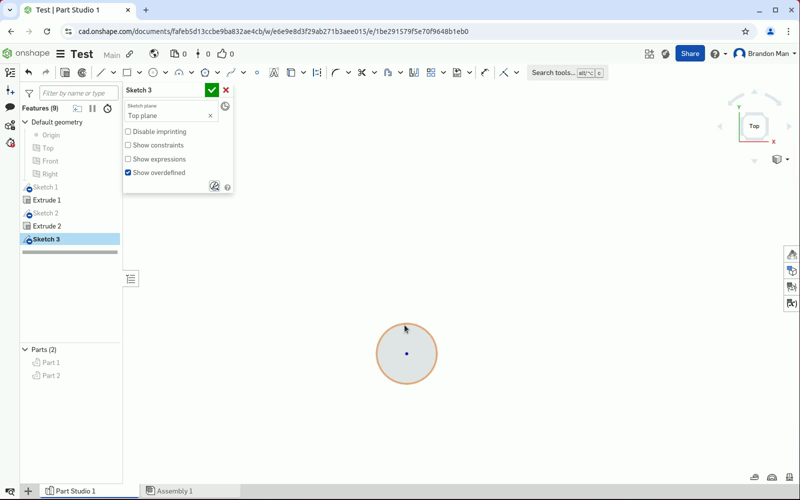
scroll(6)
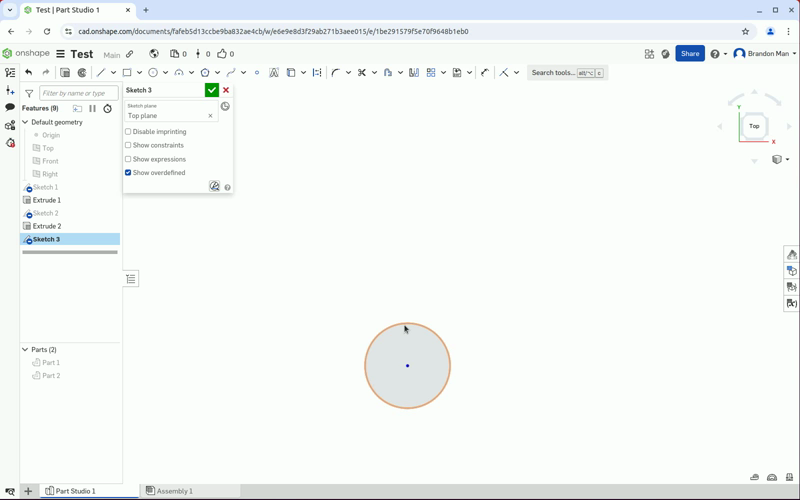
scroll(6)
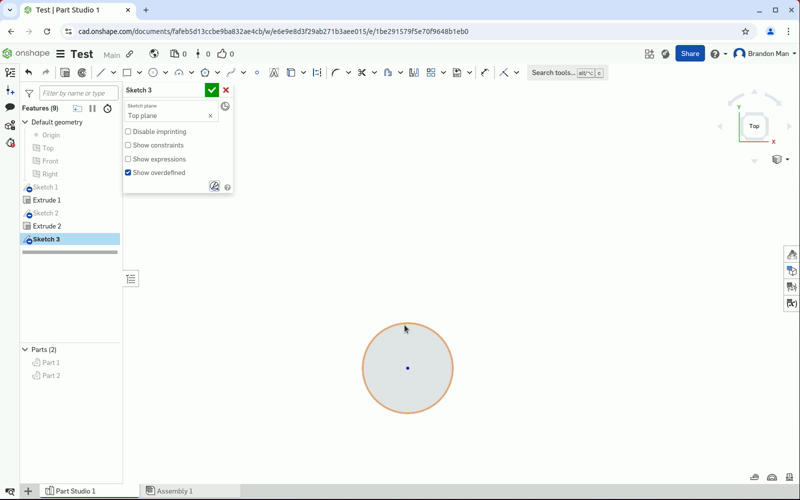
scroll(6)
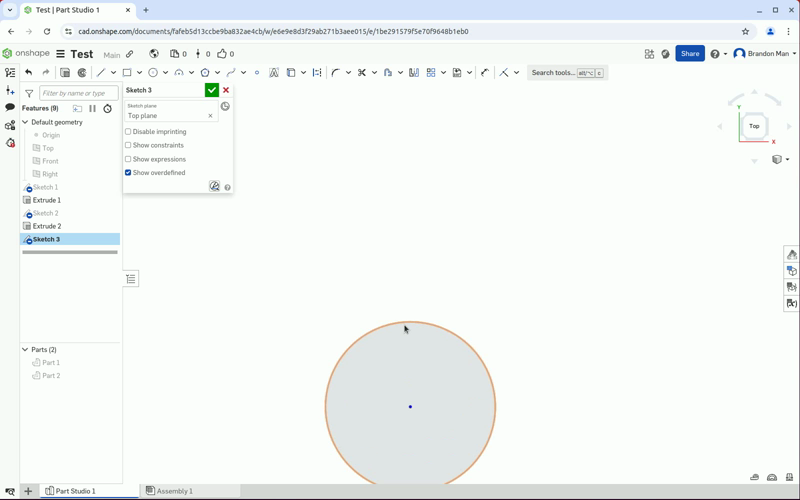
scroll(6)
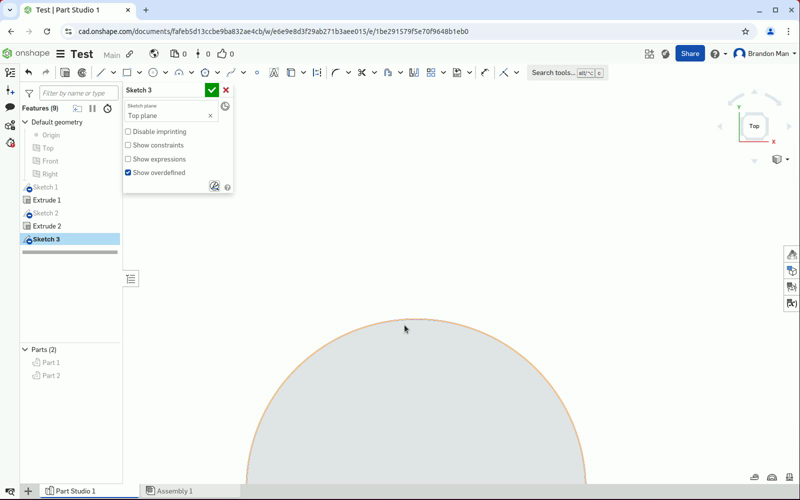
click(404, 324)
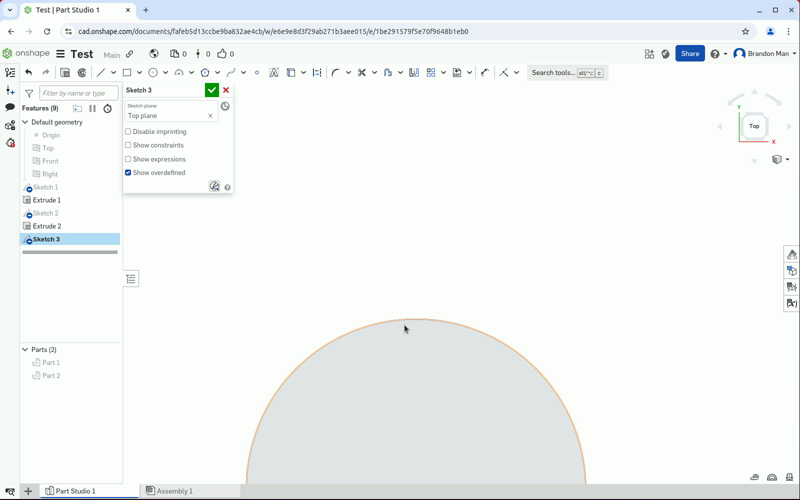
scroll(-6)
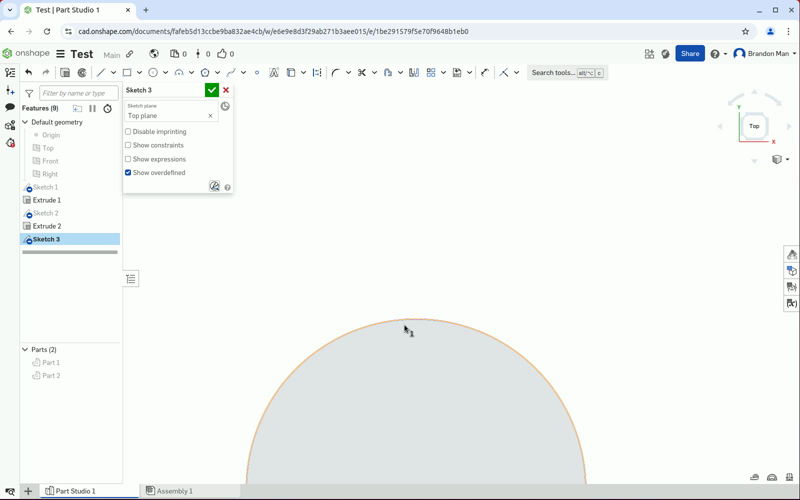
scroll(-6)
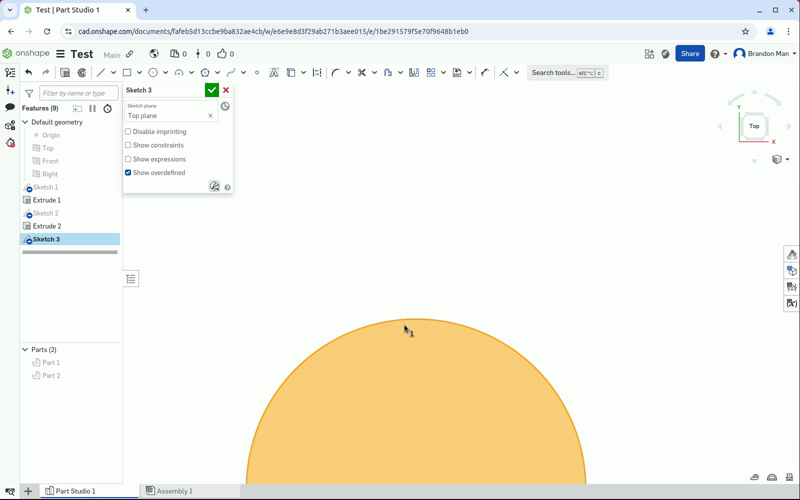
scroll(-6)
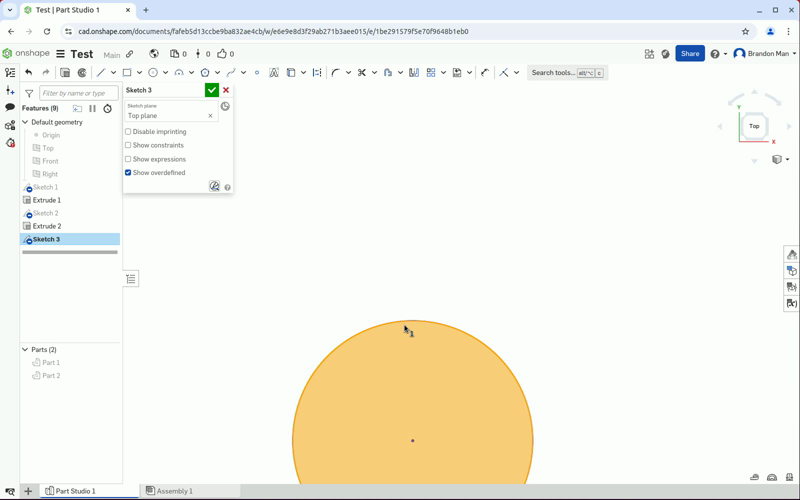
scroll(-6)
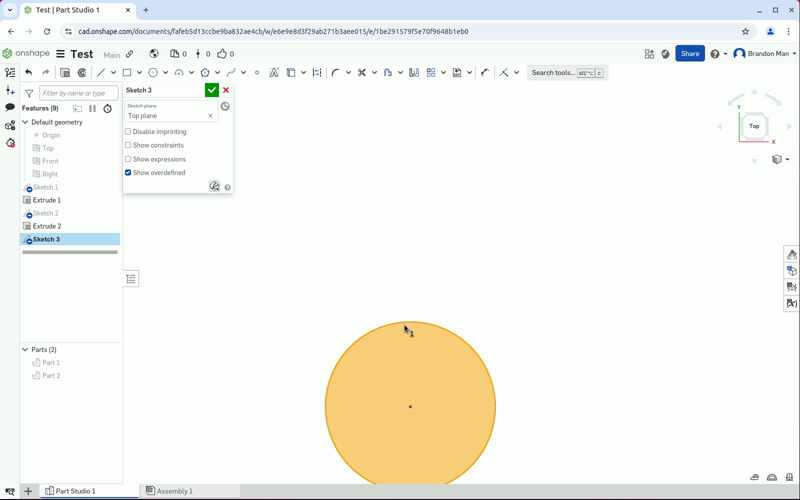
scroll(-6)
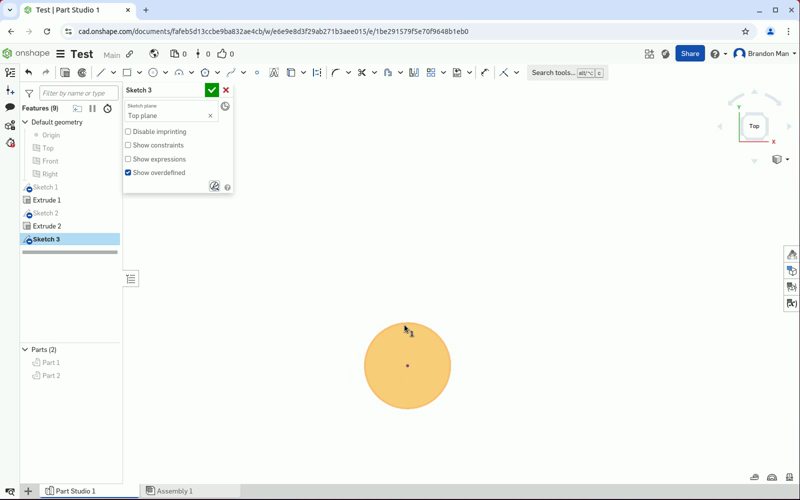
scroll(-6)
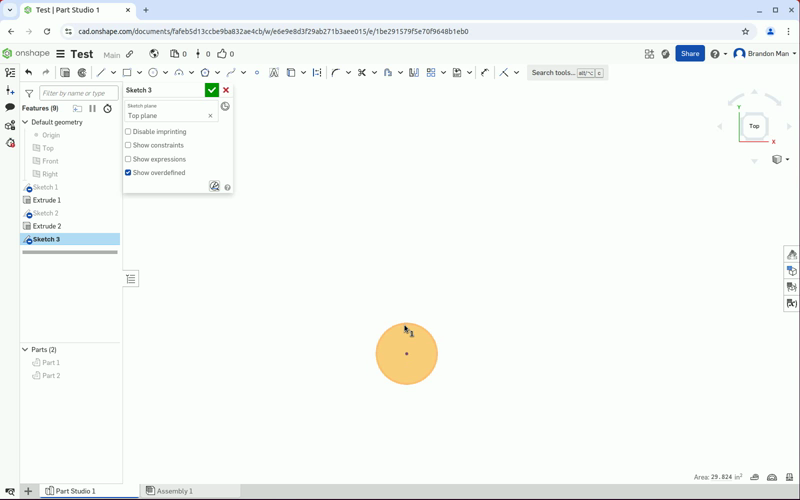
scroll(-6)
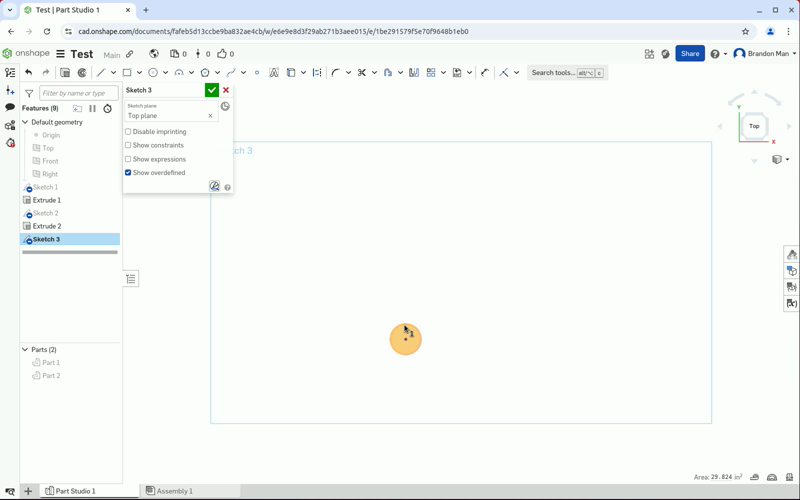
mouse_move(73, 352)
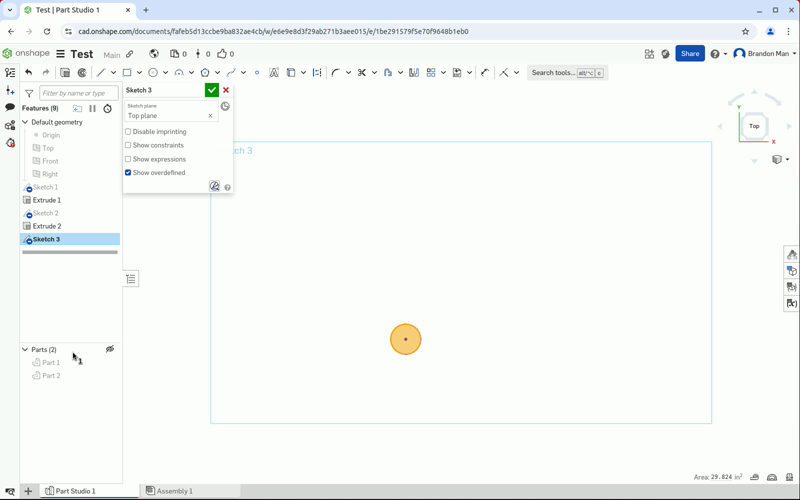
key(shift+y)
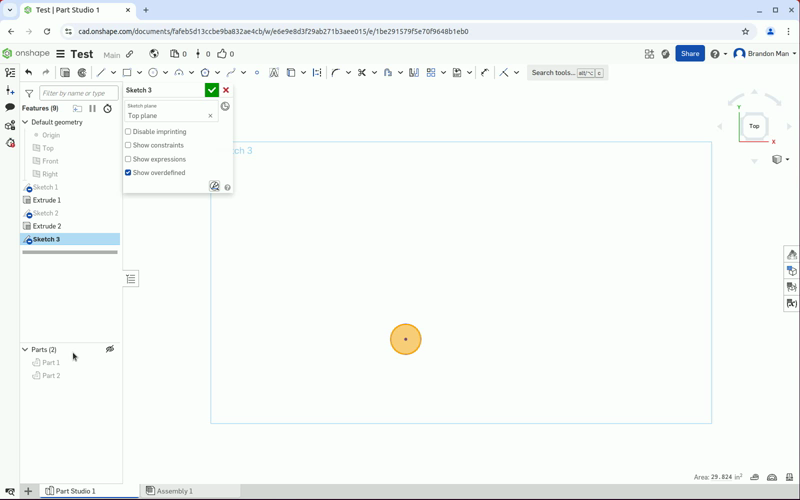
key(shift+e)
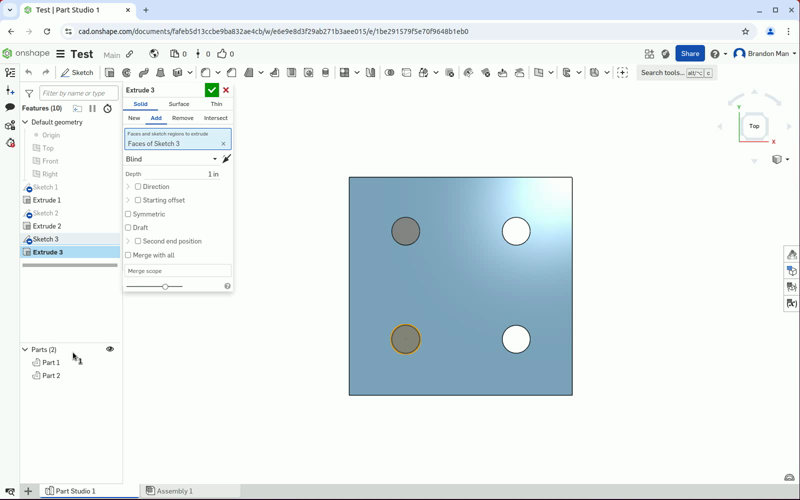
mouse_move(143, 106)
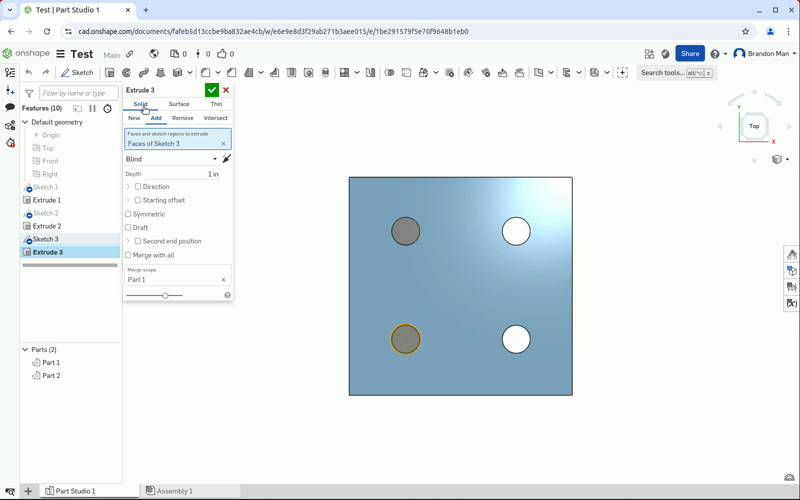
click(143, 106)
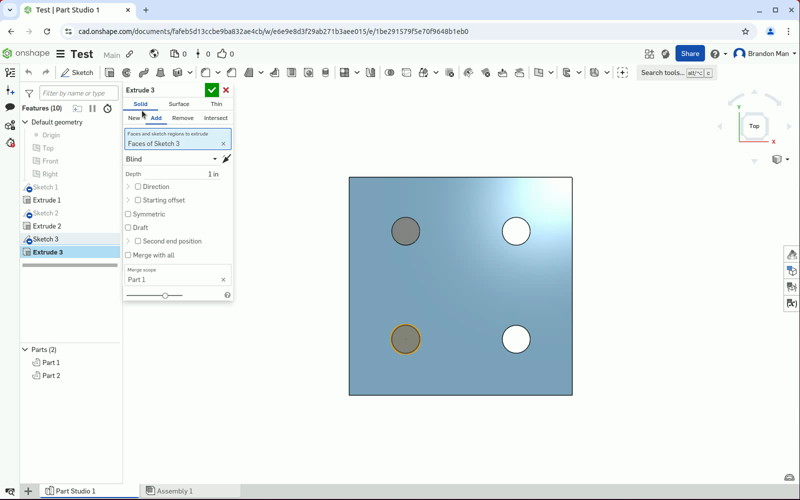
mouse_move(137, 120)
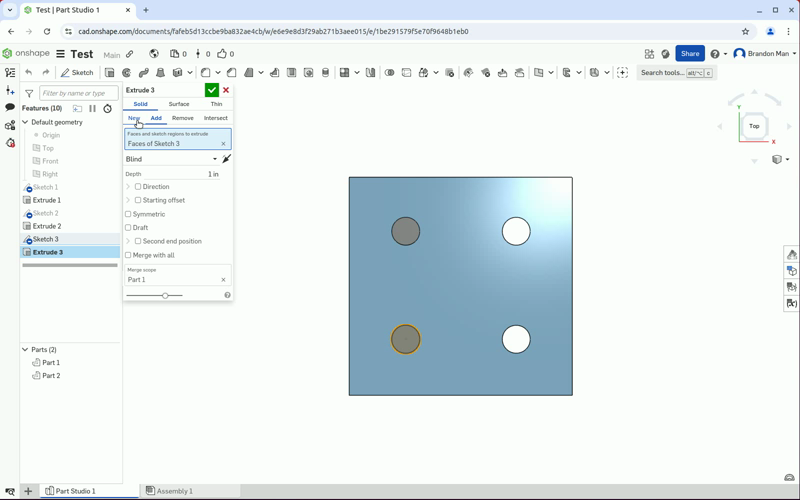
click(137, 120)
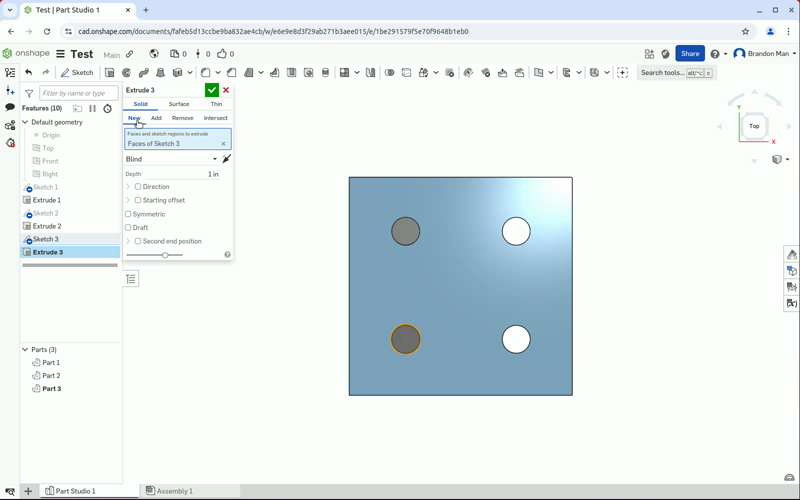
key(tab, 4)
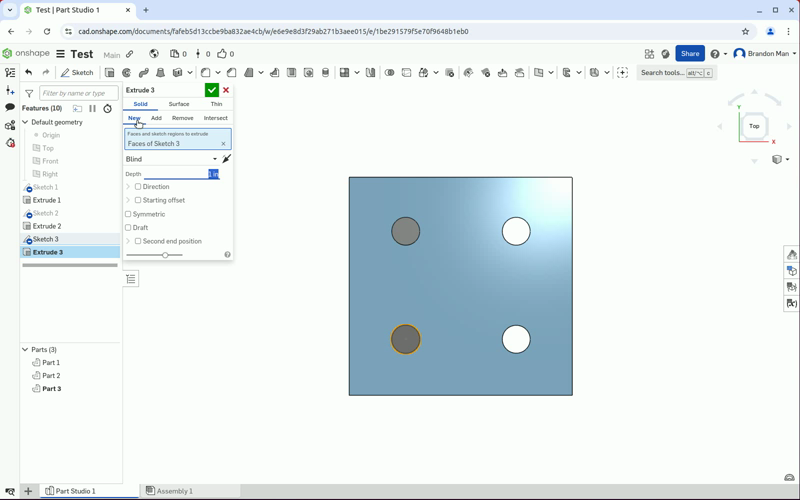
text(5.055)
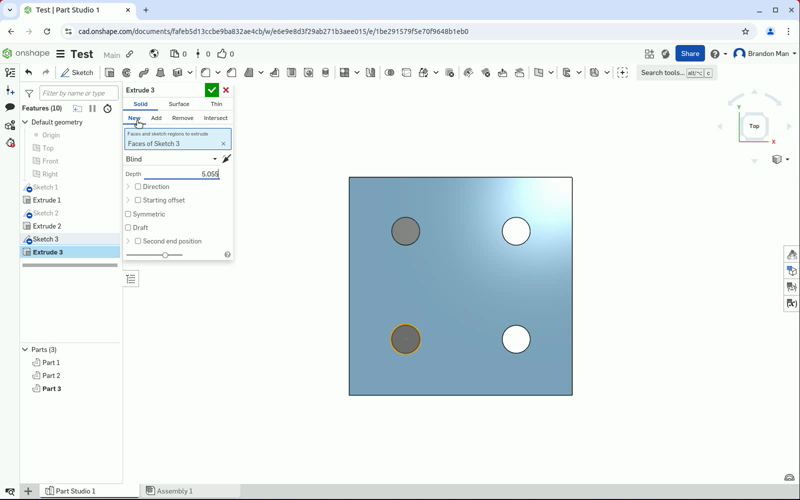
key(enter)
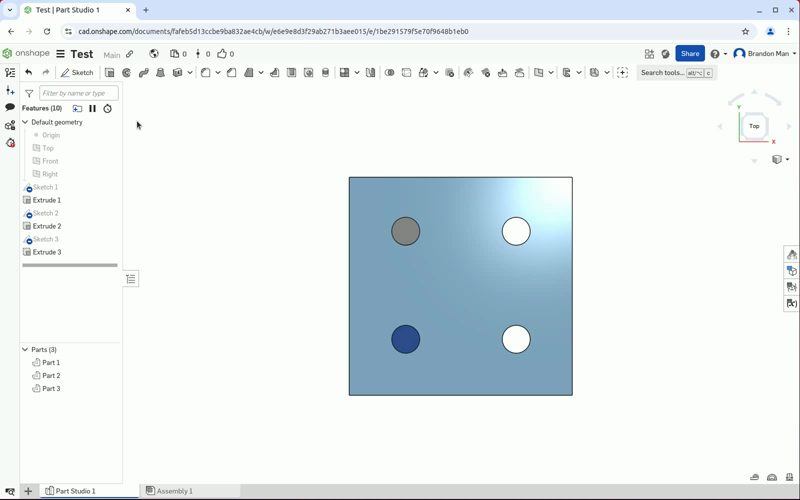
key(shift+h)
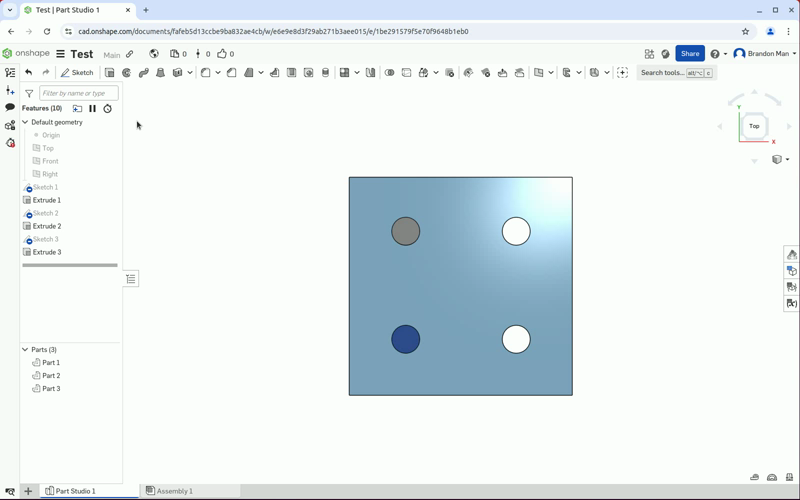
key(shift+h)
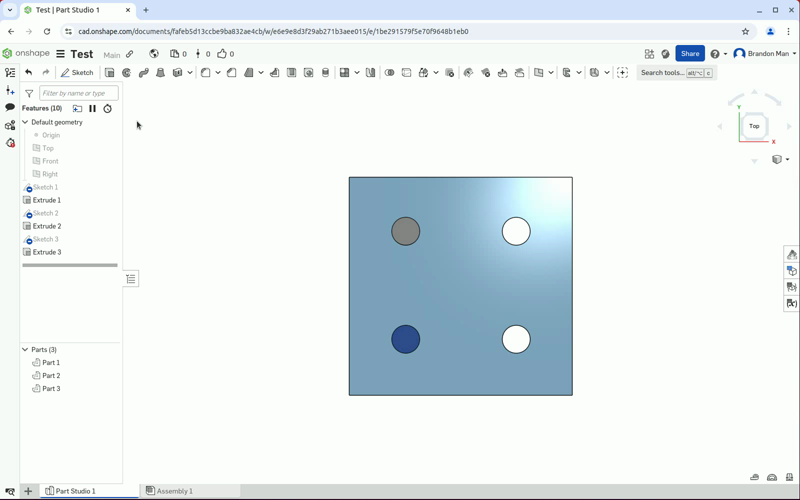
mouse_move(73, 189)
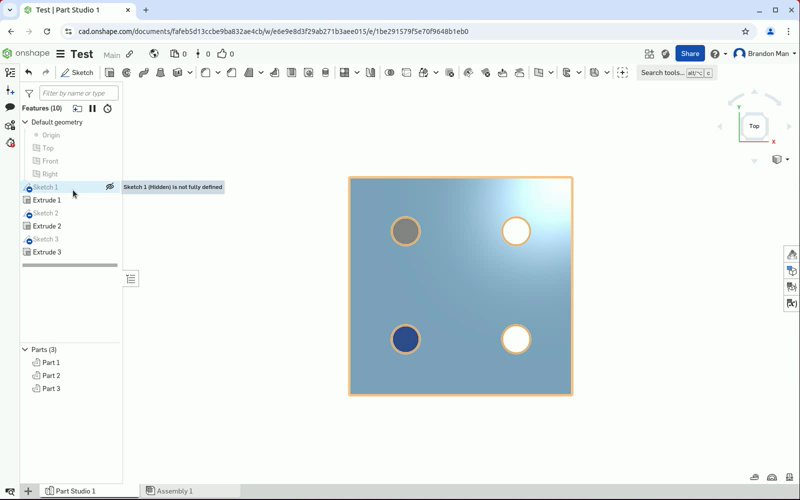
click(73, 189)
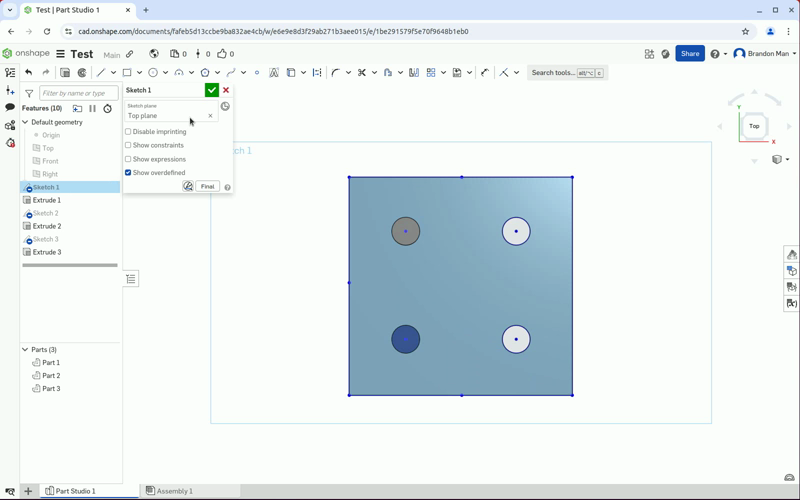
mouse_move(229, 92)
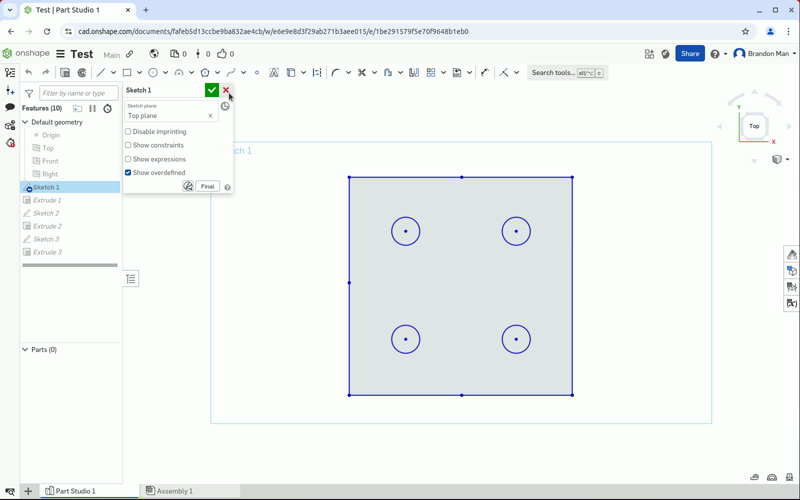
click(229, 92)
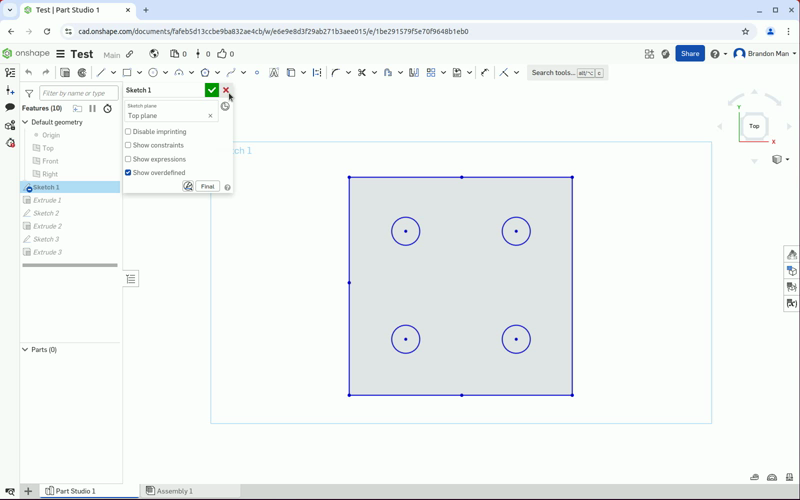
key(shift+s)
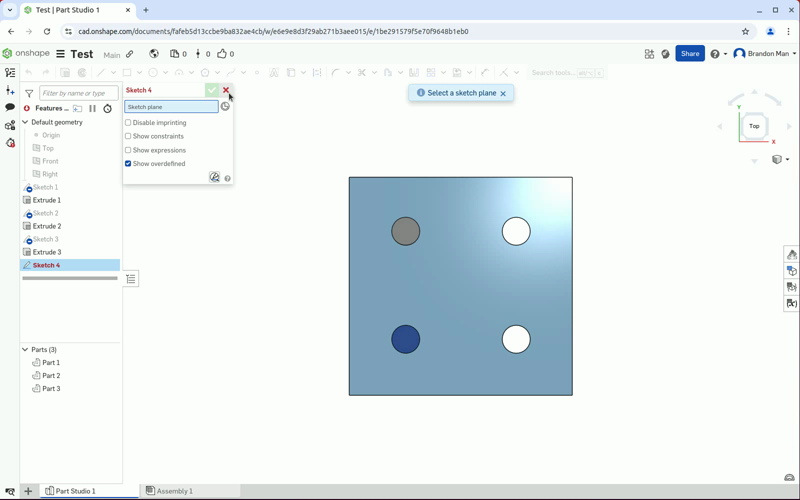
mouse_move(73, 150)
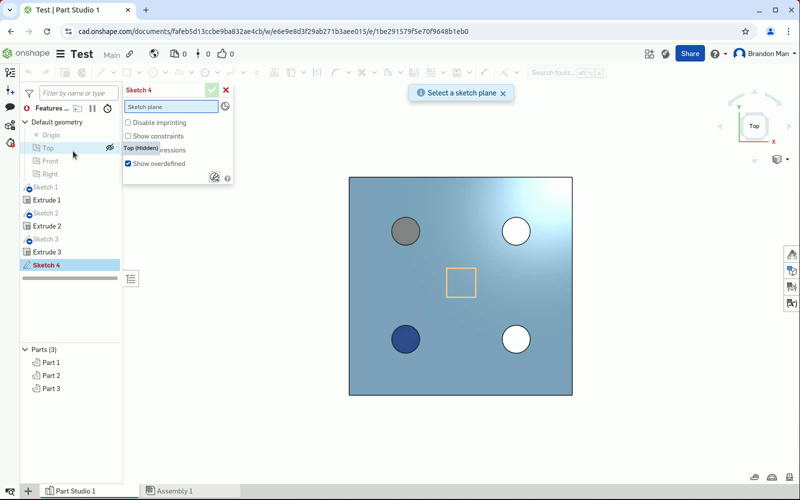
click(73, 150)
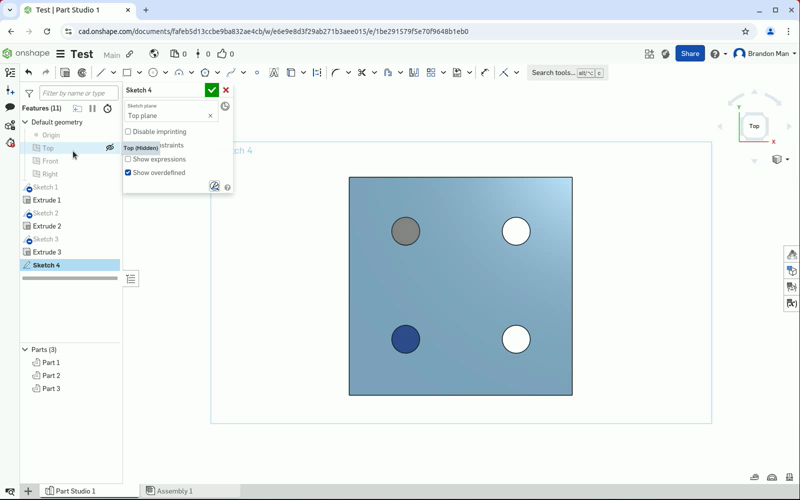
mouse_move(73, 352)
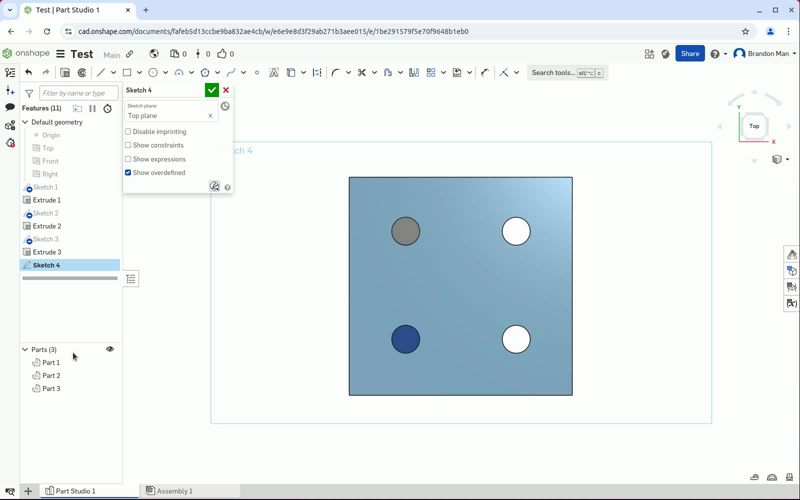
key(y)
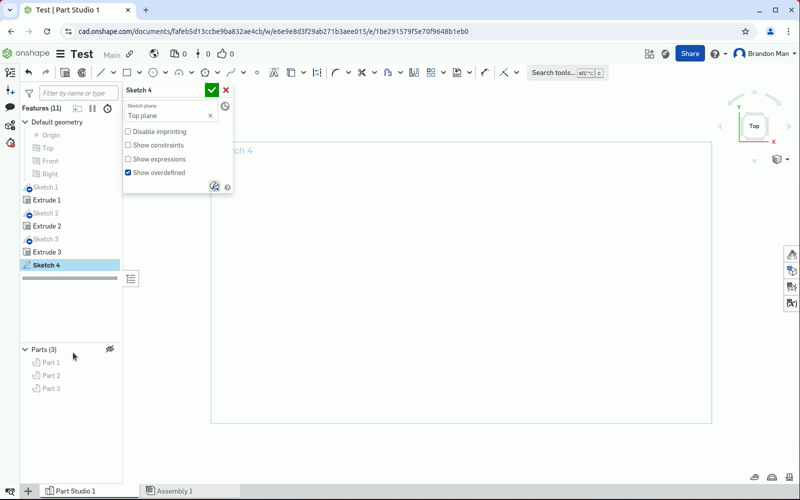
key(c)
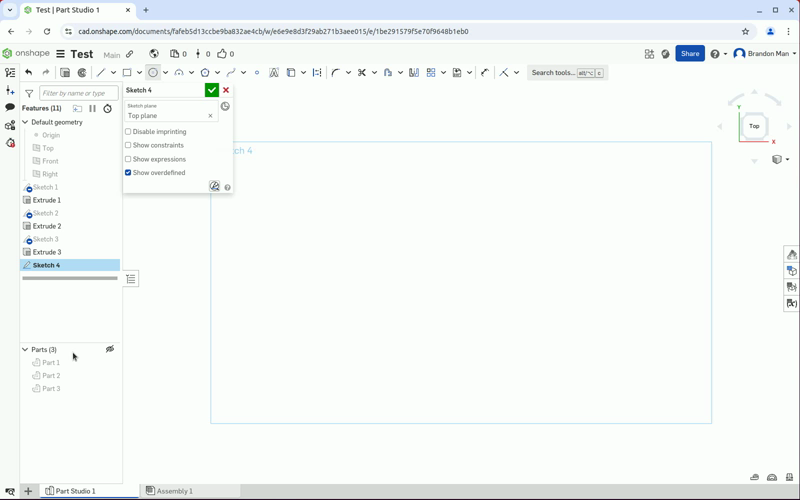
key_down(shift)
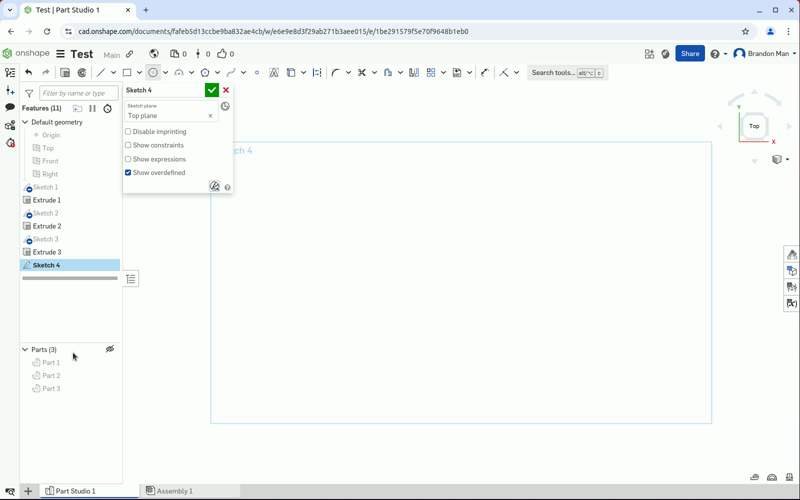
mouse_move(516, 339)
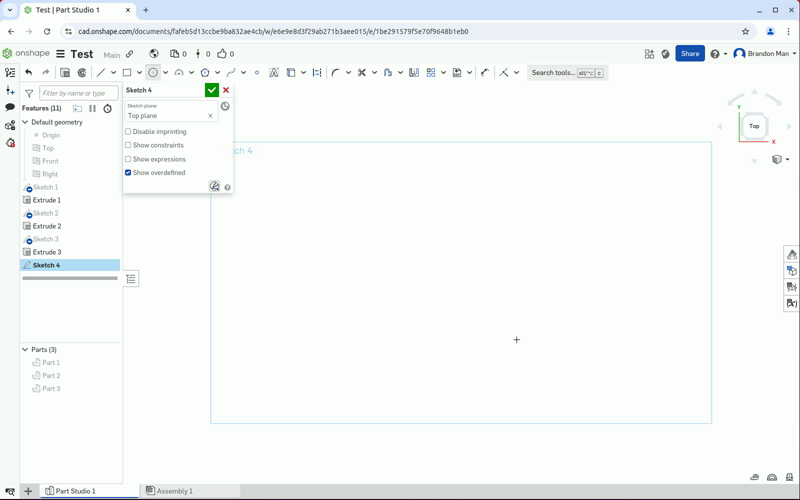
click(516, 339)
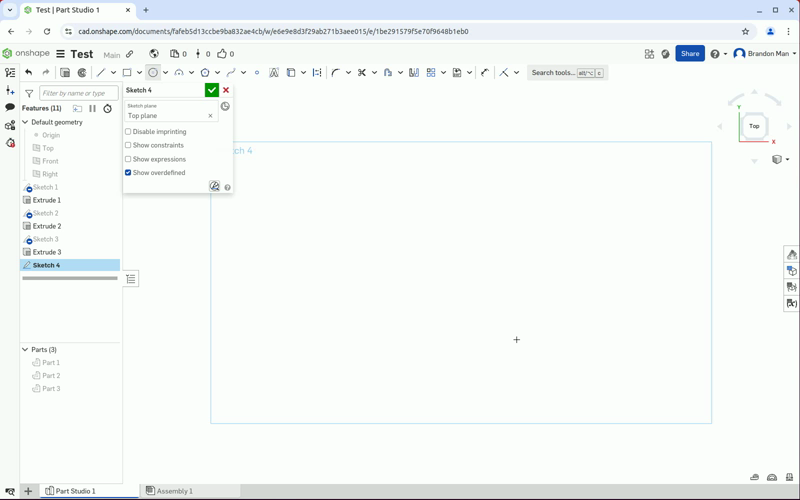
key_up(shift)
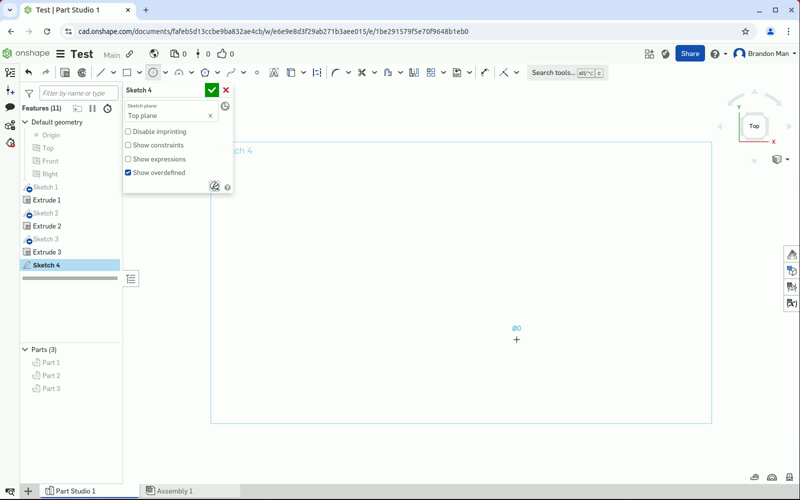
mouse_move(531, 339)
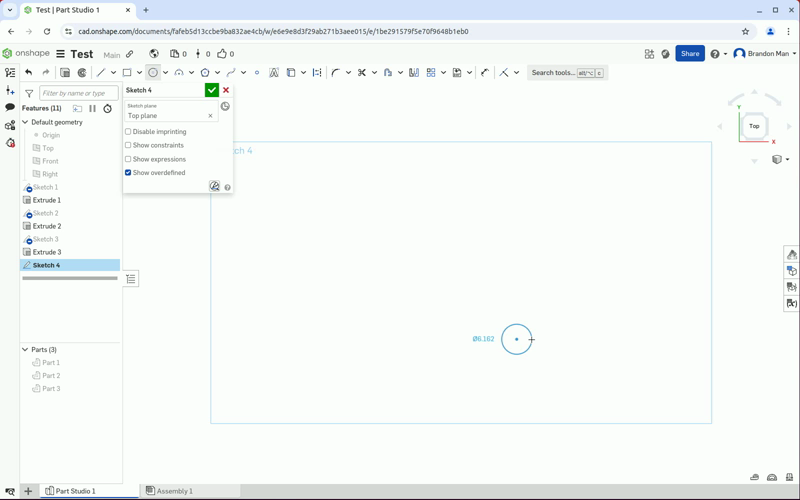
click(531, 339)
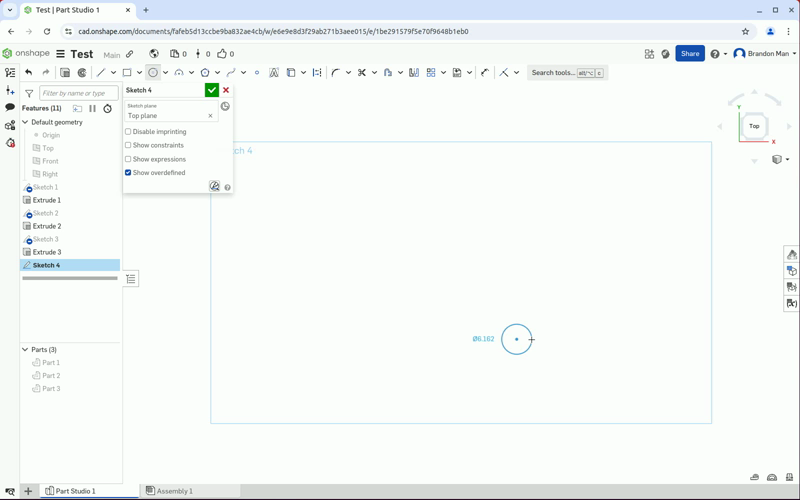
key(esc)
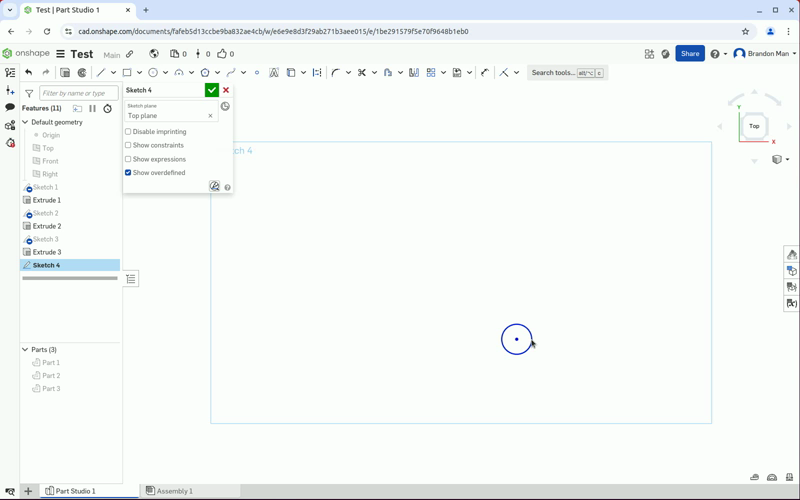
mouse_move(507, 328)
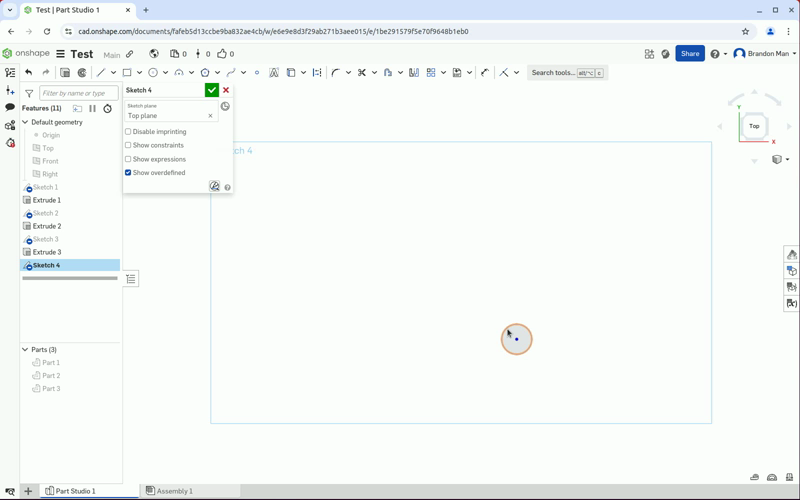
scroll(6)
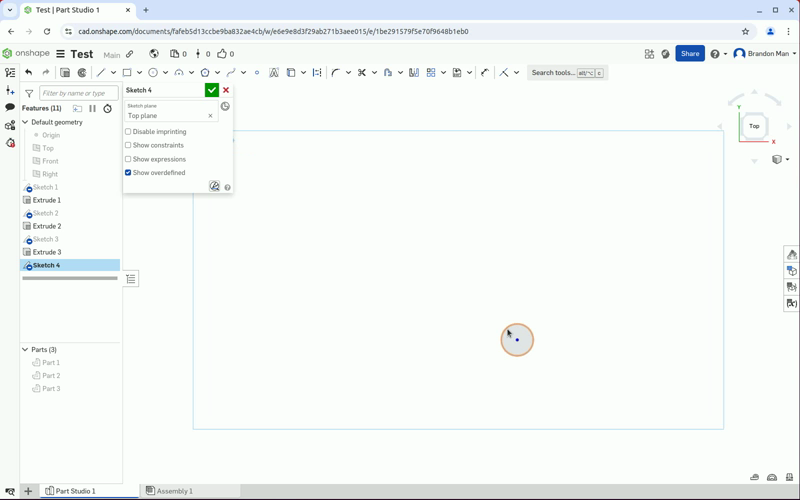
scroll(6)
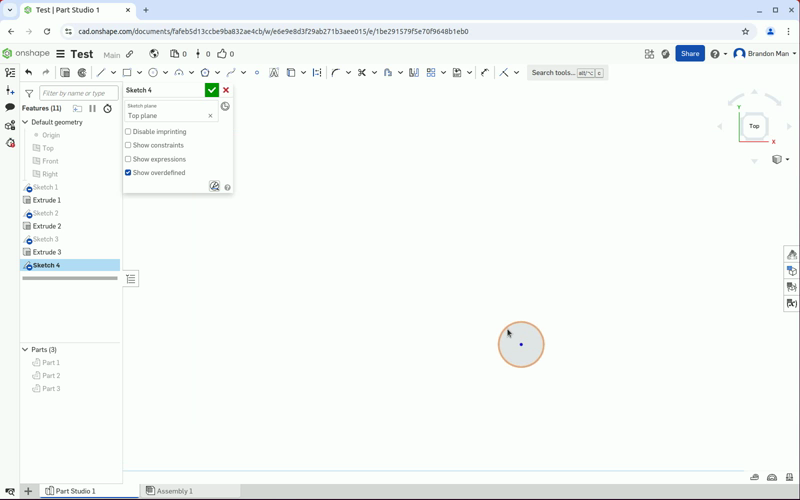
scroll(6)
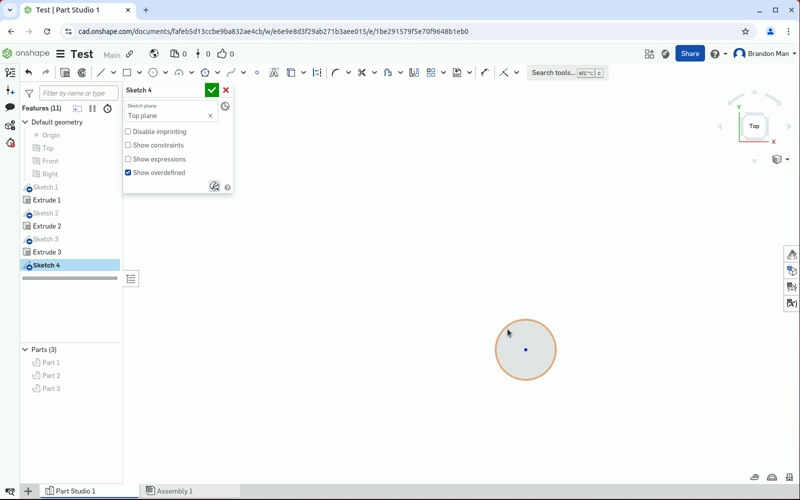
scroll(6)
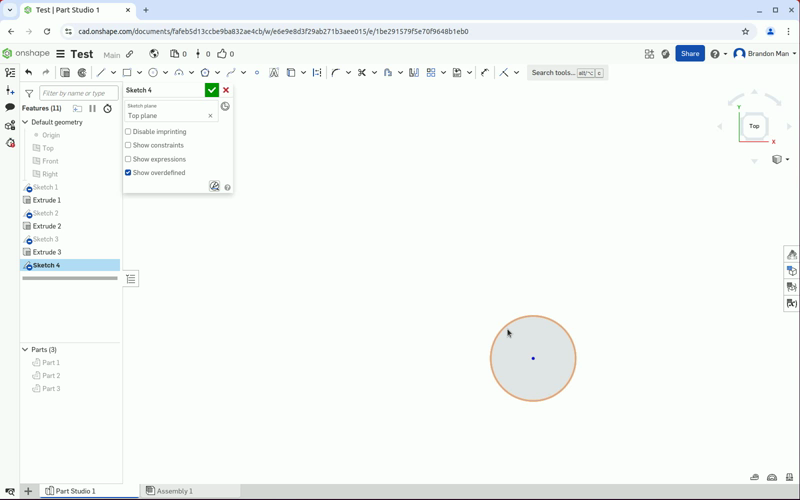
scroll(6)
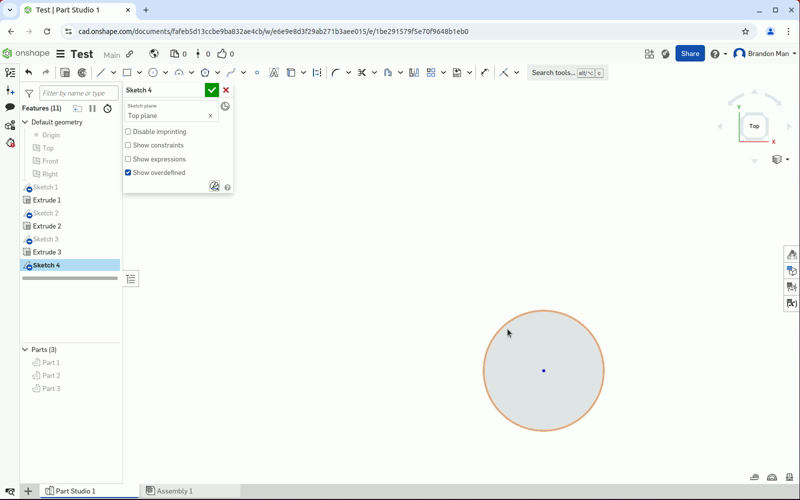
scroll(6)
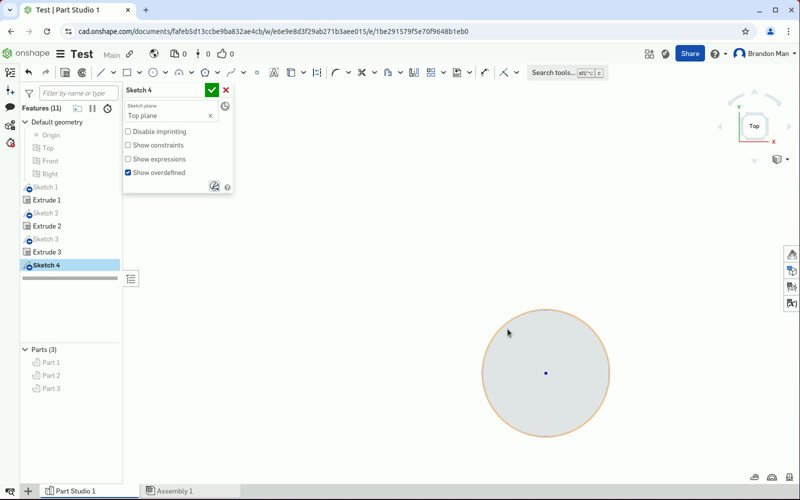
scroll(6)
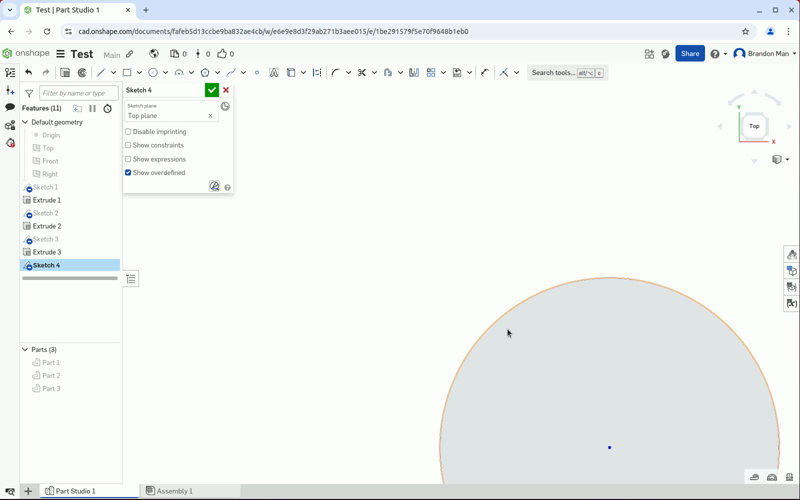
click(507, 328)
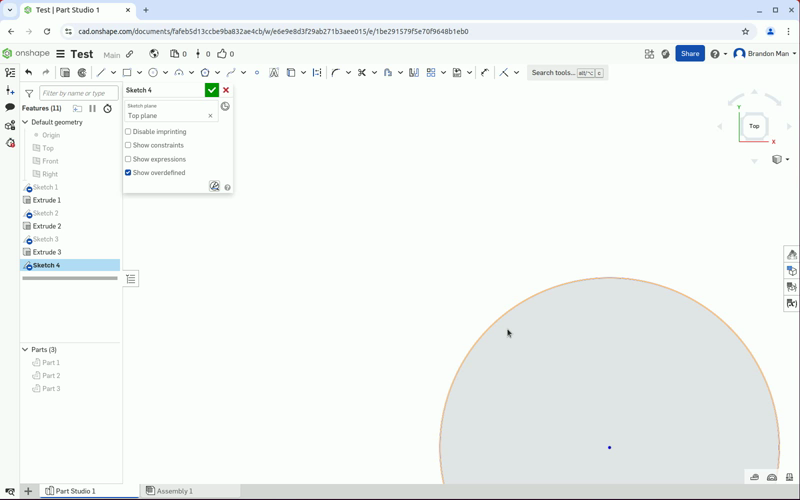
scroll(-6)
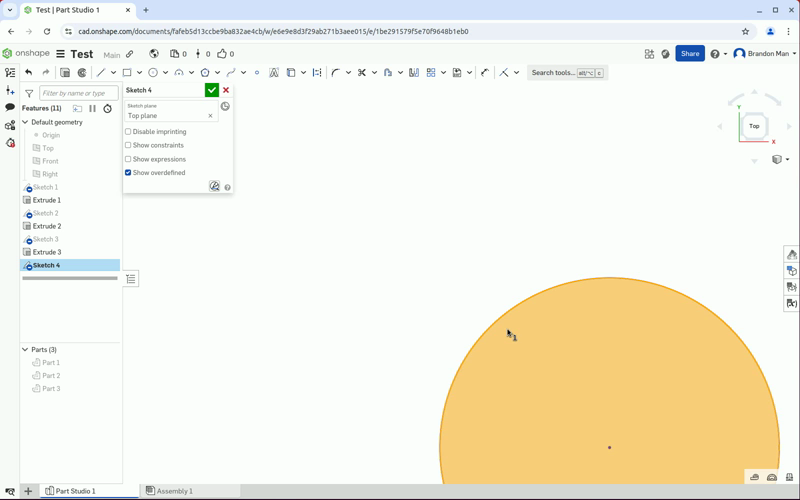
scroll(-6)
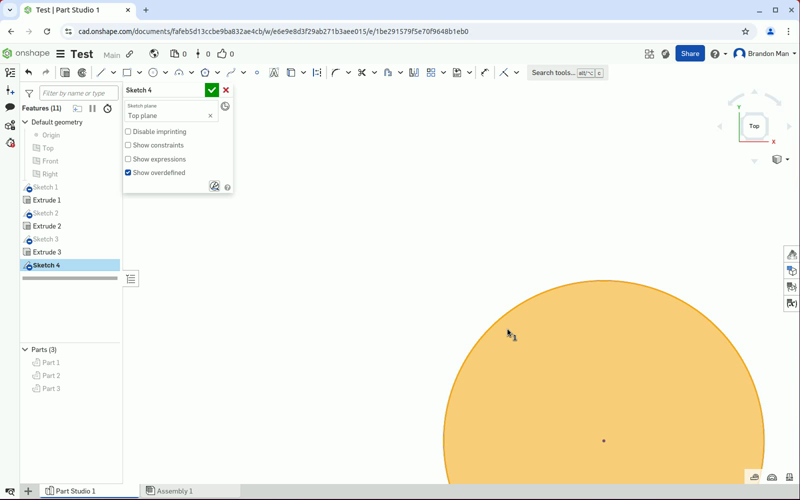
scroll(-6)
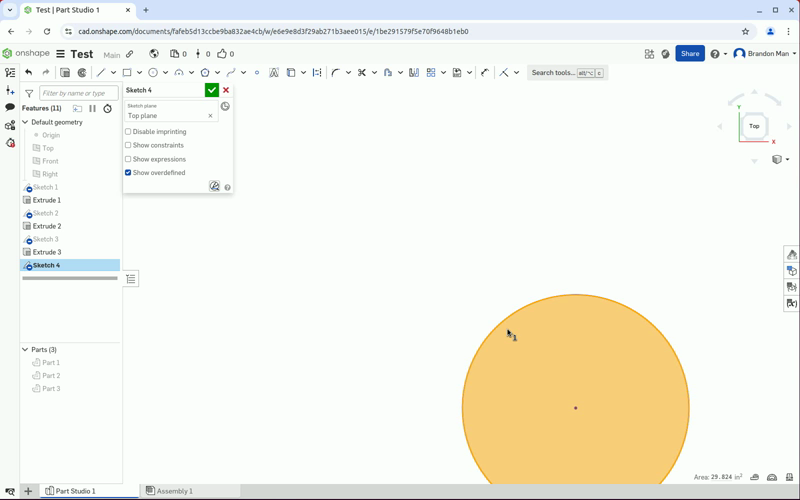
scroll(-6)
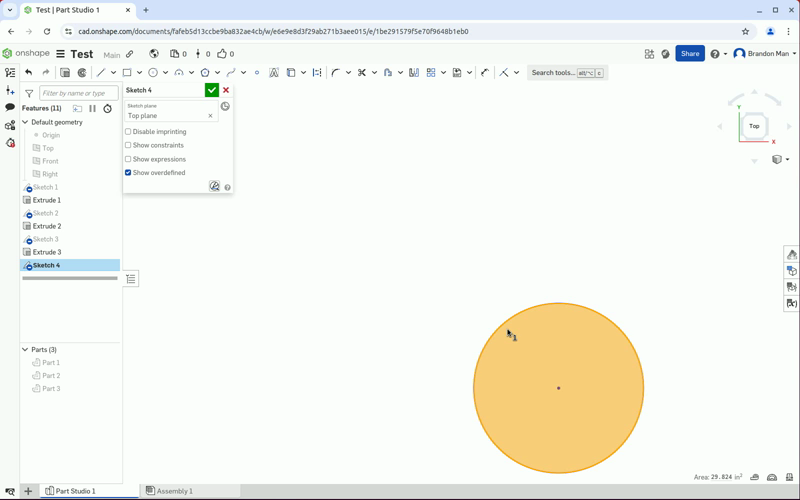
scroll(-6)
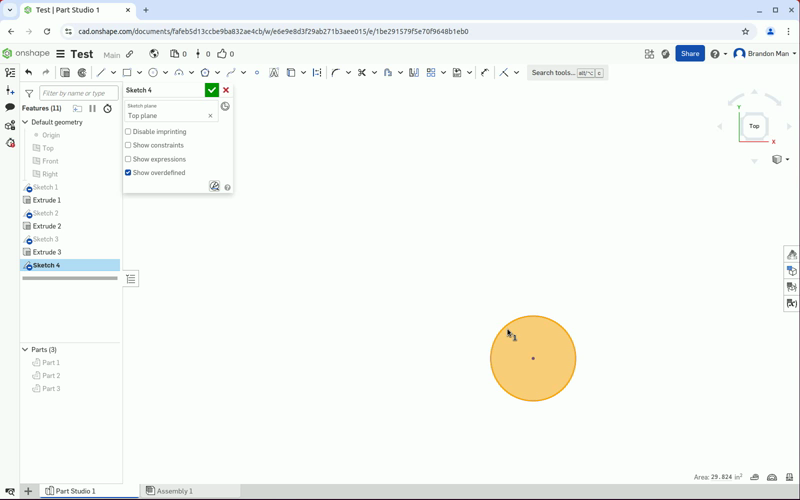
scroll(-6)
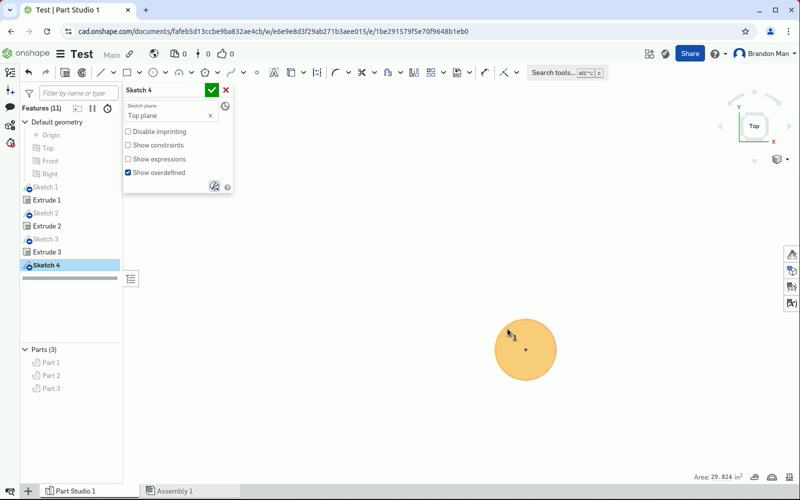
scroll(-6)
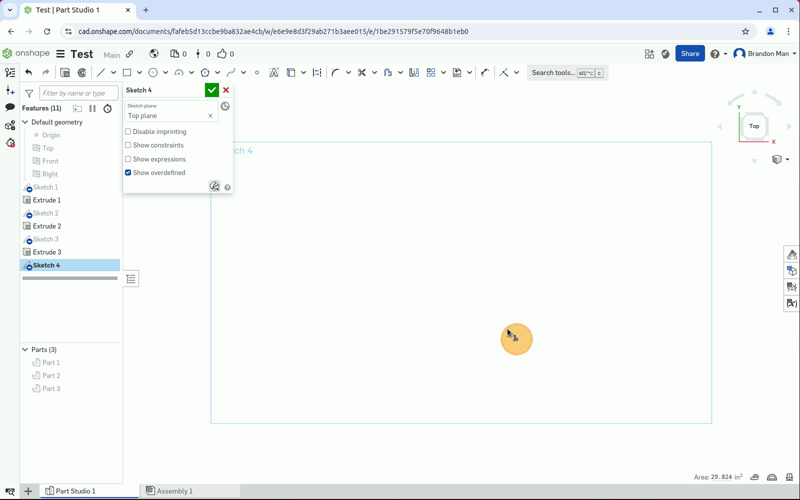
mouse_move(73, 352)
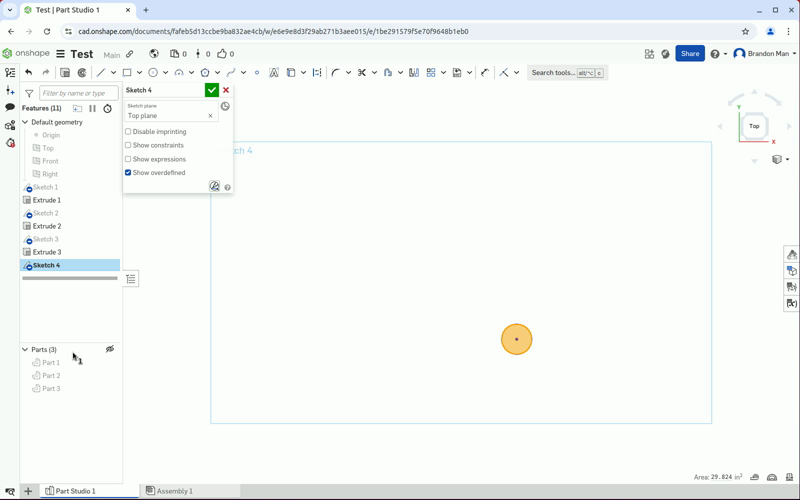
key(shift+y)
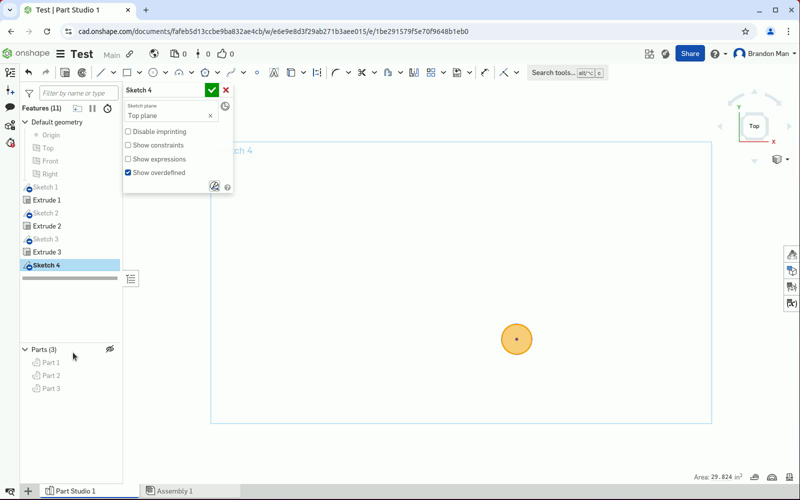
key(shift+e)
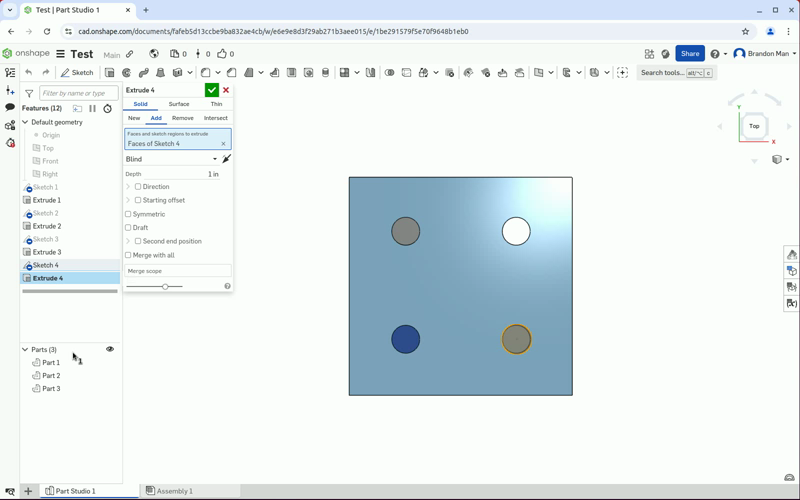
mouse_move(143, 106)
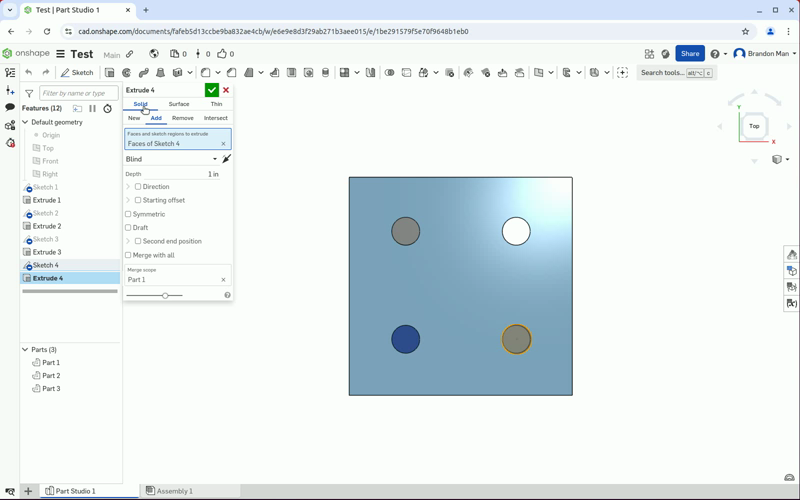
click(143, 106)
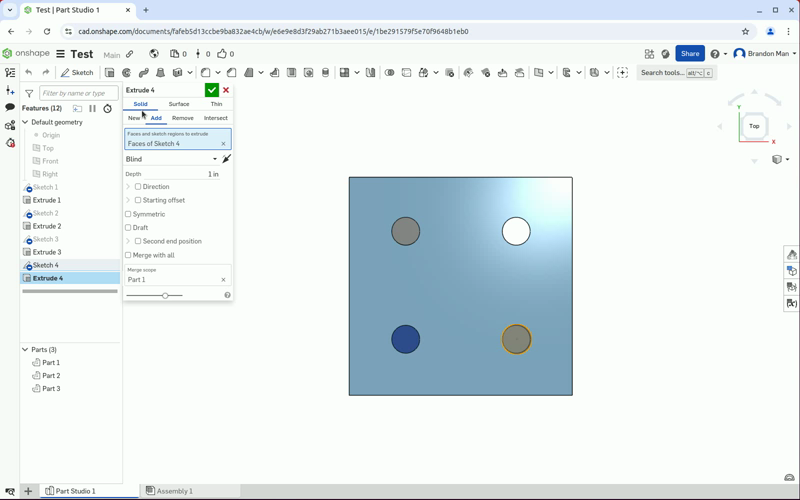
mouse_move(137, 120)
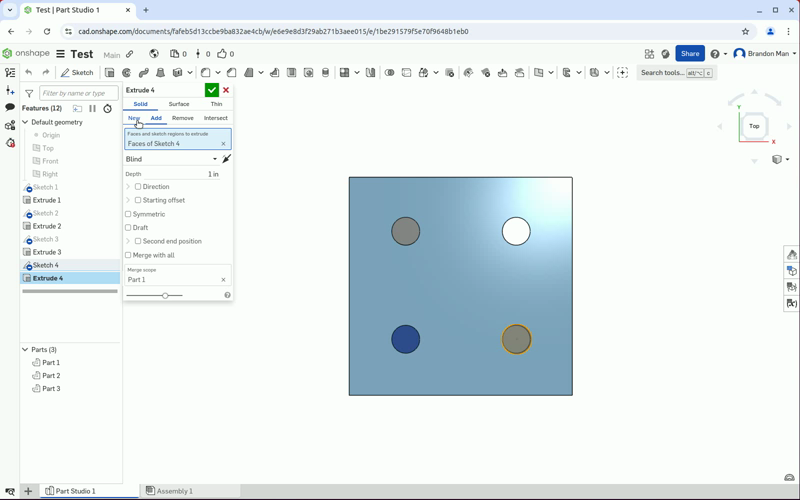
click(137, 120)
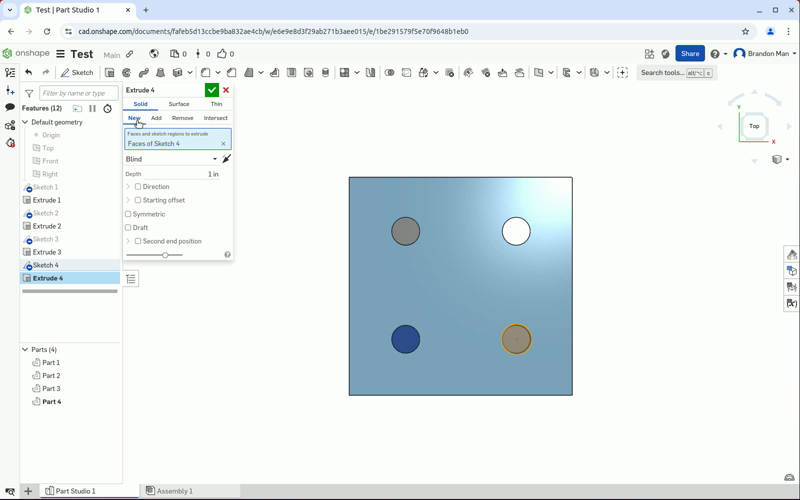
key(tab, 4)
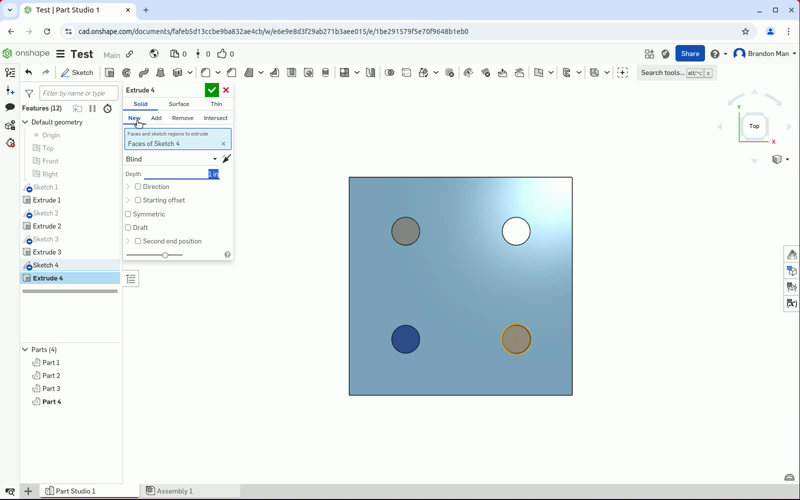
text(5.055)
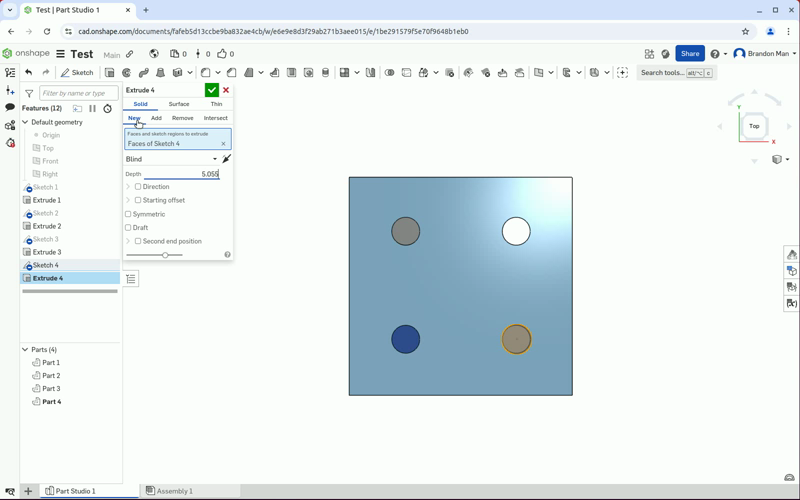
key(enter)
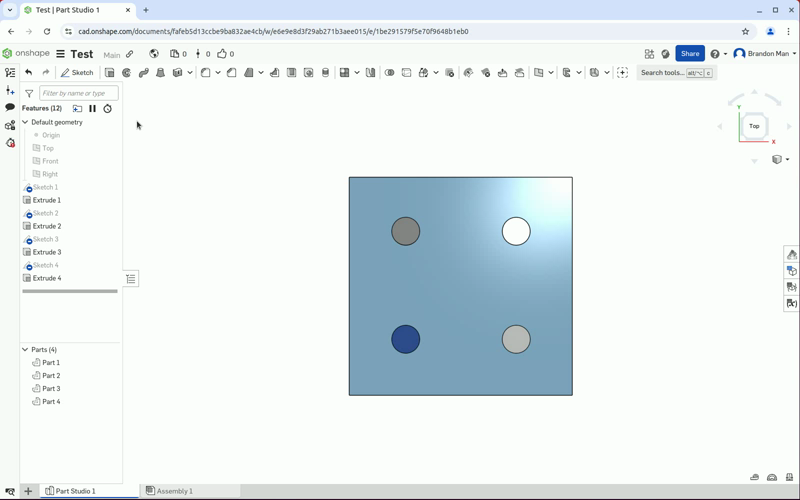
key(shift+h)
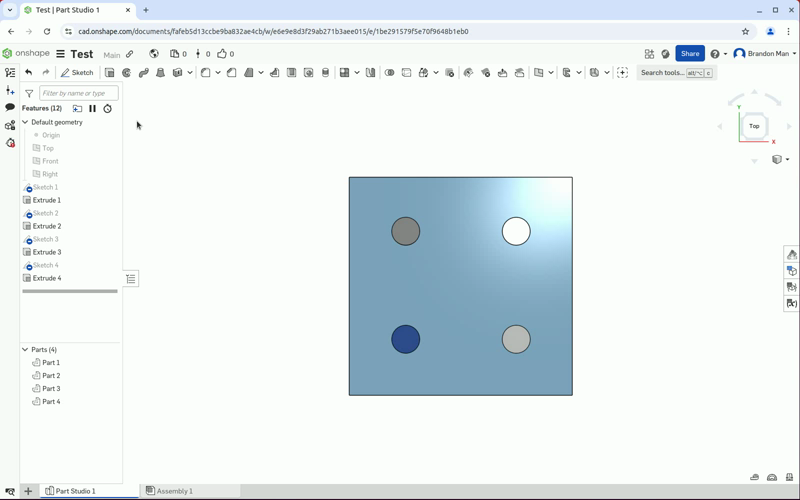
key(shift+h)
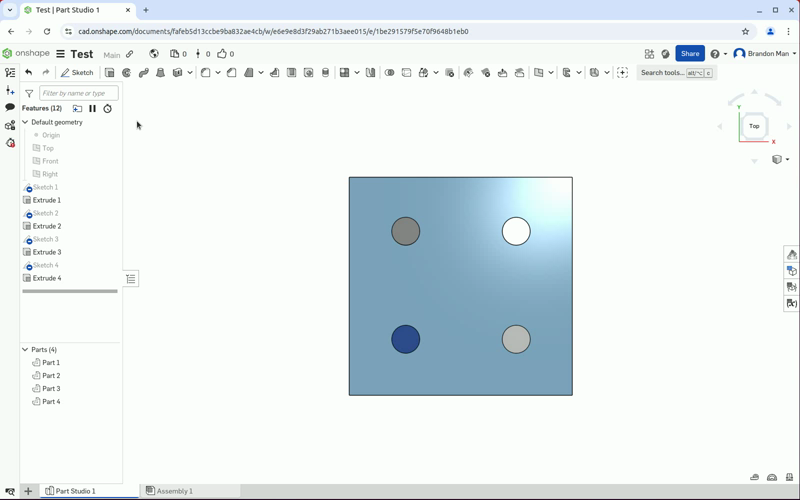
mouse_move(73, 189)
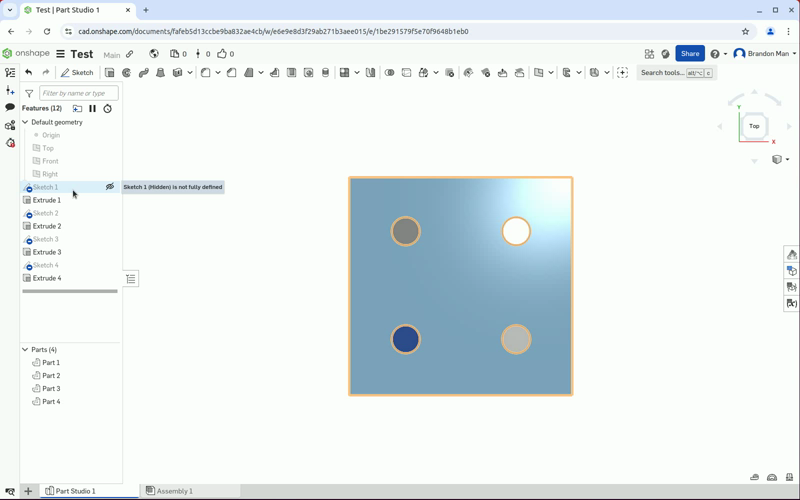
click(73, 189)
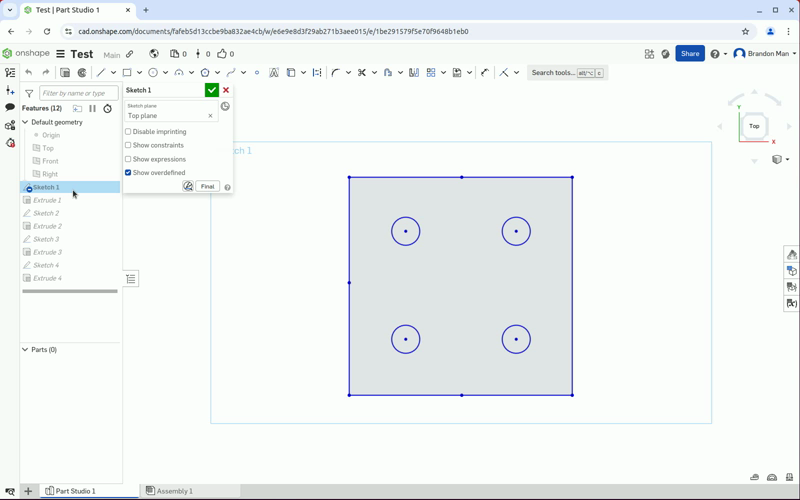
mouse_move(229, 92)
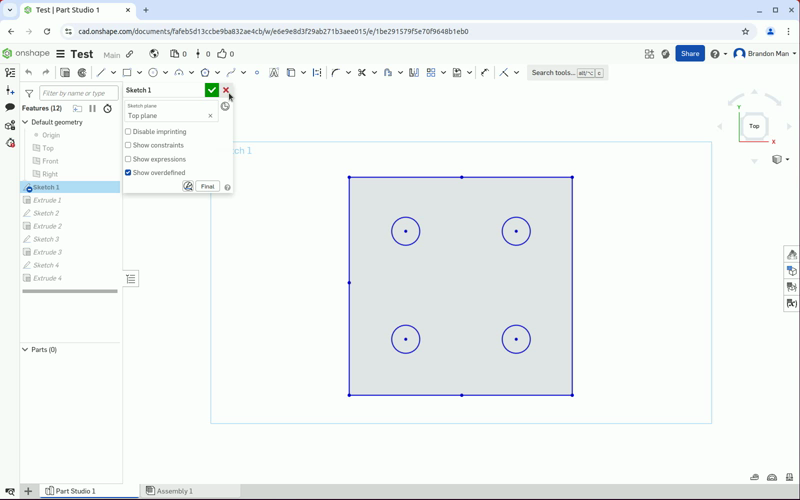
click(229, 92)
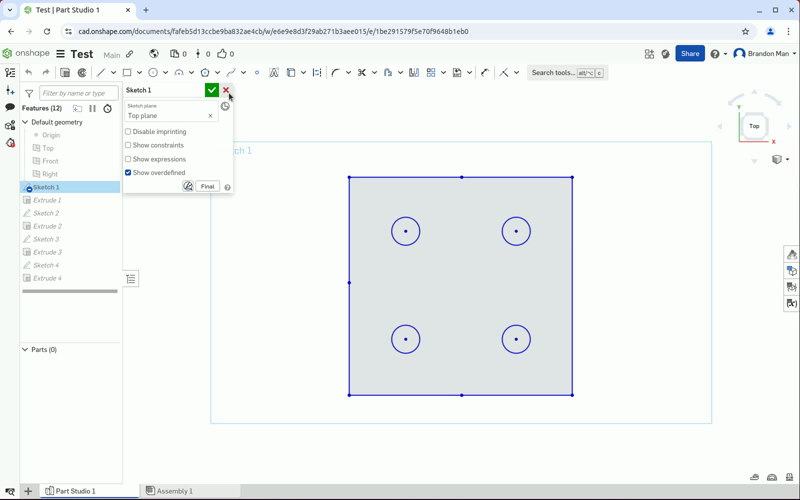
key(shift+s)
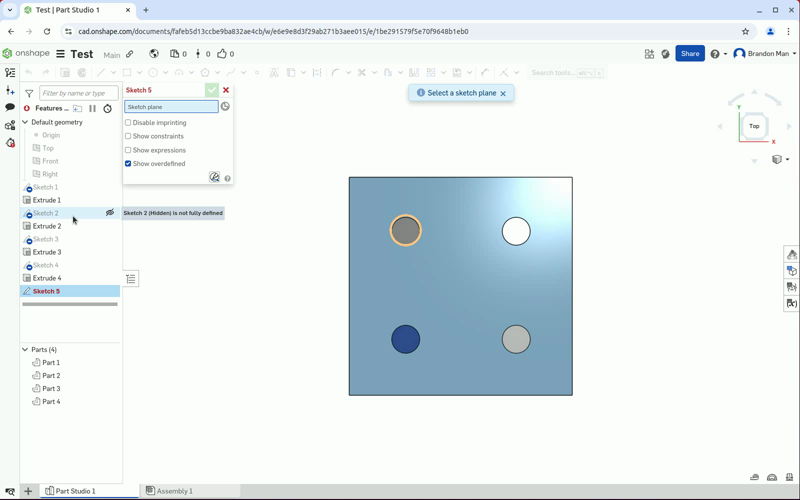
scroll(3)
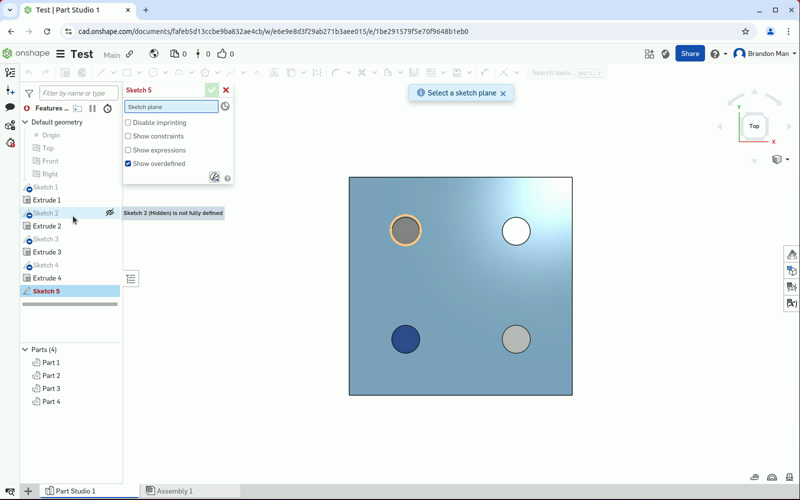
mouse_move(73, 150)
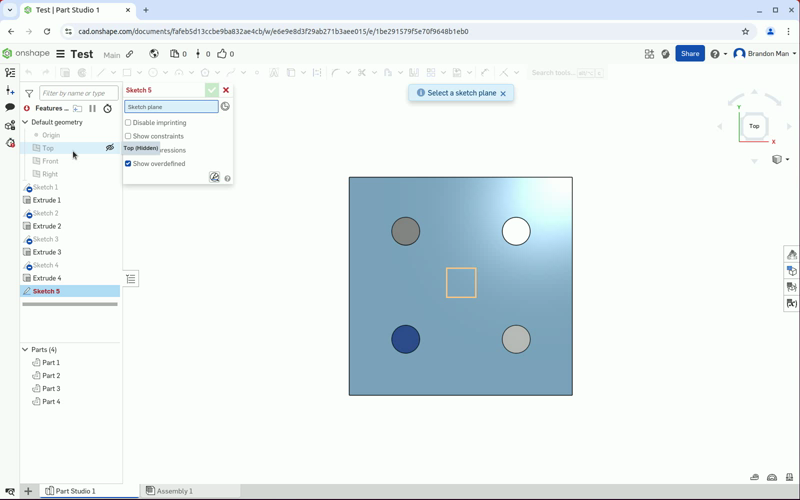
click(73, 150)
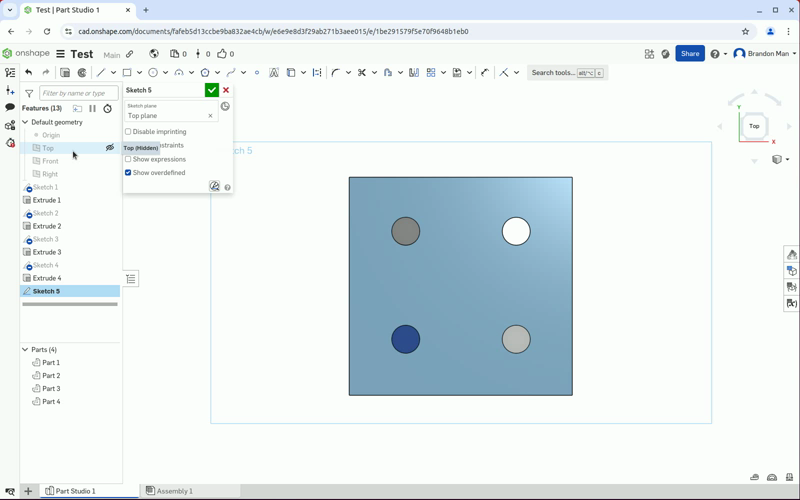
mouse_move(73, 352)
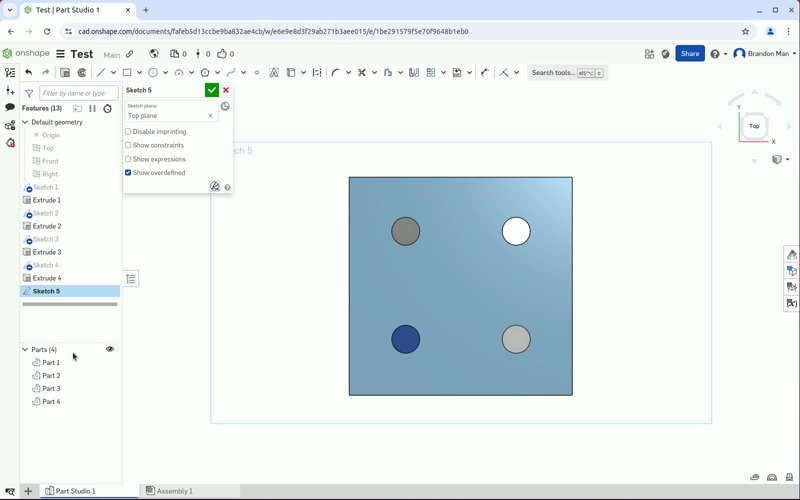
key(y)
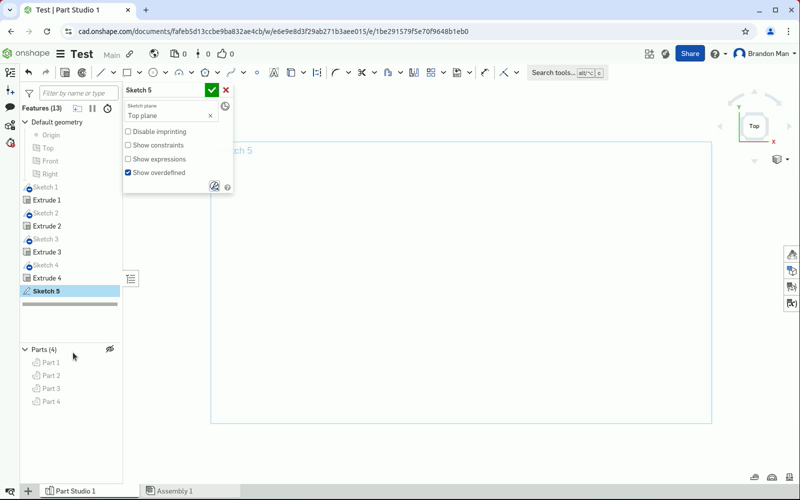
key(c)
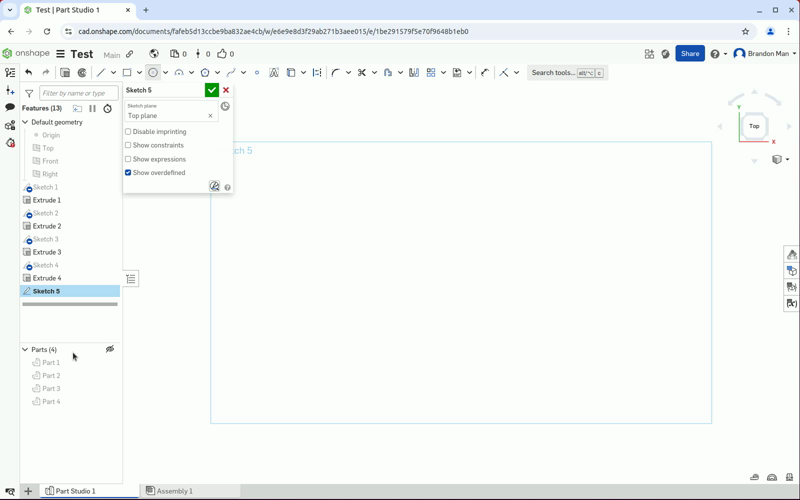
key_down(shift)
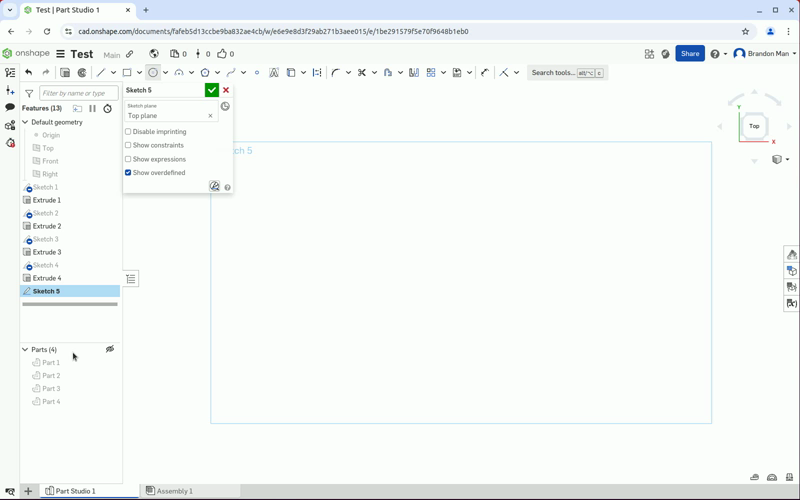
mouse_move(516, 230)
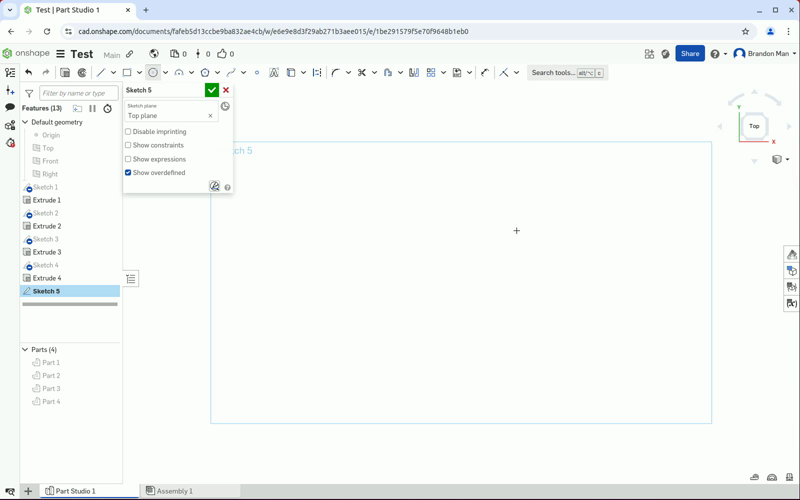
click(516, 230)
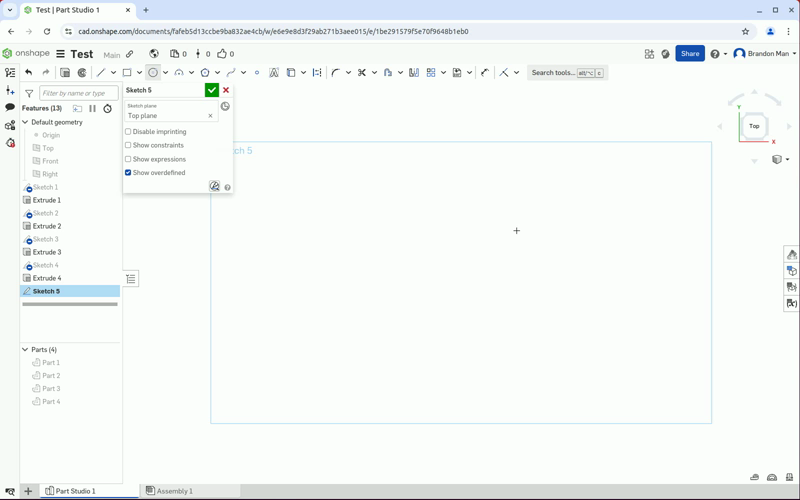
key_up(shift)
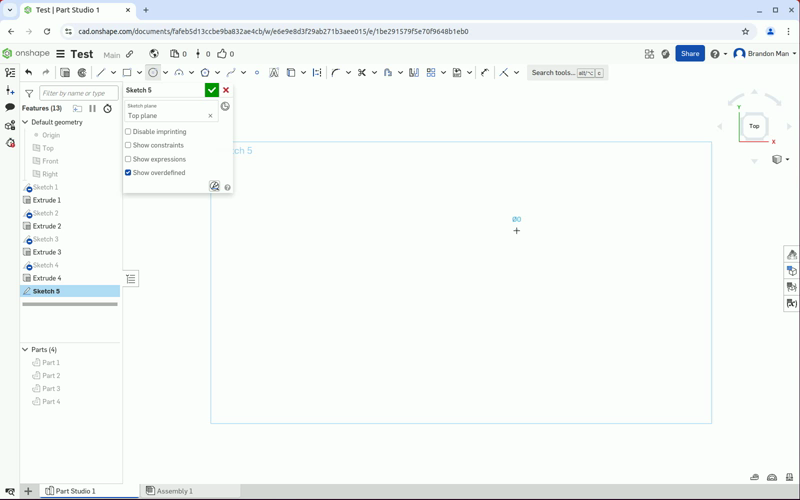
mouse_move(532, 230)
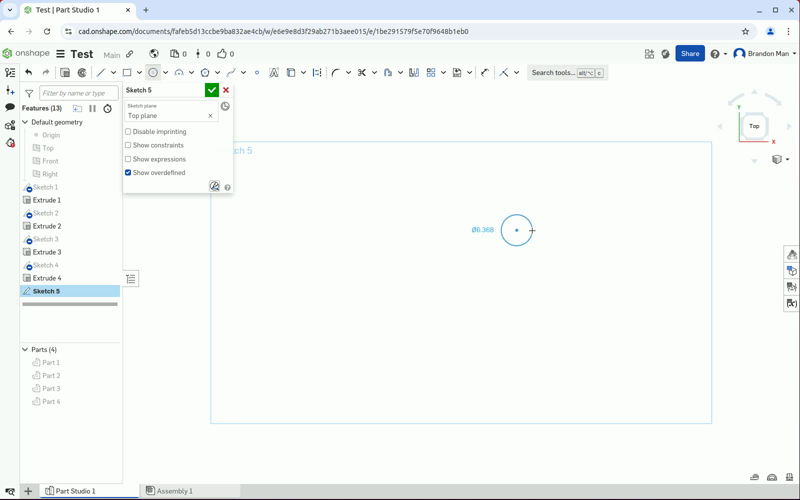
click(532, 230)
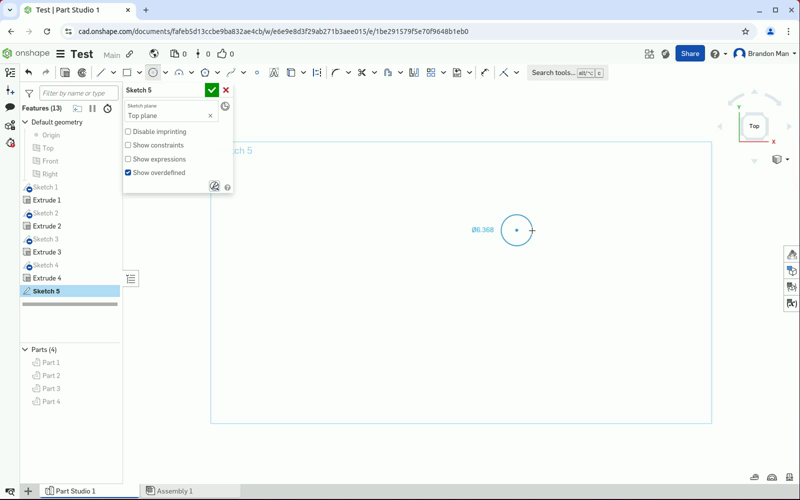
key(esc)
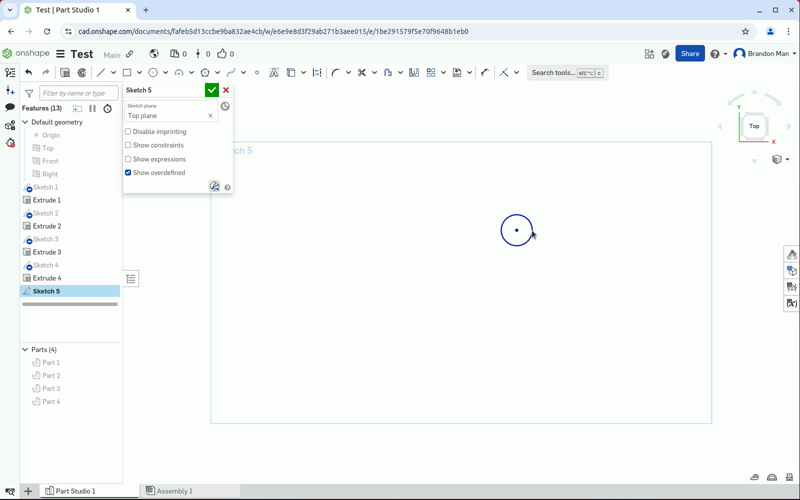
mouse_move(505, 225)
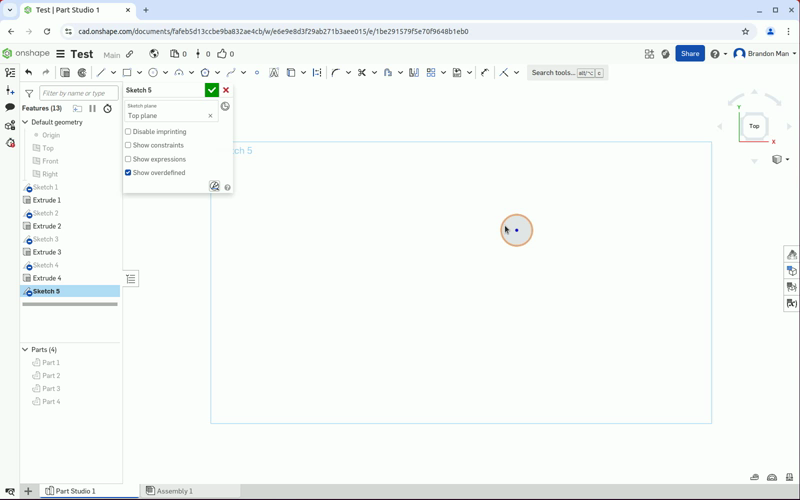
scroll(6)
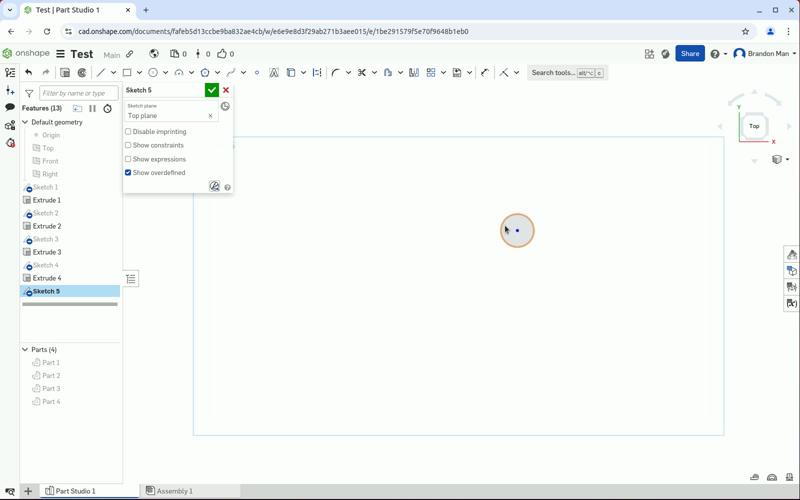
scroll(6)
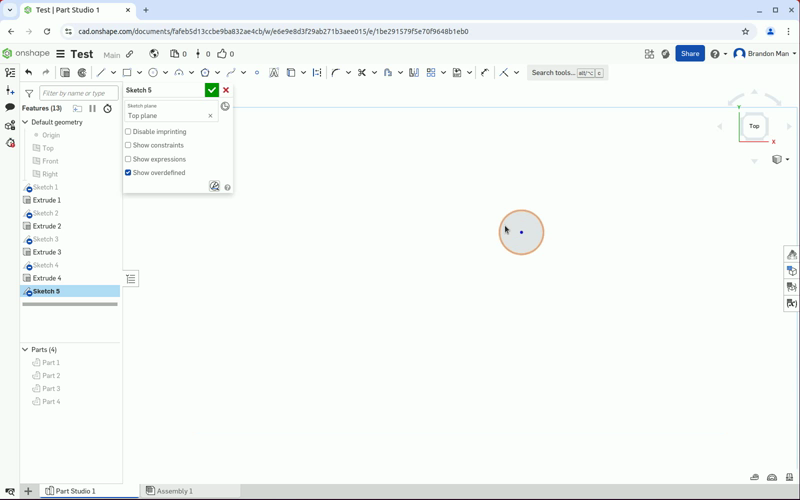
scroll(6)
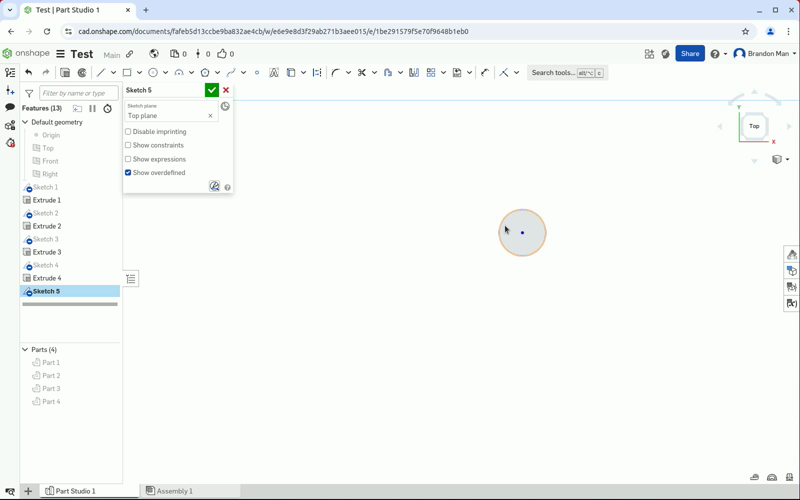
scroll(6)
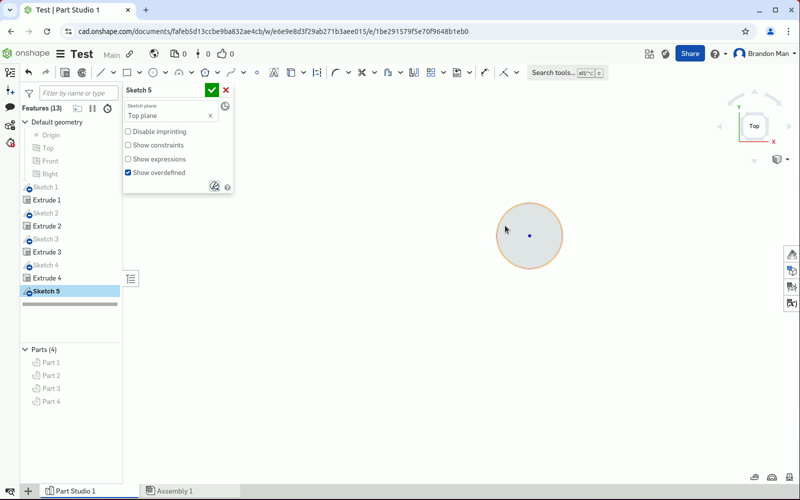
scroll(6)
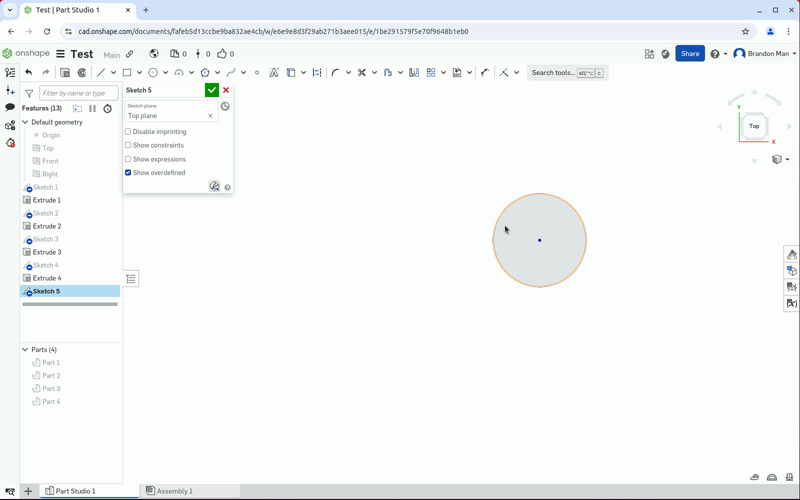
scroll(6)
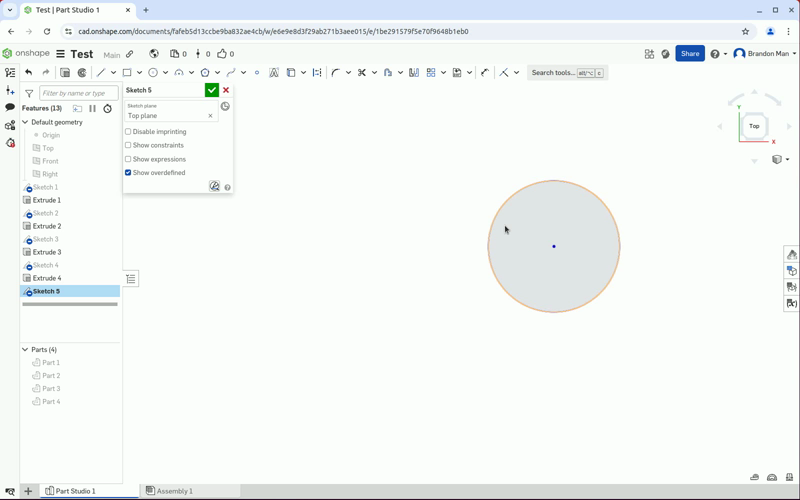
scroll(6)
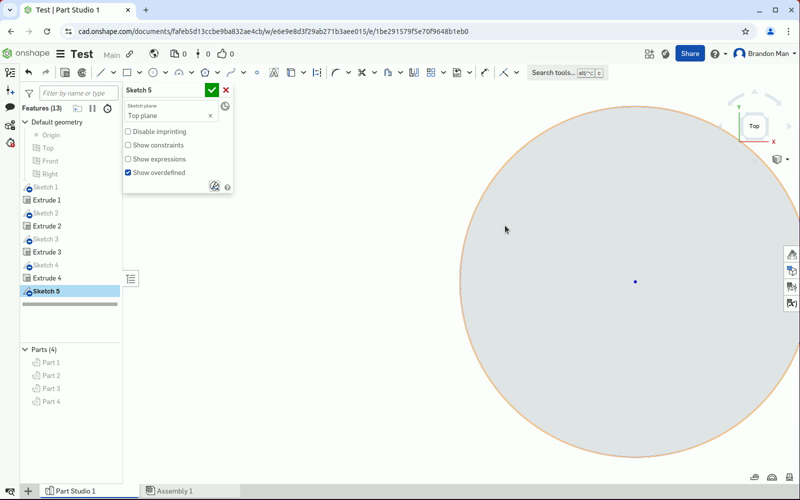
click(505, 225)
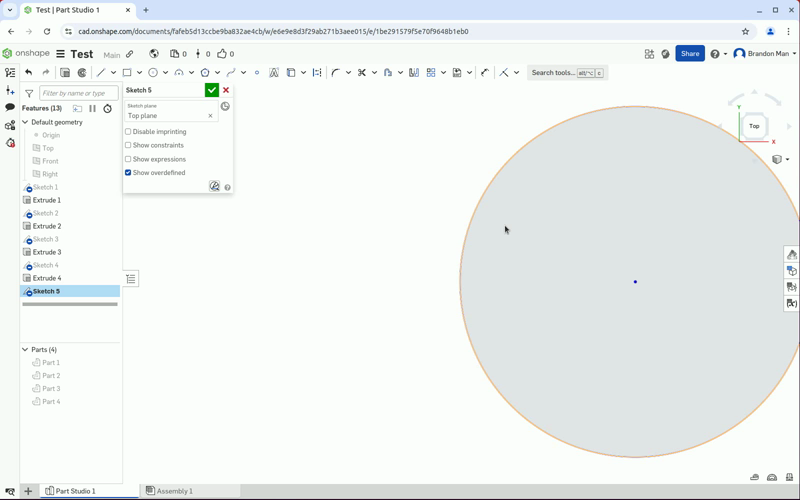
scroll(-6)
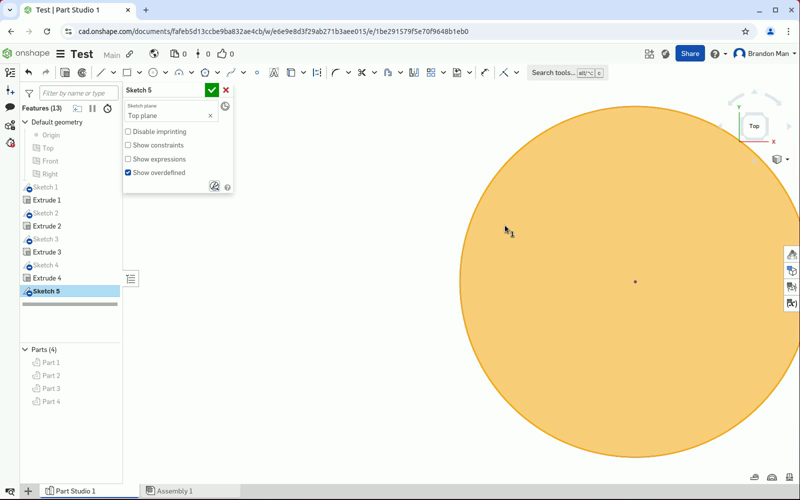
scroll(-6)
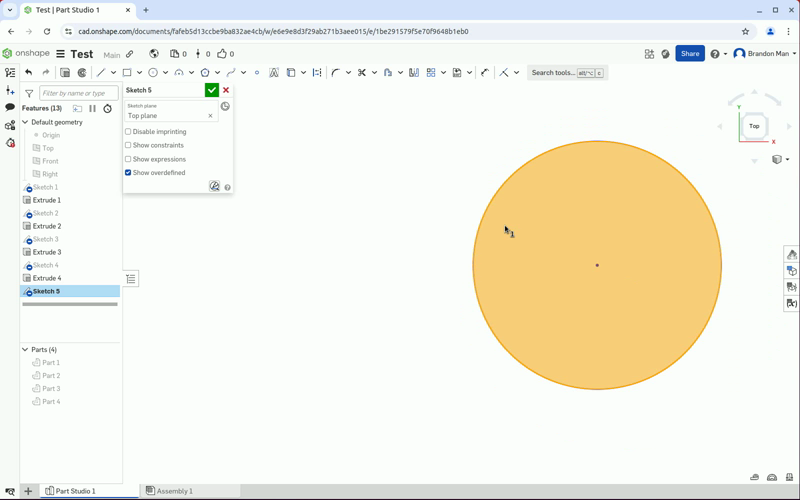
scroll(-6)
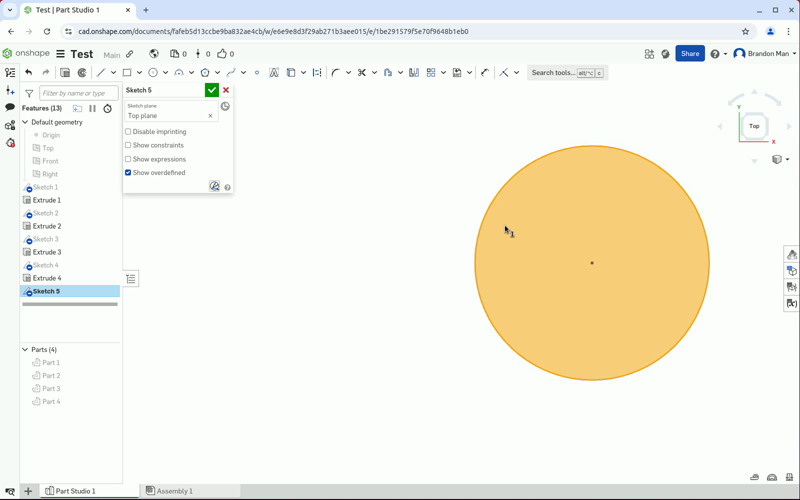
scroll(-6)
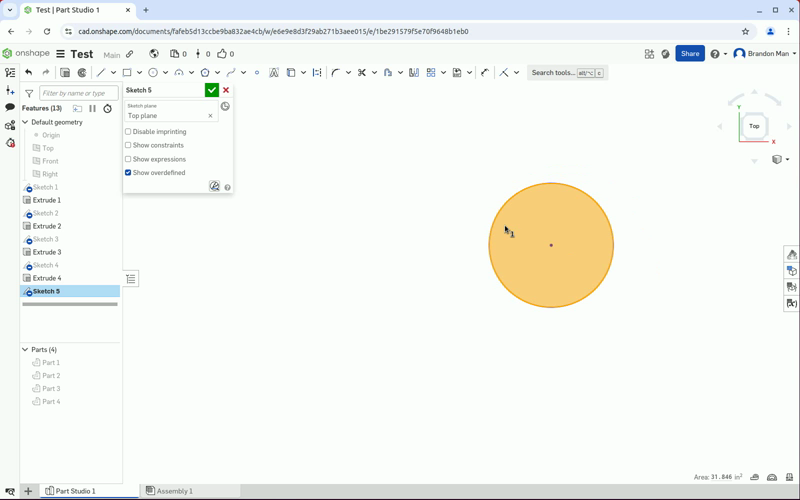
scroll(-6)
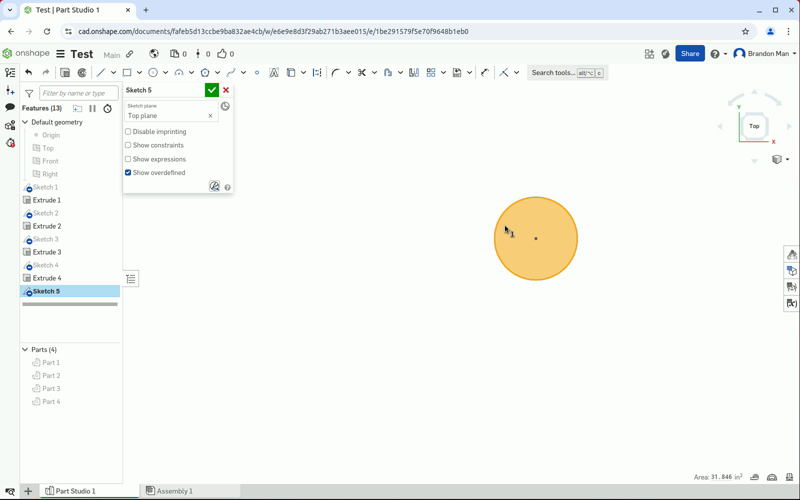
scroll(-6)
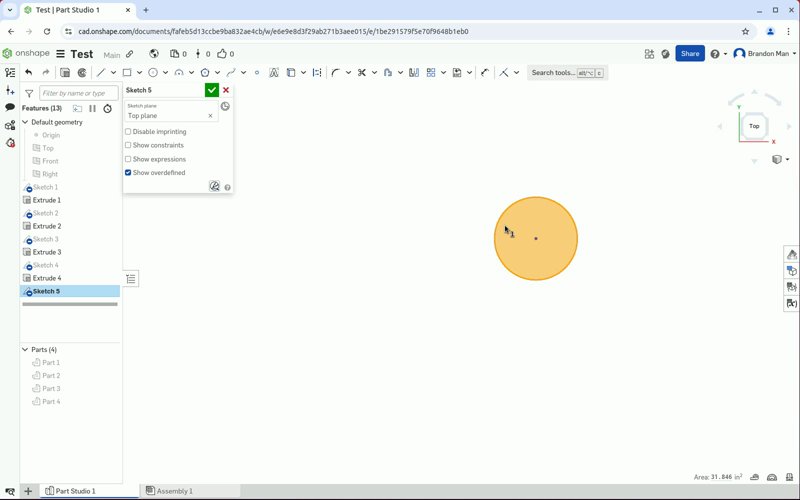
scroll(-6)
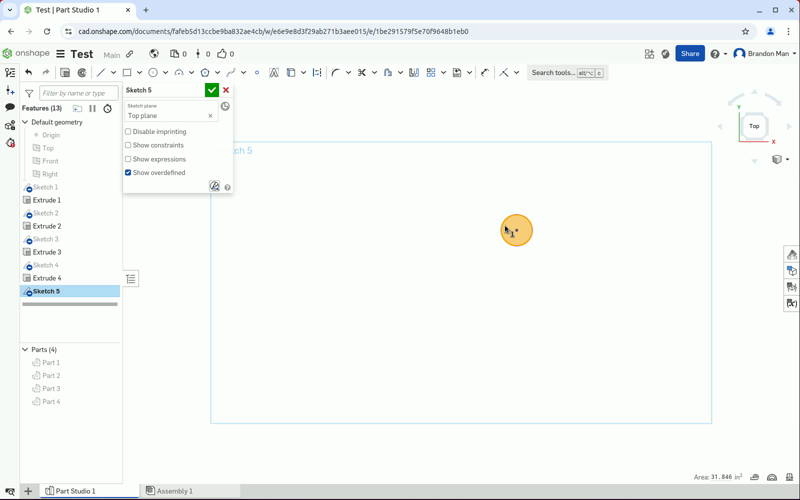
mouse_move(73, 352)
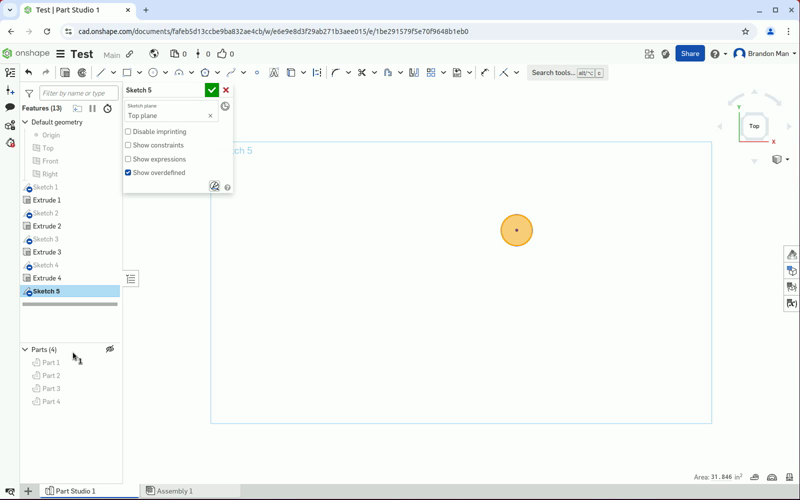
key(shift+y)
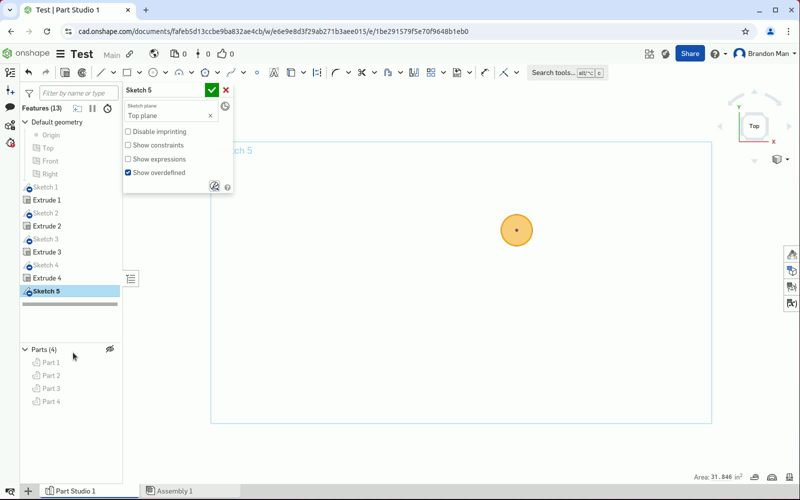
key(shift+e)
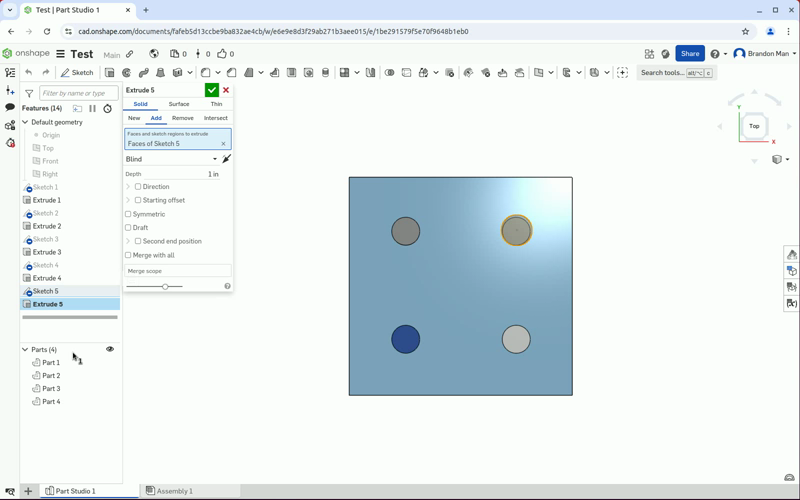
mouse_move(143, 106)
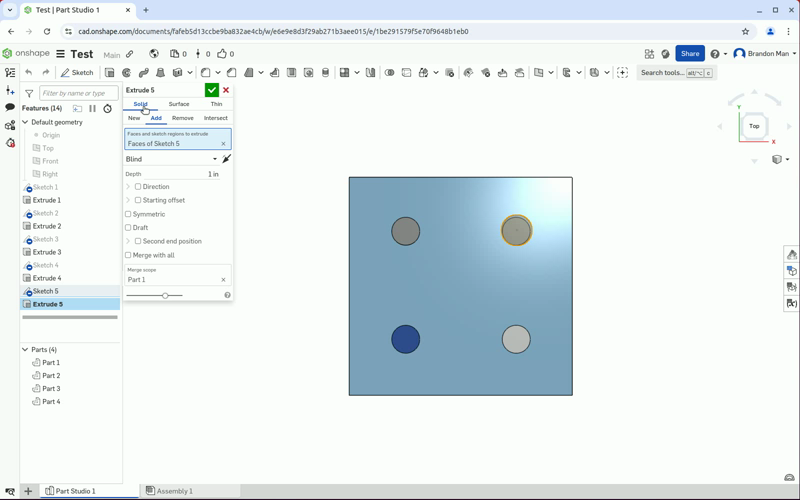
click(143, 106)
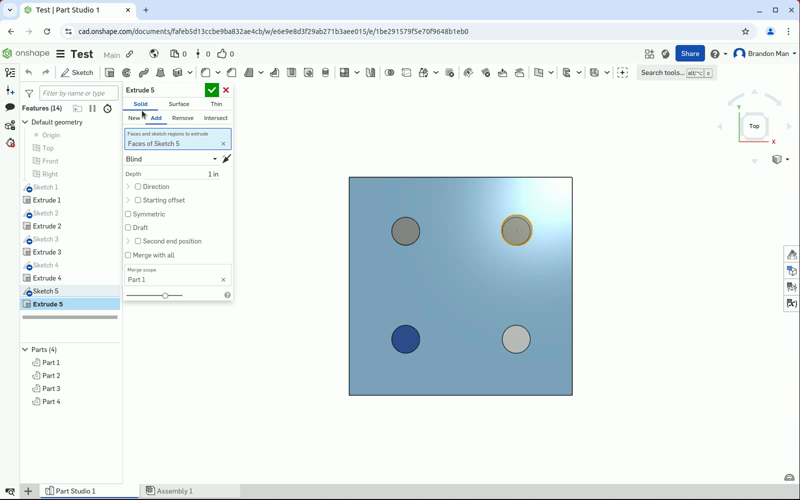
mouse_move(137, 120)
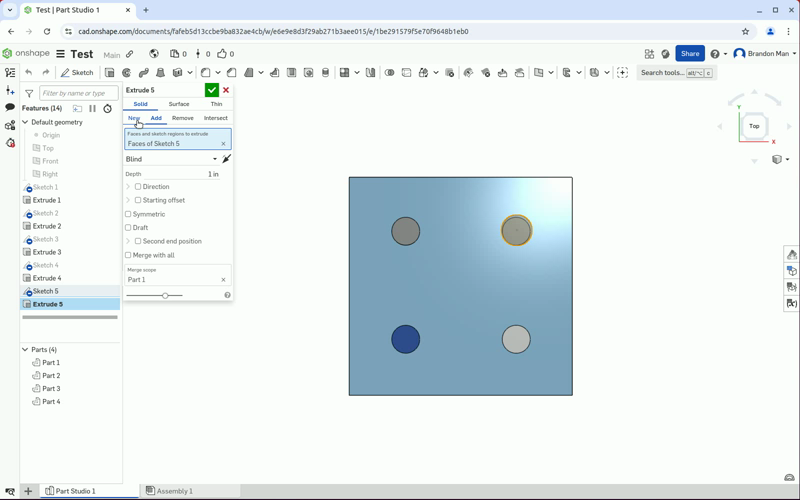
click(137, 120)
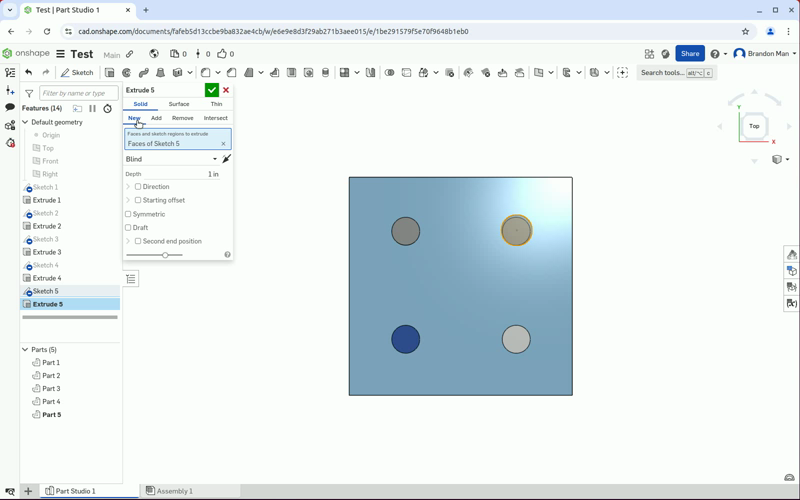
key(tab, 4)
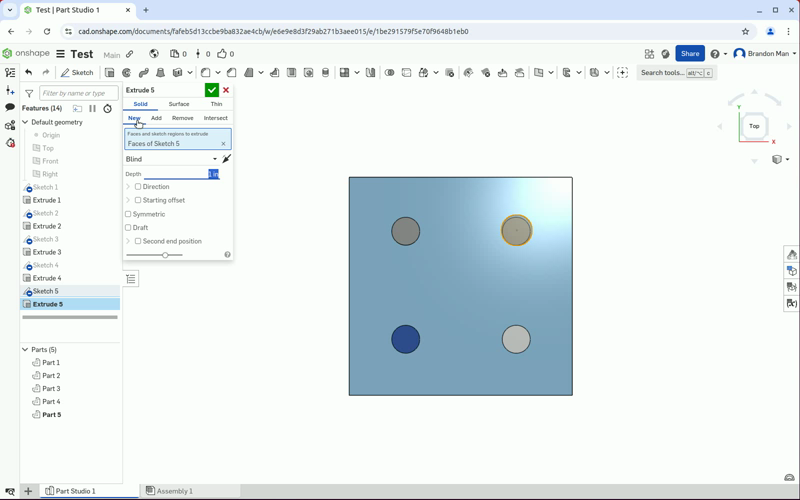
text(5.055)
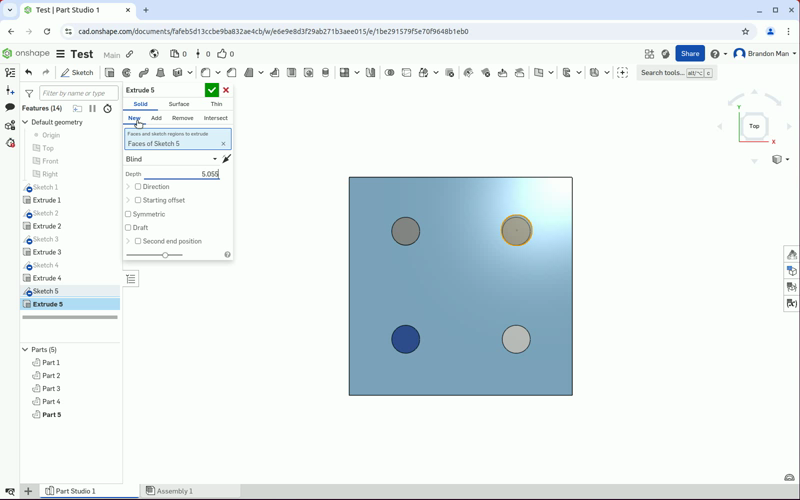
key(enter)
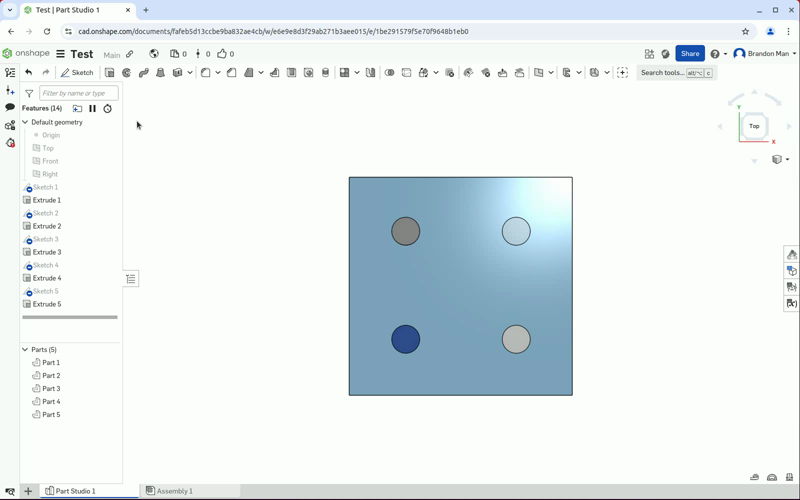
key(shift+h)
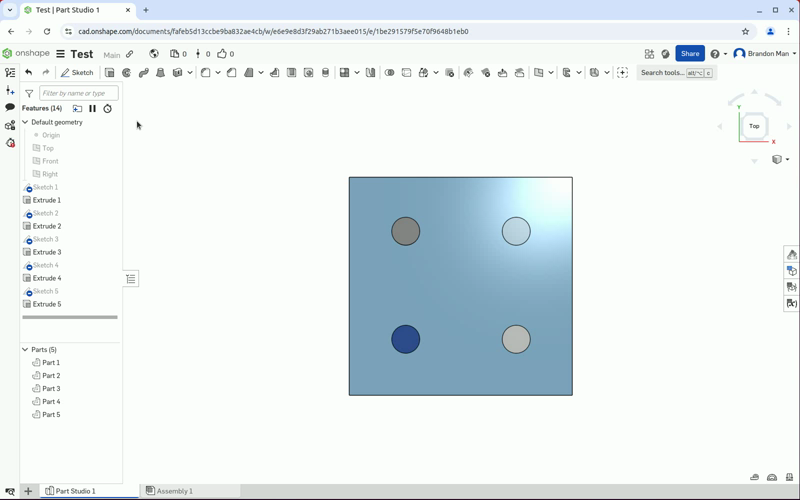
key(shift+h)
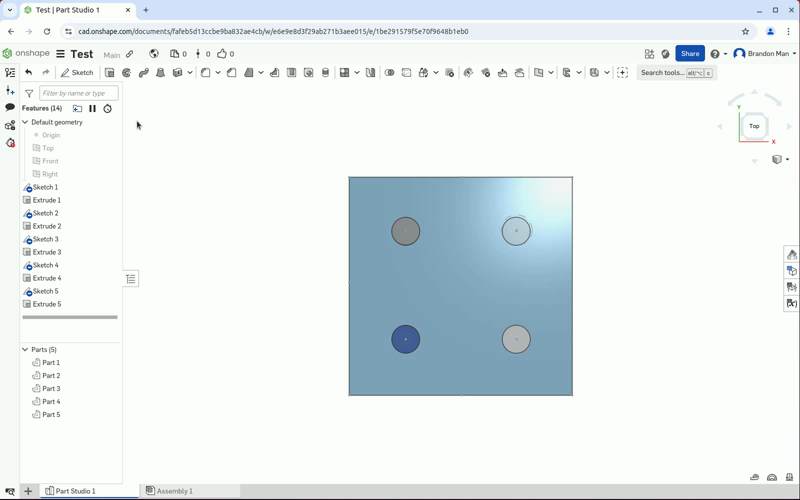
key(shift+7)
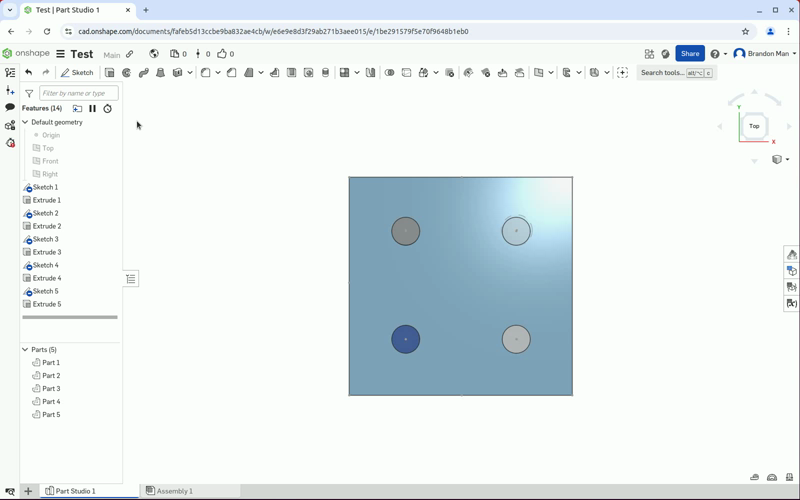
key(up, 3)
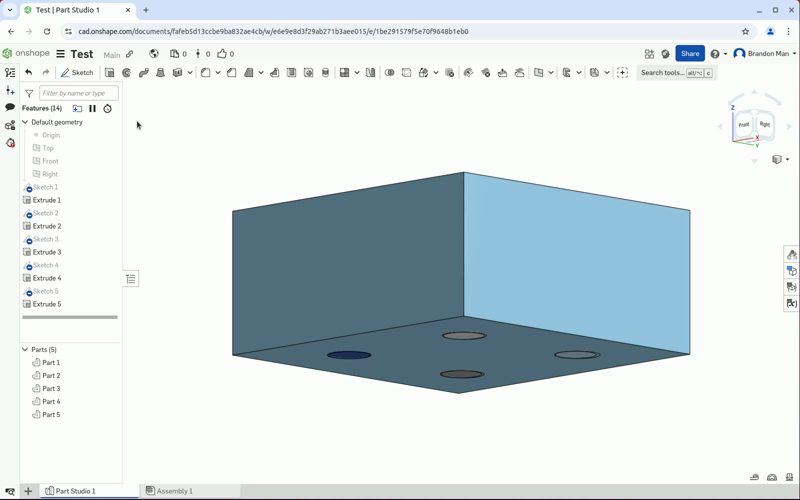
key(left, 3)
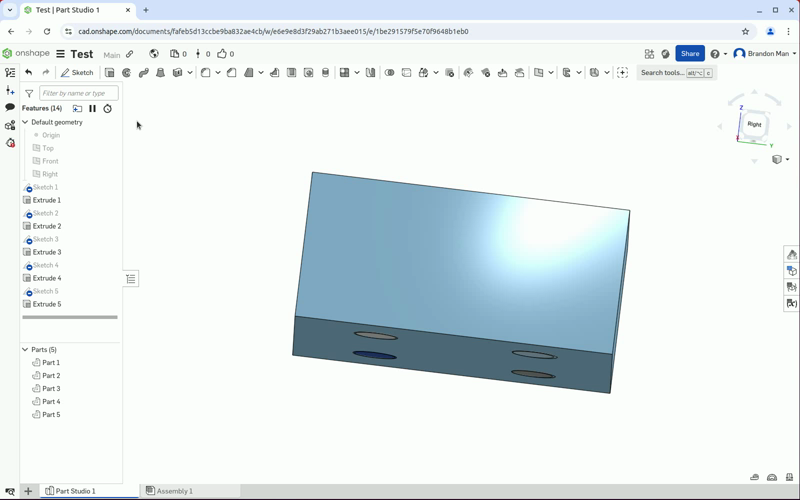
key(right, 3)
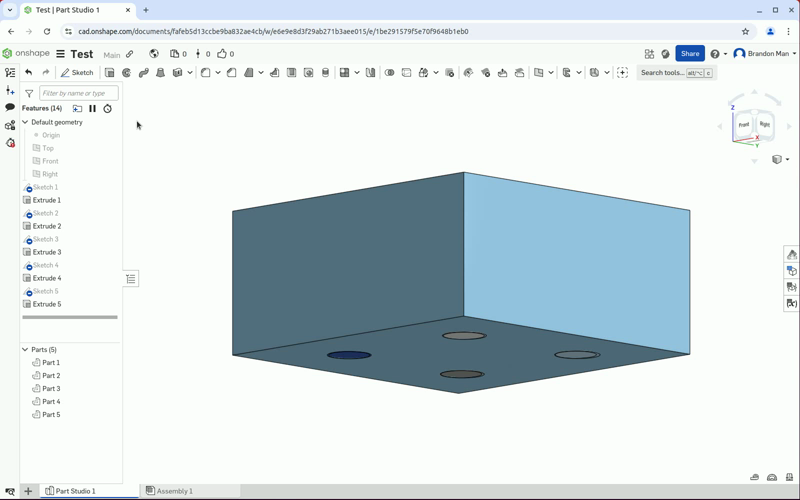
key(down, 3)
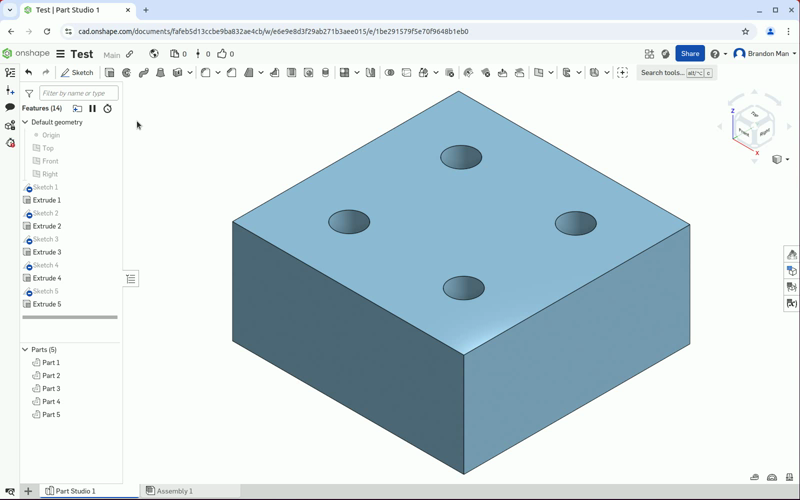
mouse_move(73, 189)
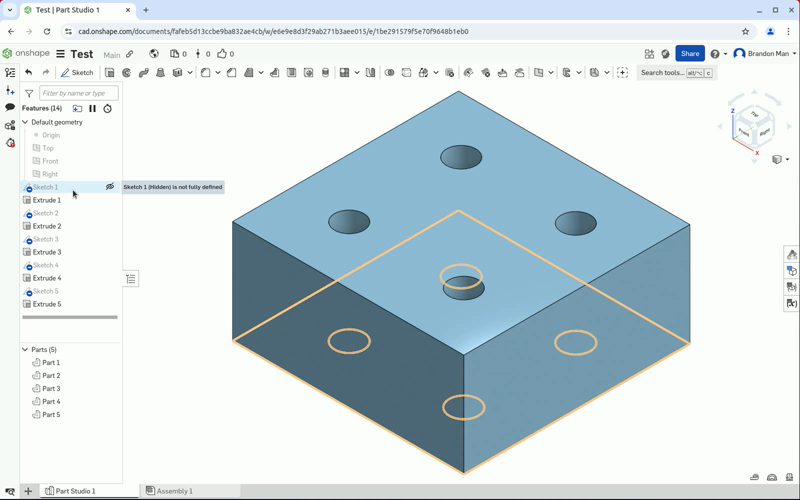
click(73, 189)